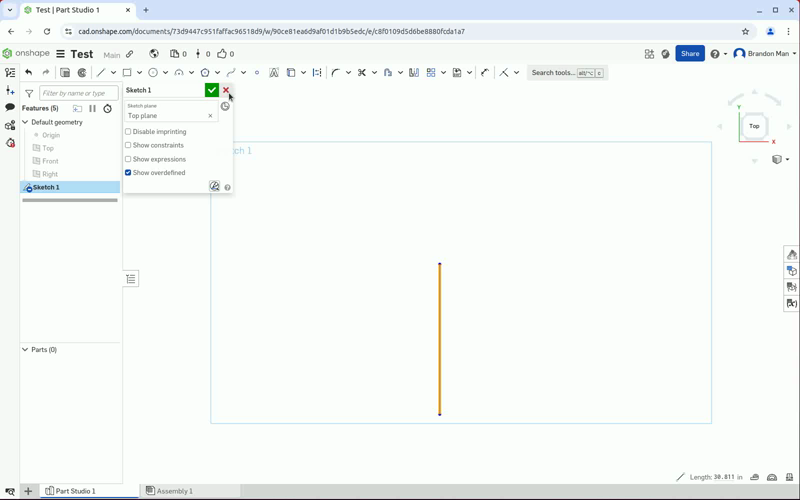
key(shift+h)
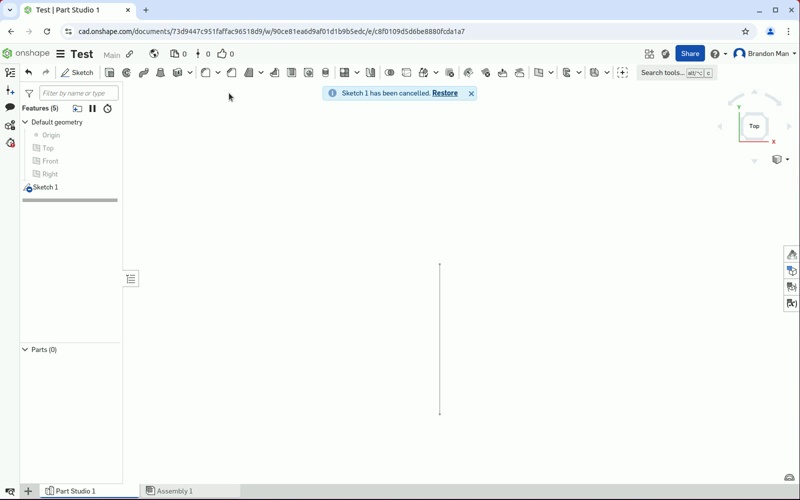
mouse_move(73, 352)
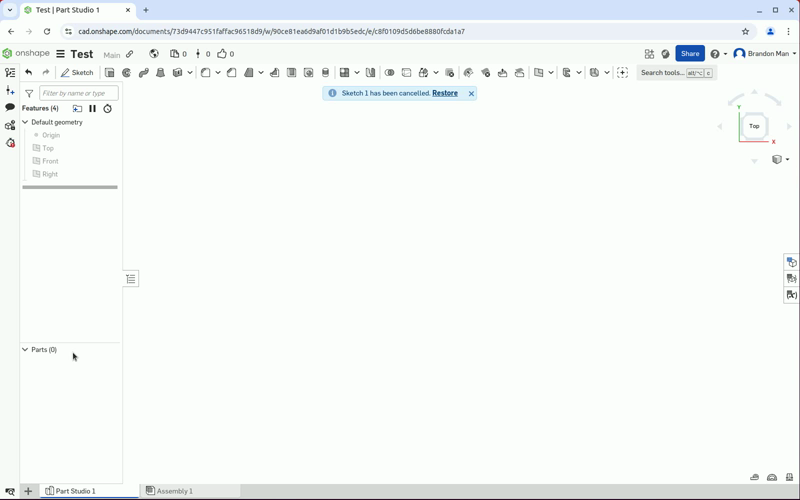
key(y)
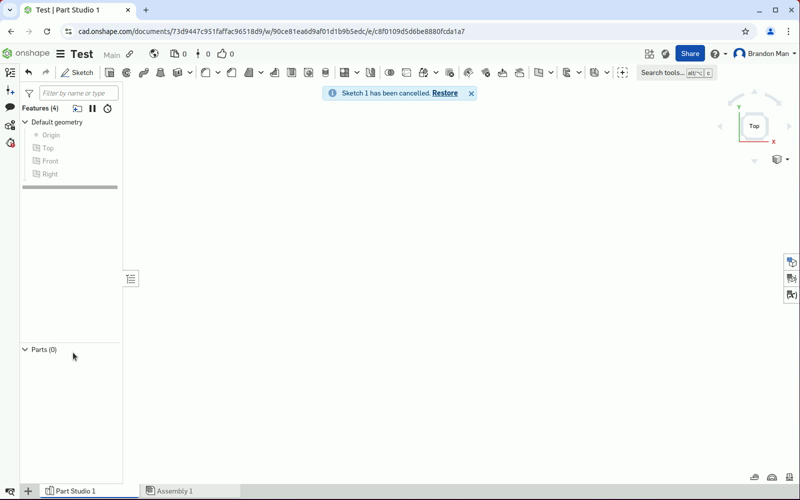
key(shift+p)
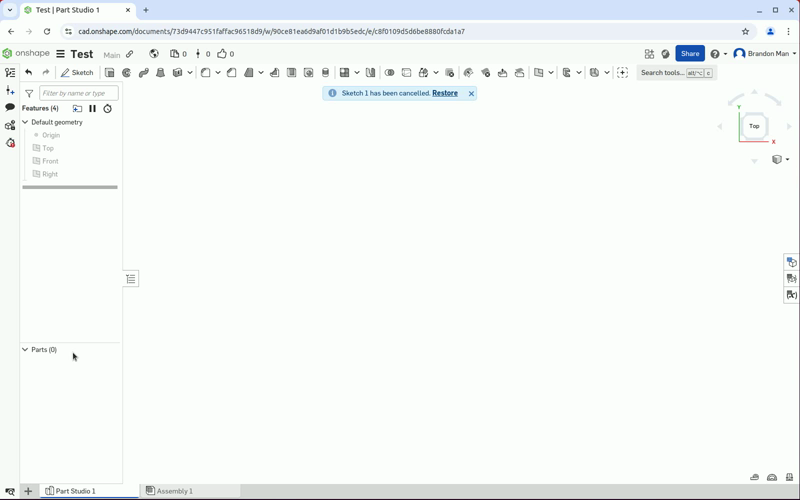
key(space)
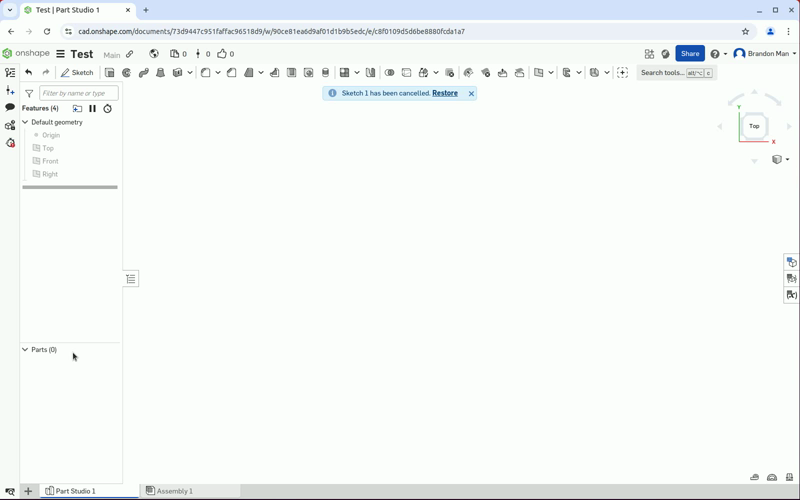
key_down(shift)
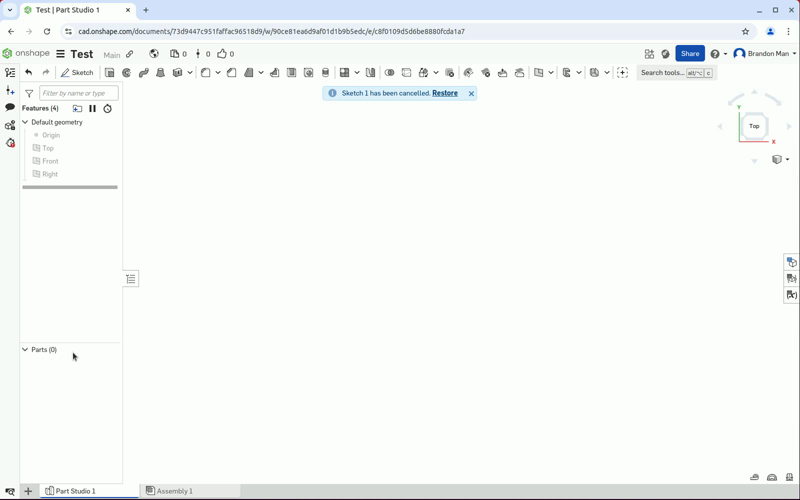
key(up)
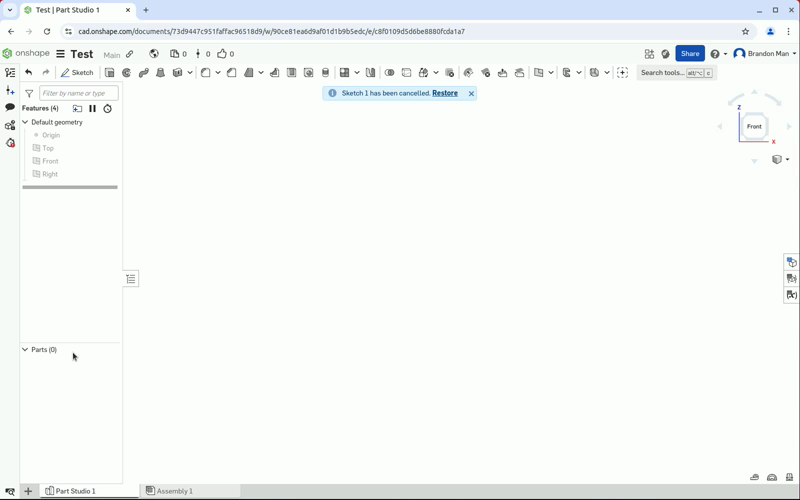
key_up(shift)
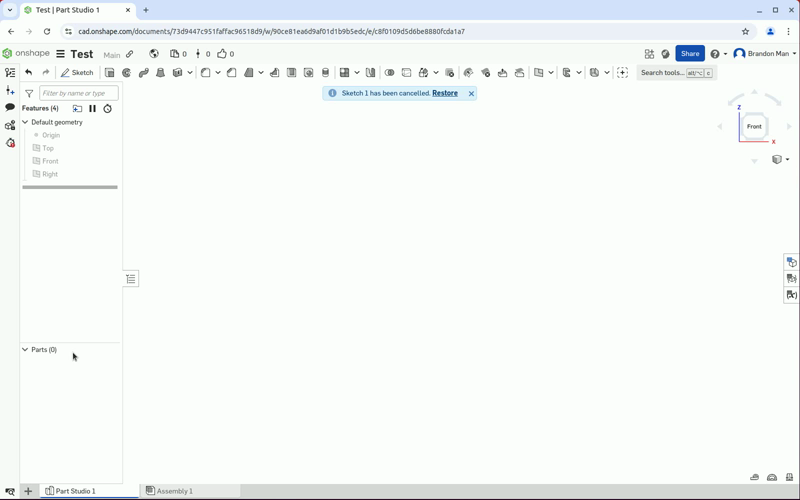
mouse_move(73, 352)
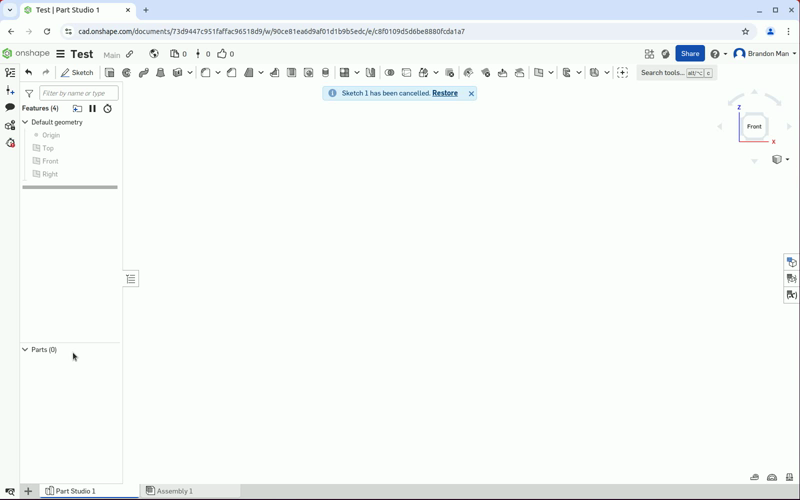
key(shift+y)
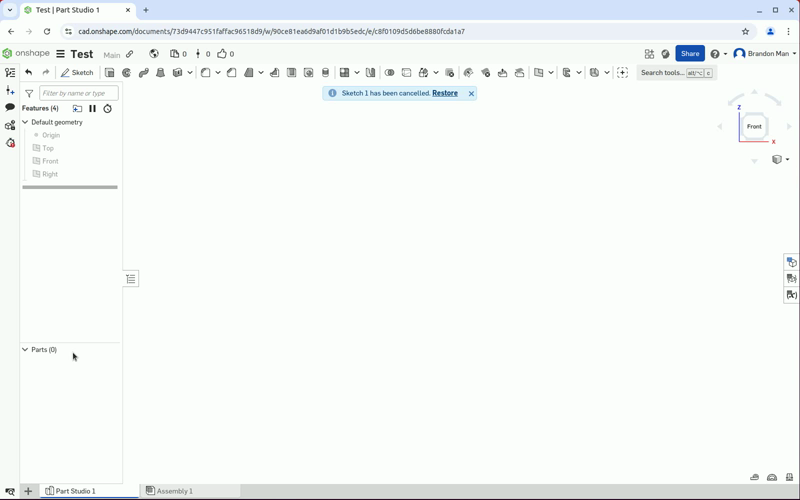
key(shift+s)
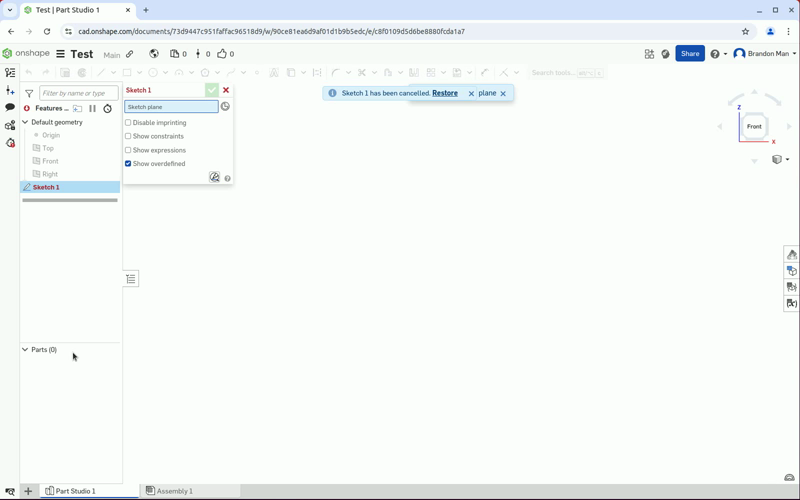
mouse_move(73, 163)
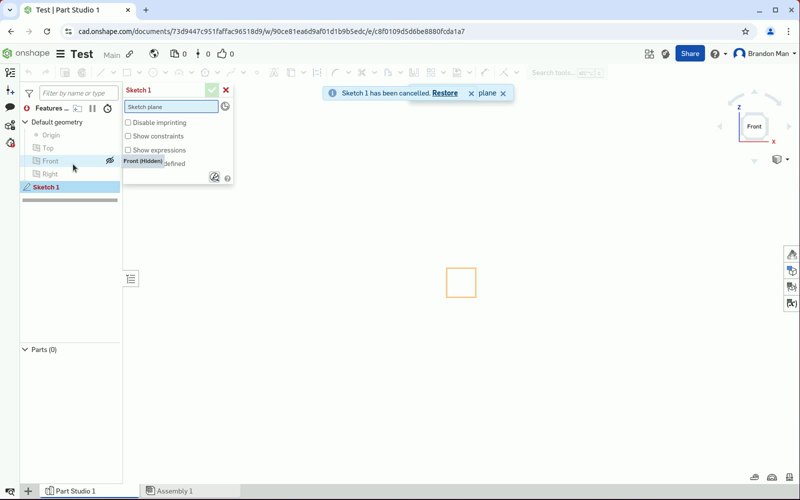
click(73, 163)
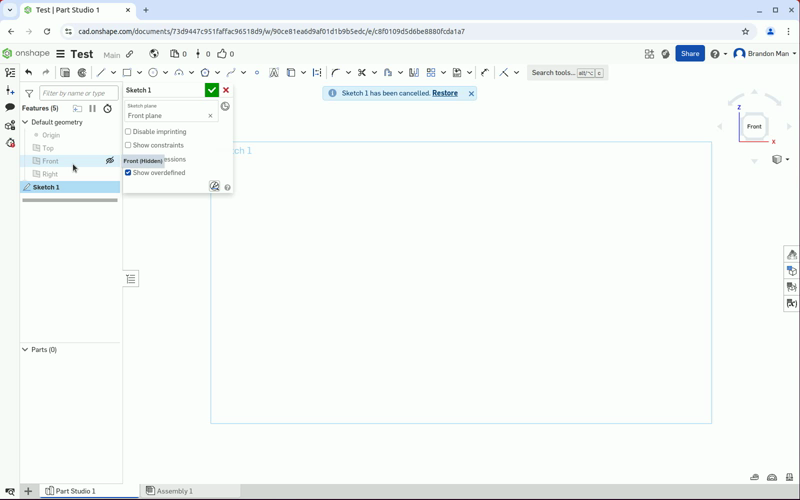
mouse_move(73, 352)
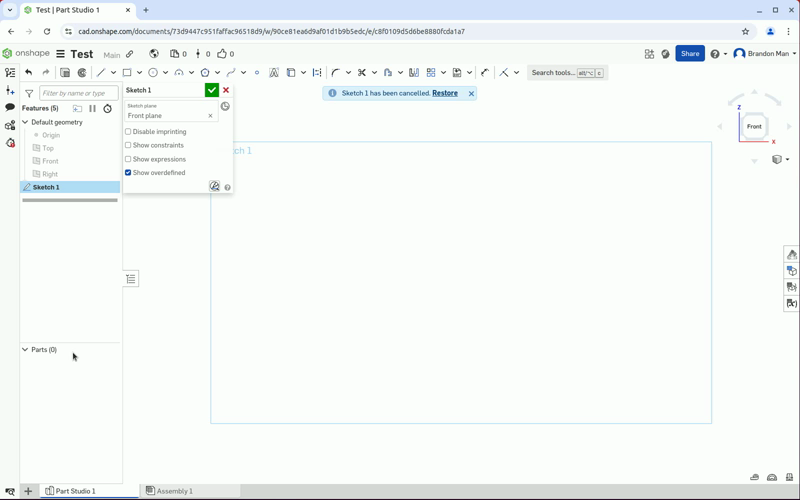
key(y)
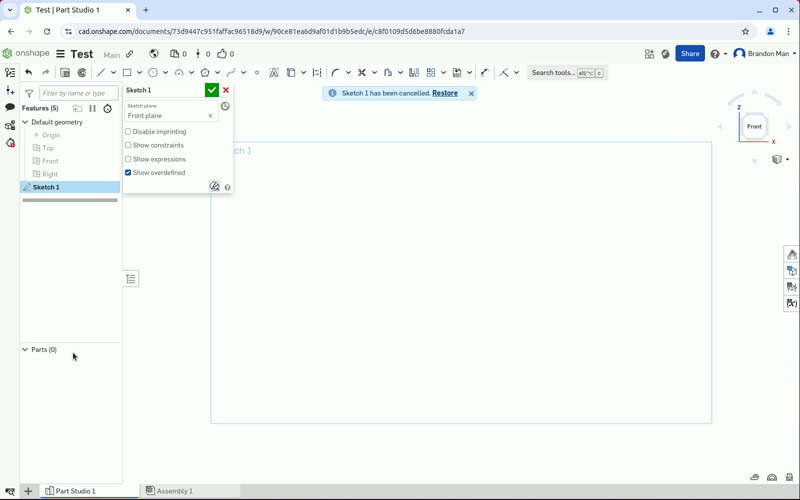
key(l)
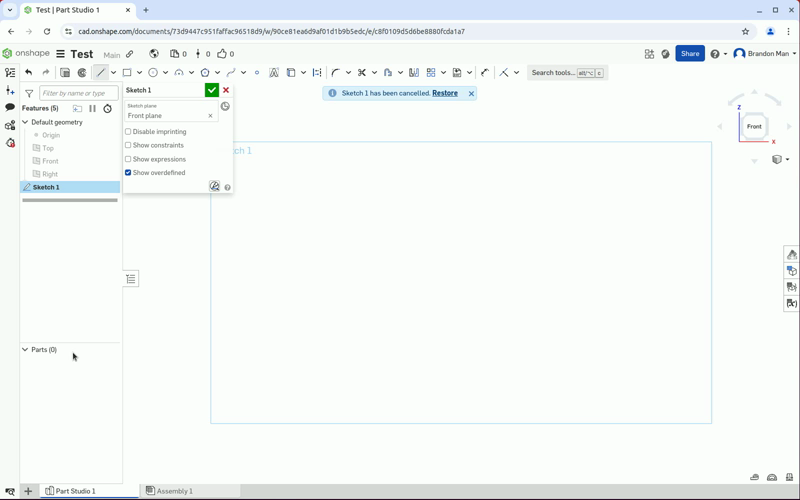
key_down(shift)
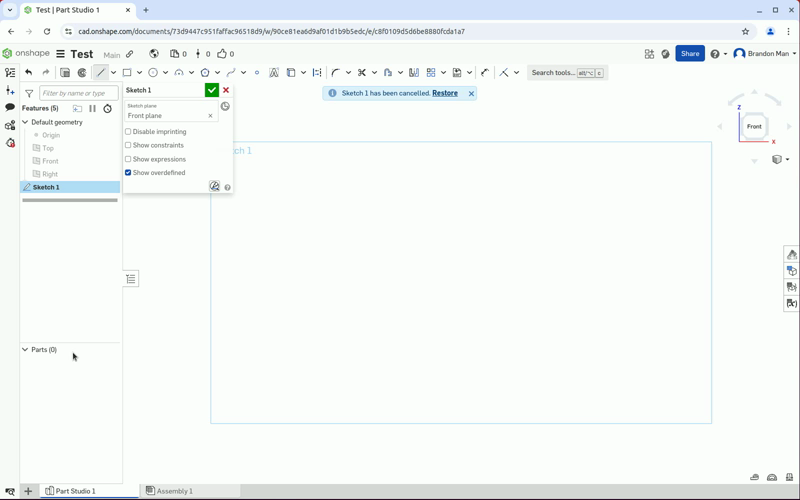
mouse_move(460, 245)
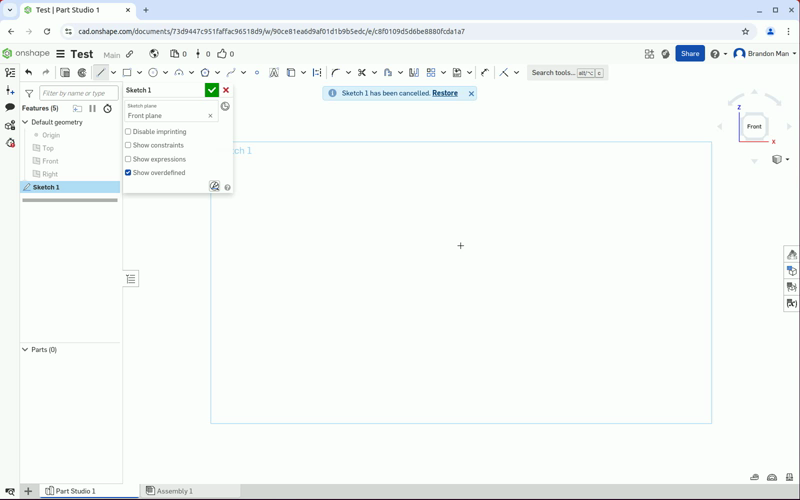
click(460, 245)
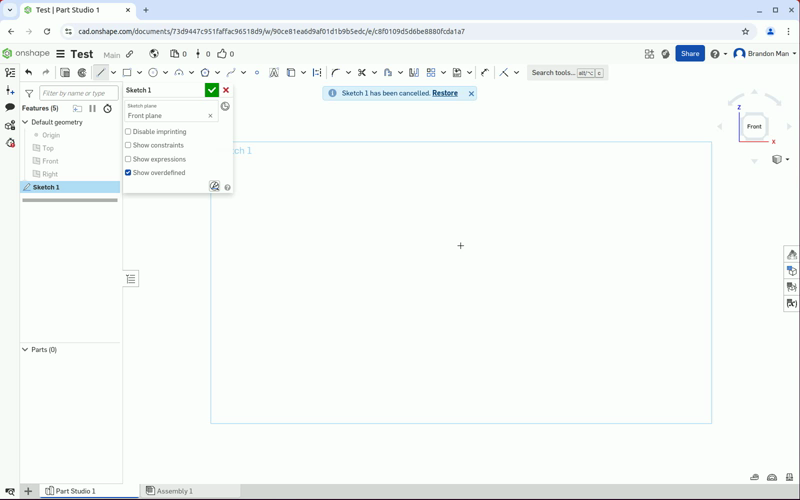
key_up(shift)
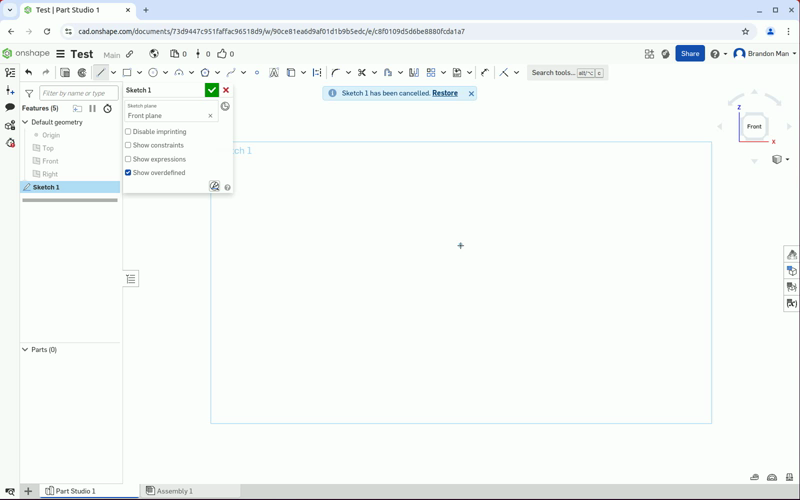
key_down(shift)
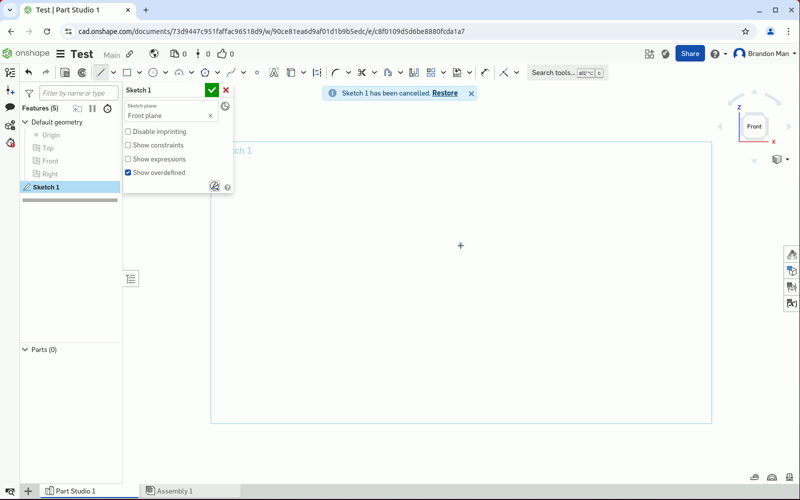
mouse_move(536, 245)
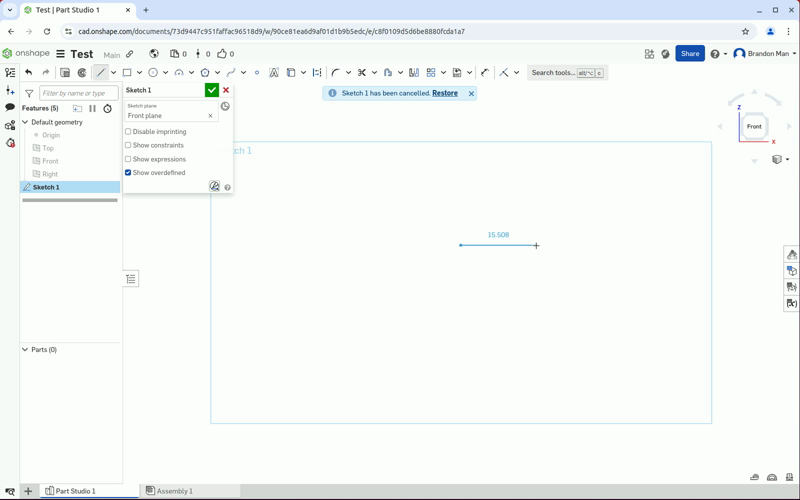
click(536, 245)
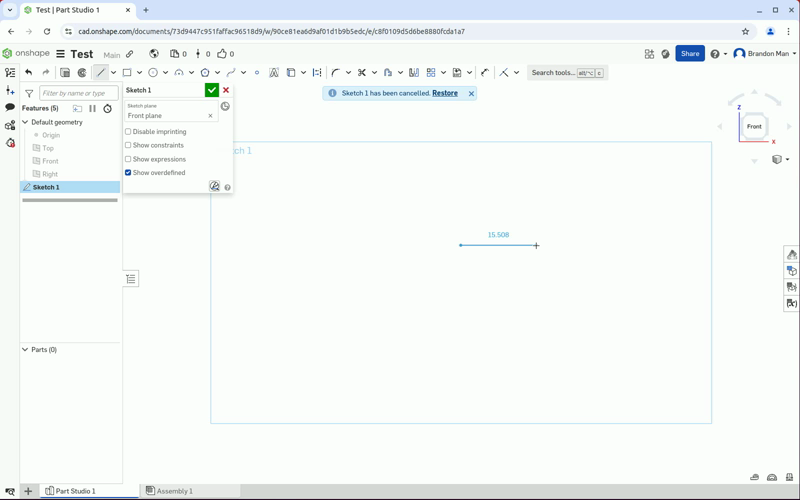
key_up(shift)
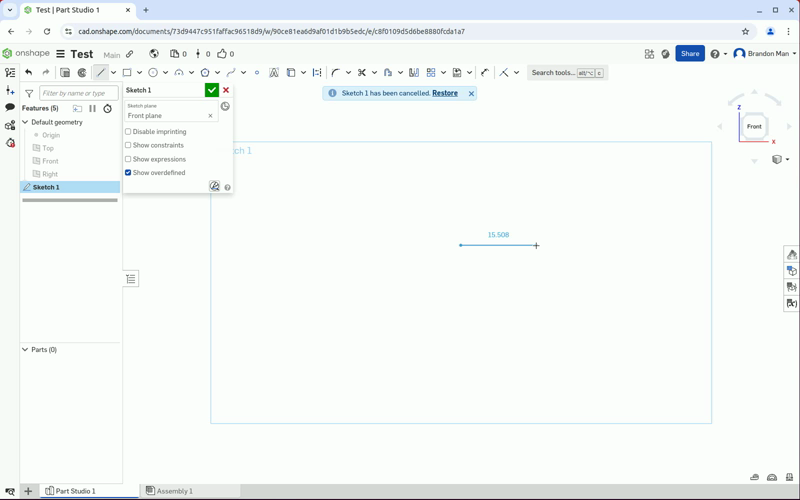
key_down(shift)
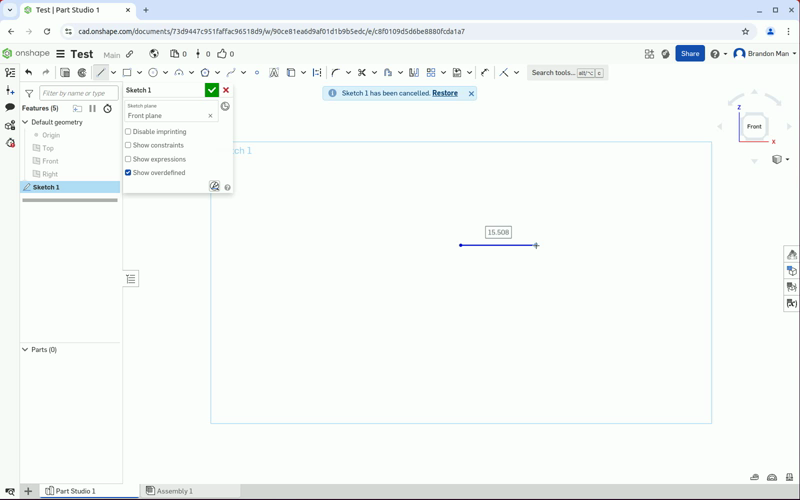
mouse_move(460, 207)
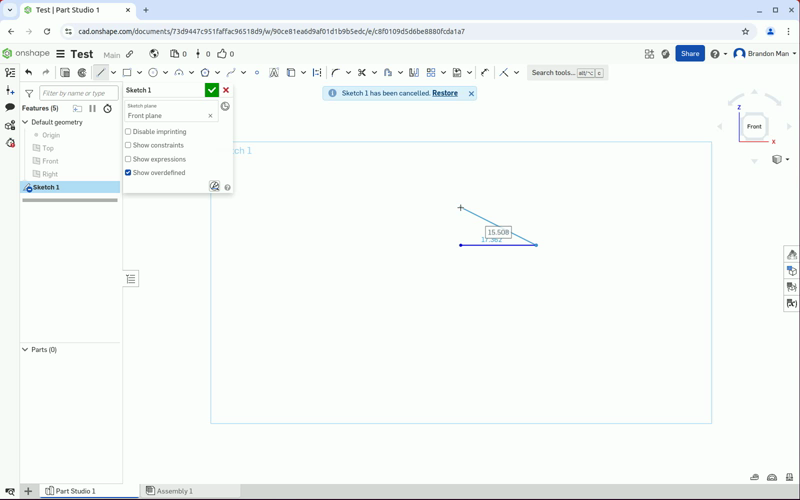
click(460, 207)
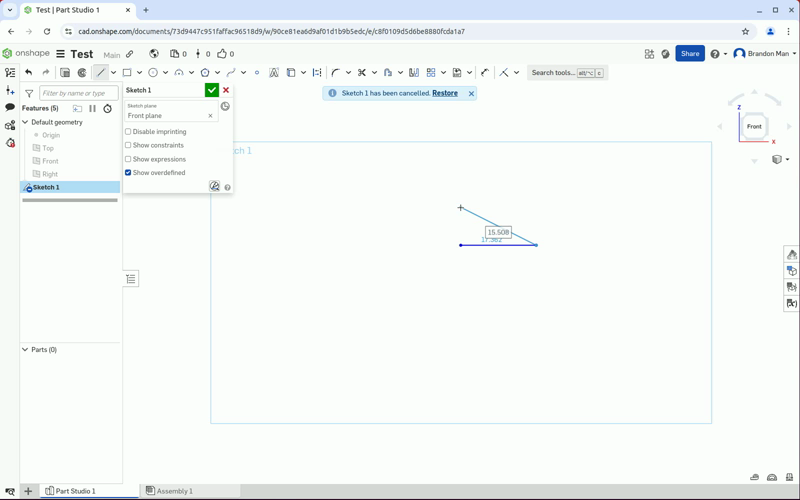
key_up(shift)
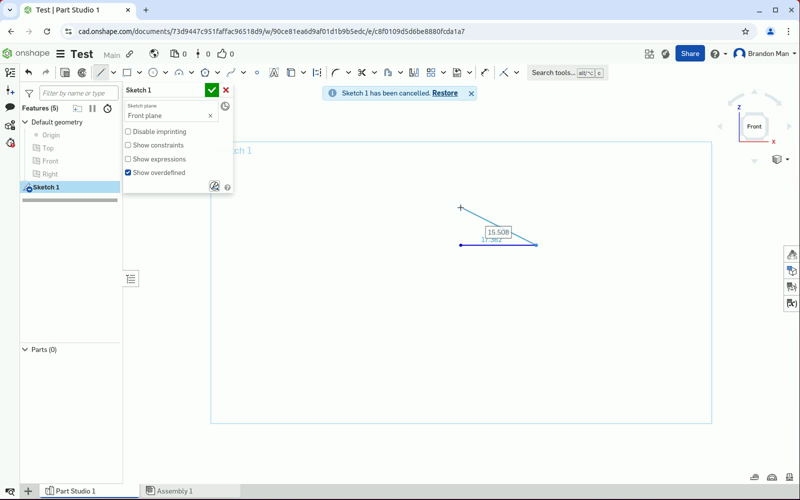
mouse_move(490, 207)
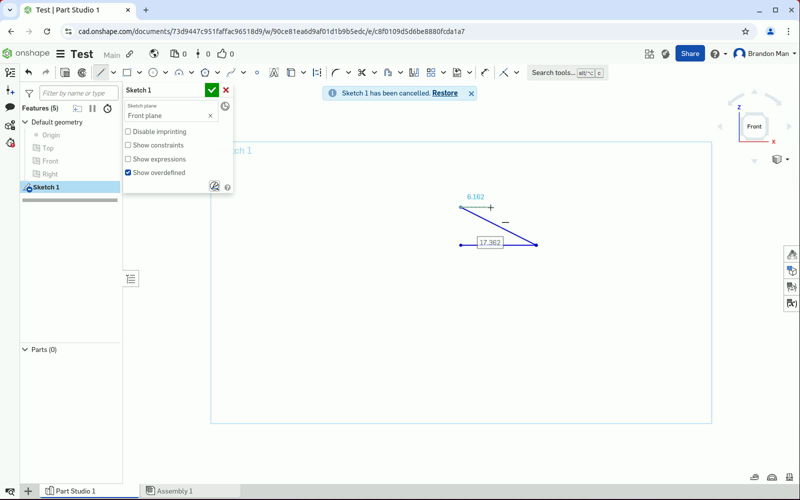
key_down(shift)
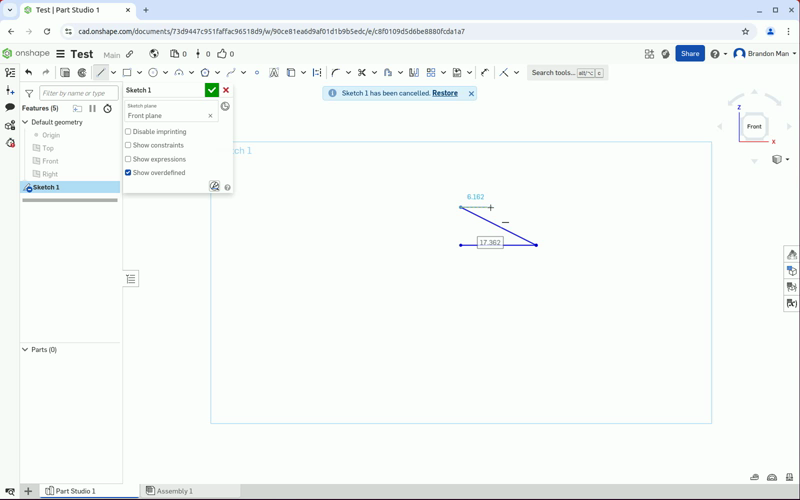
mouse_move(460, 245)
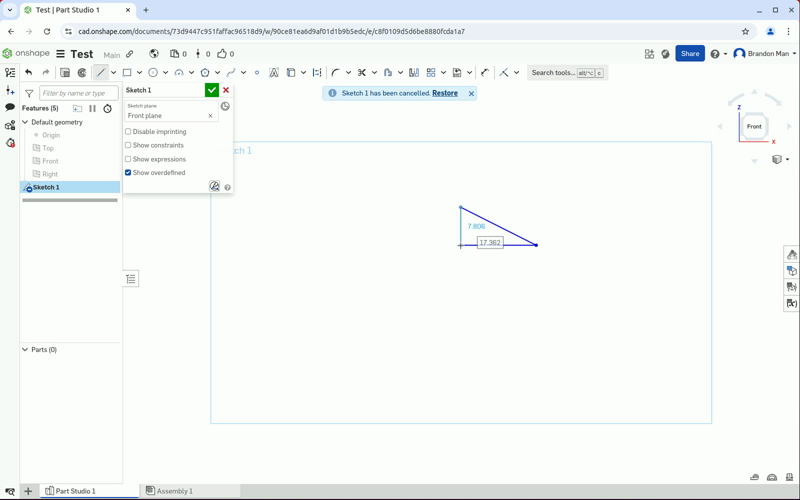
key_up(shift)
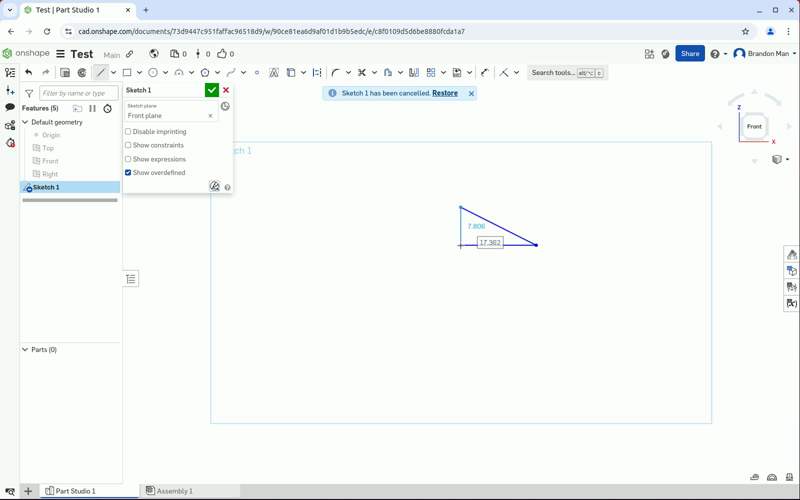
click(460, 245)
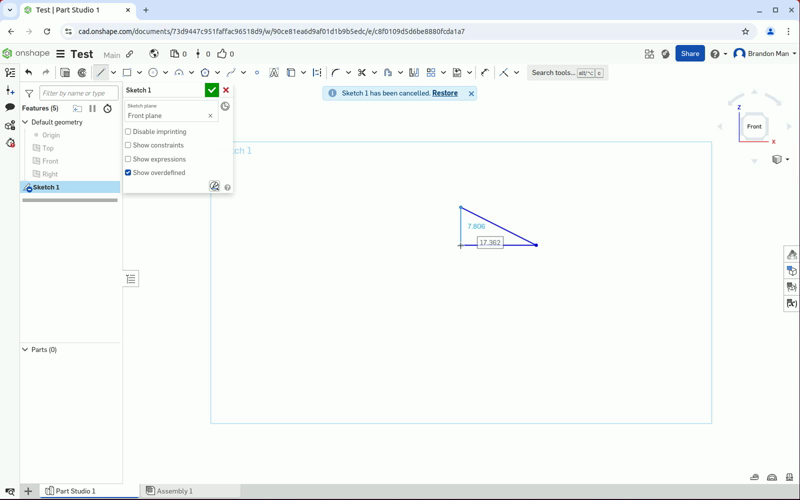
key(esc)
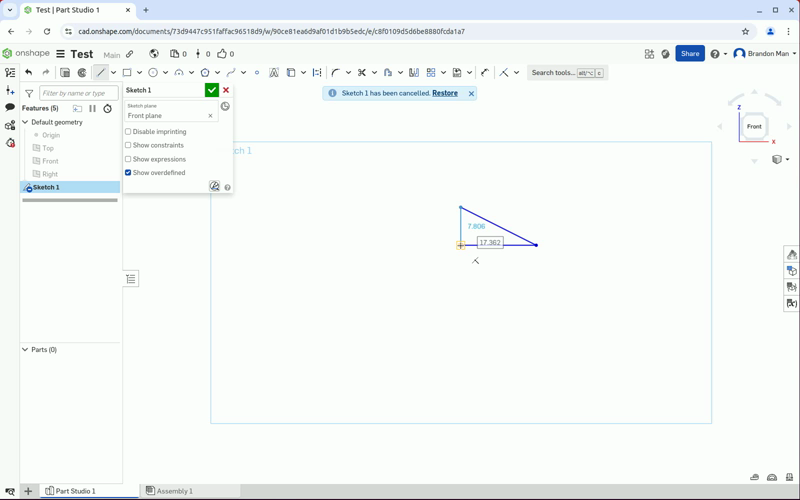
mouse_move(482, 228)
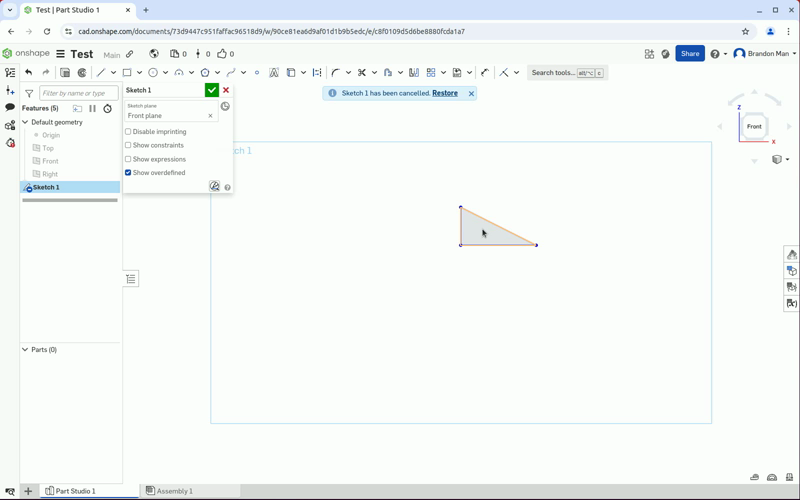
scroll(6)
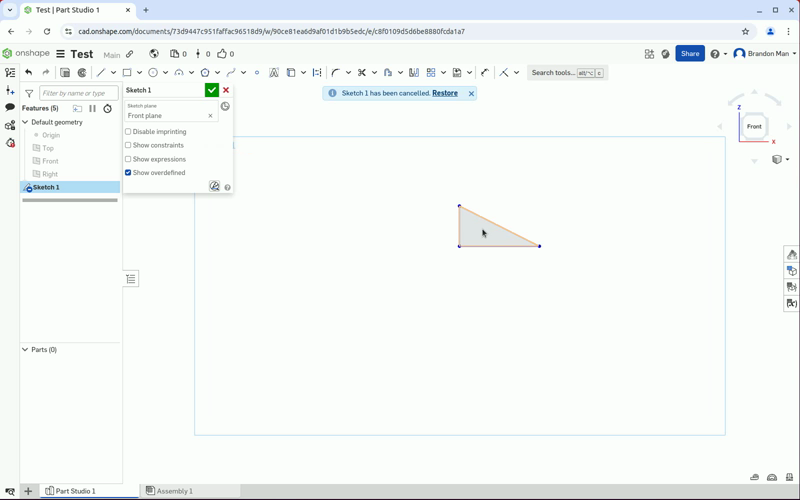
scroll(6)
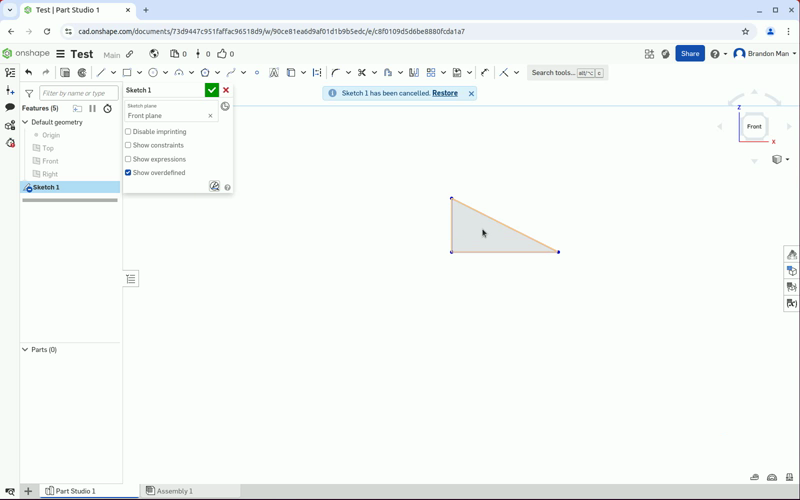
scroll(6)
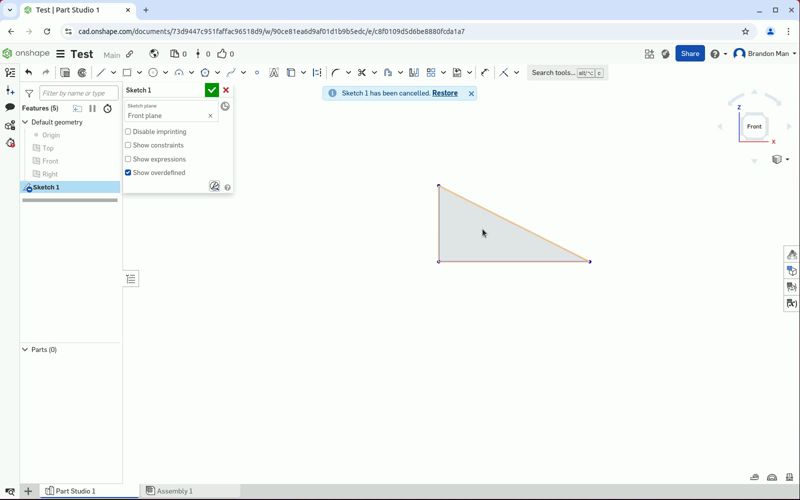
scroll(6)
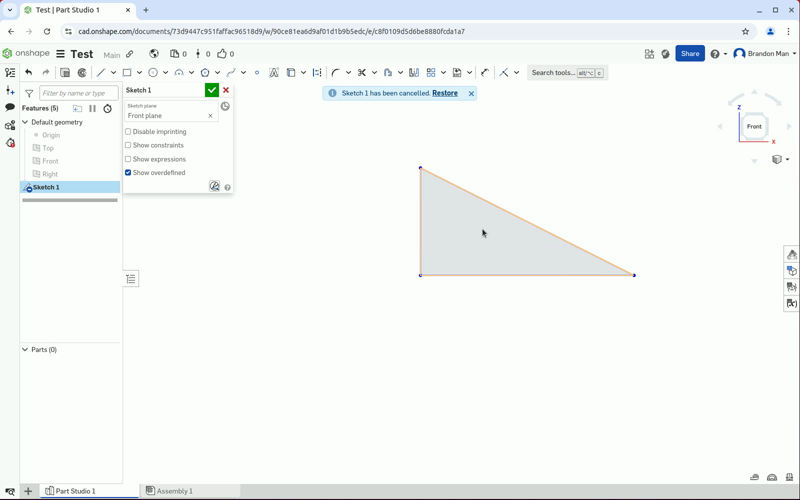
scroll(6)
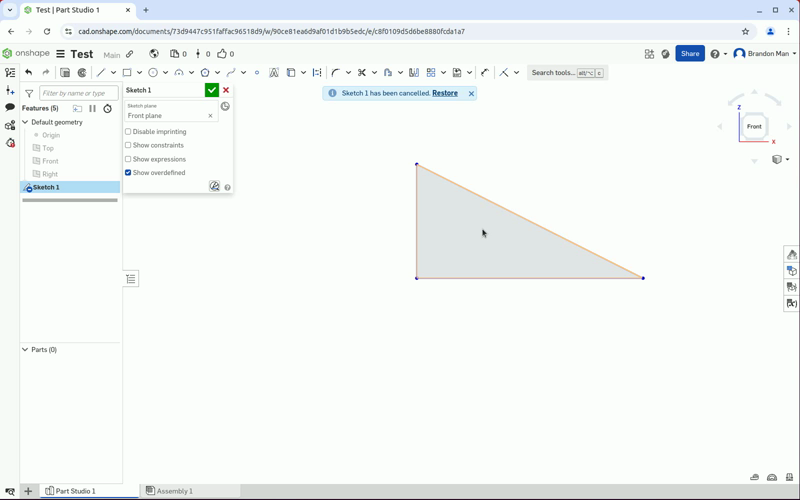
scroll(6)
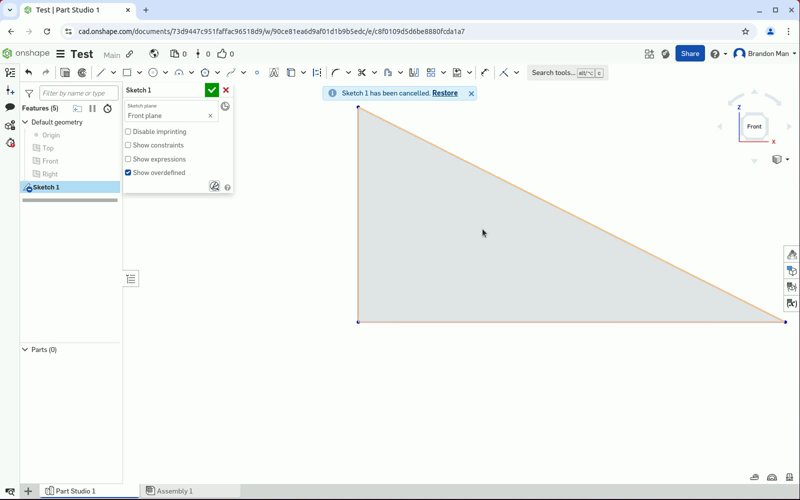
scroll(6)
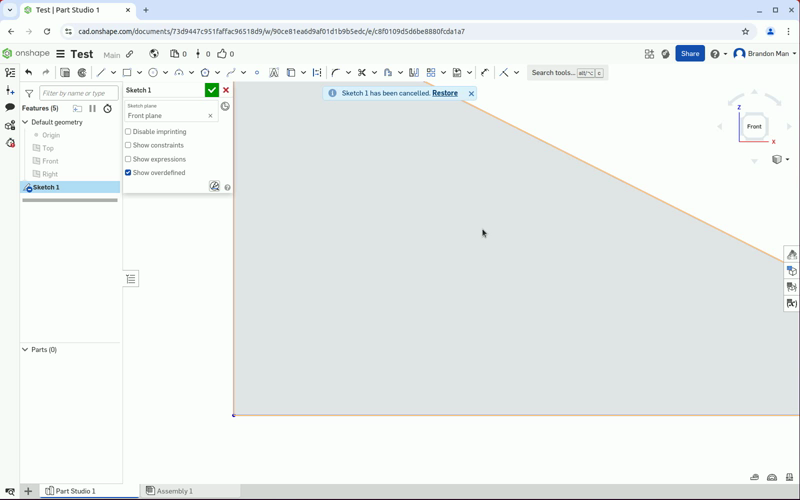
click(482, 228)
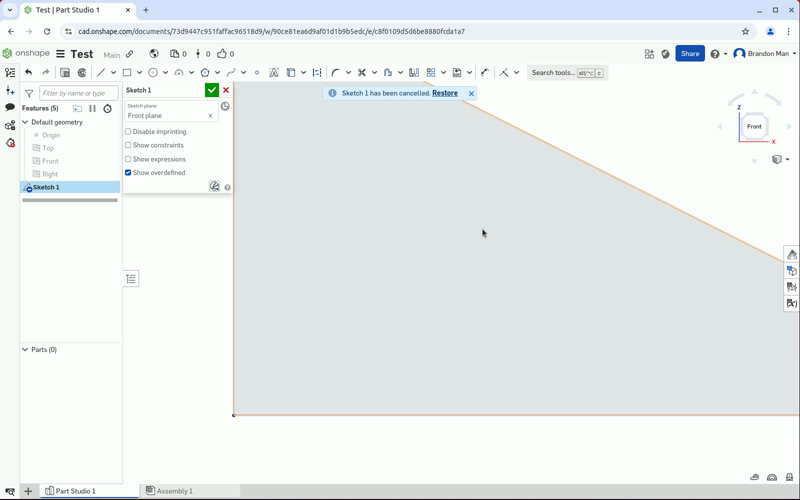
scroll(-6)
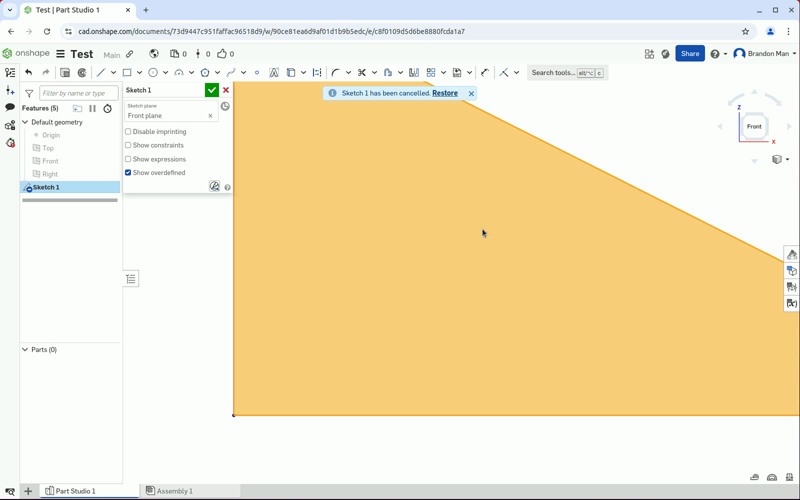
scroll(-6)
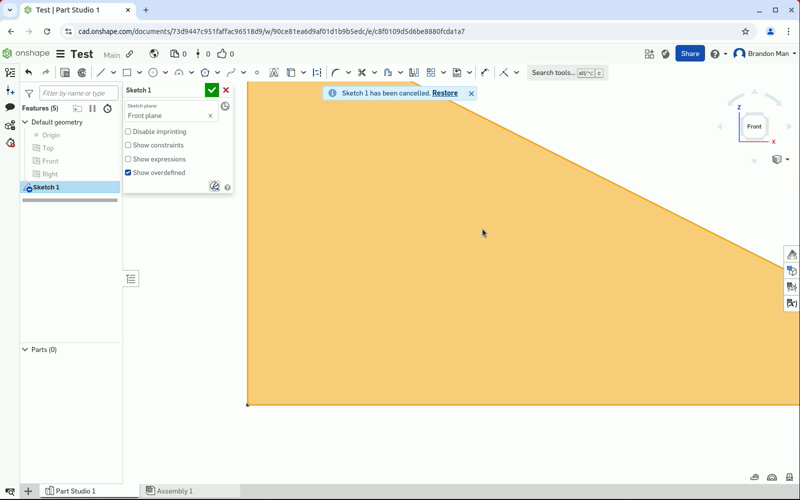
scroll(-6)
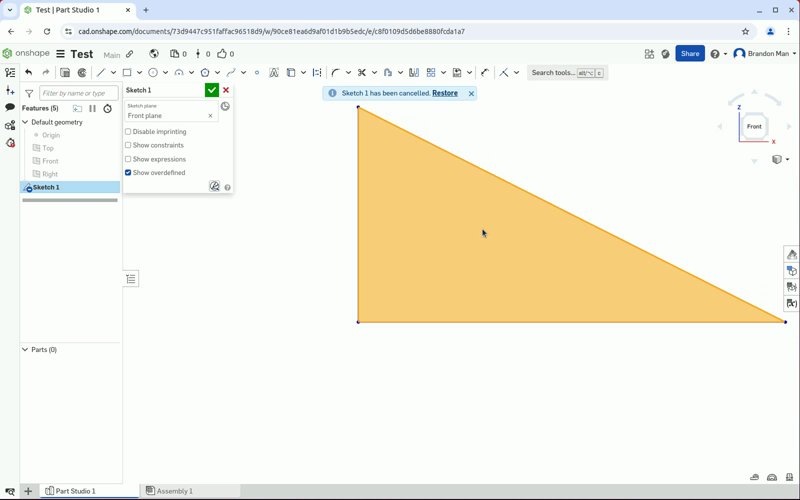
scroll(-6)
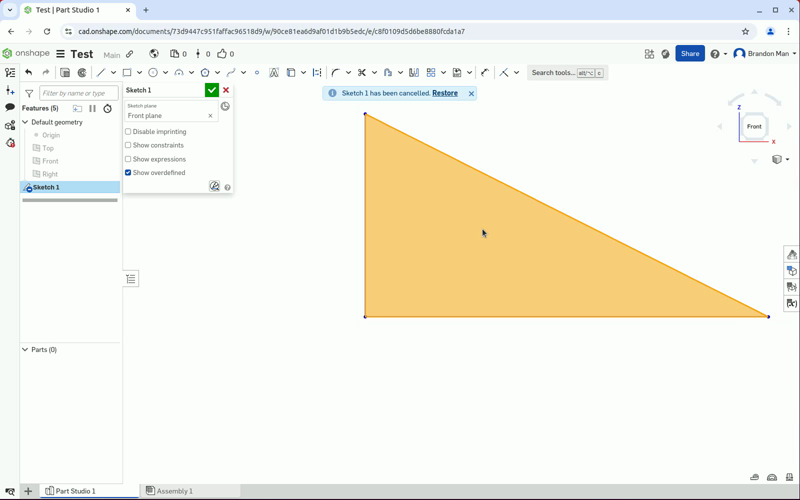
scroll(-6)
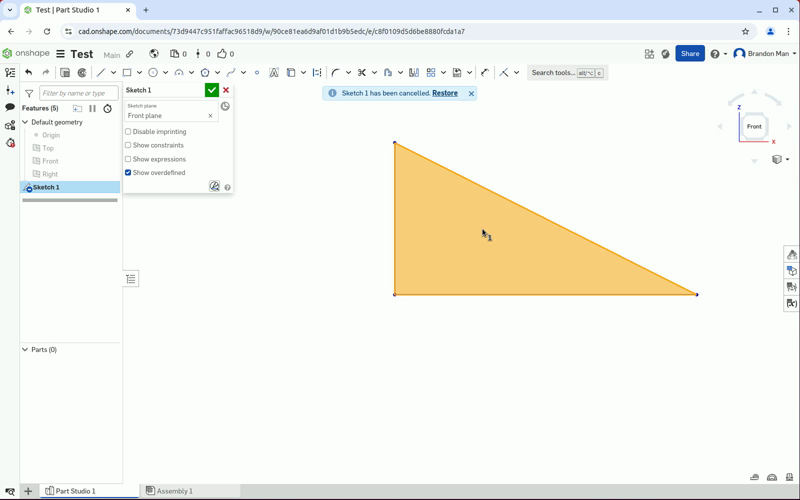
scroll(-6)
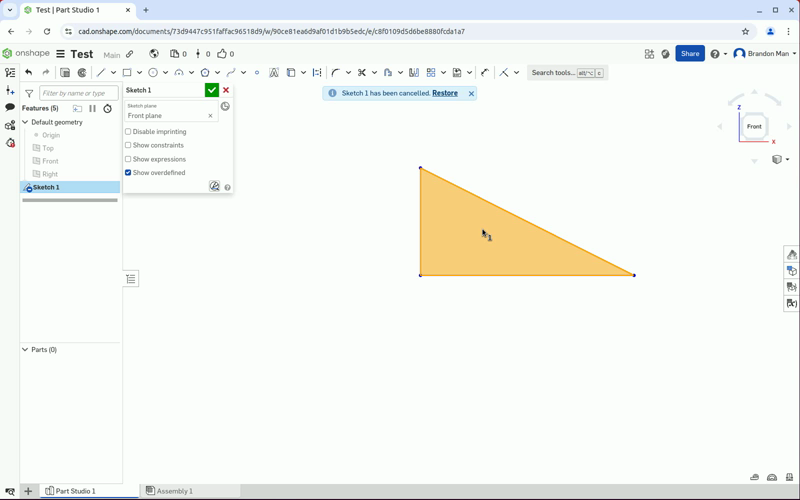
scroll(-6)
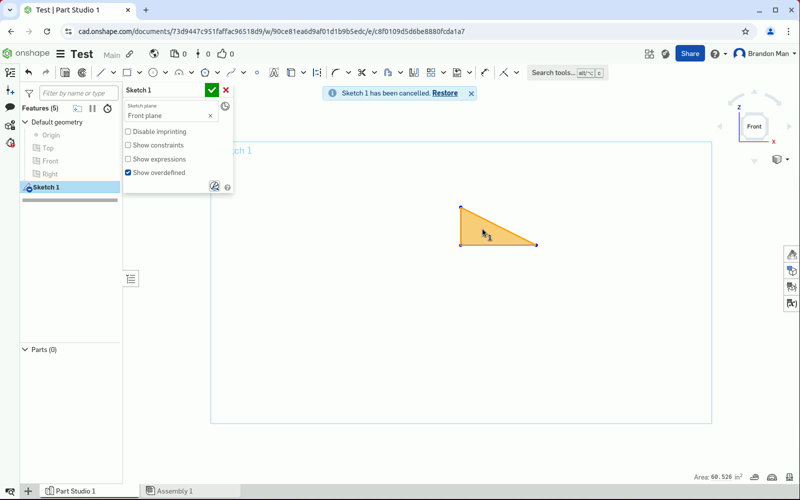
mouse_move(73, 352)
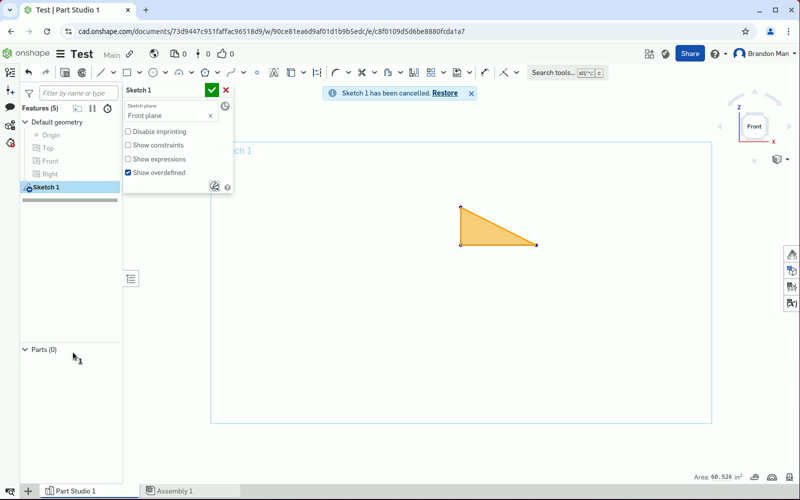
key(shift+y)
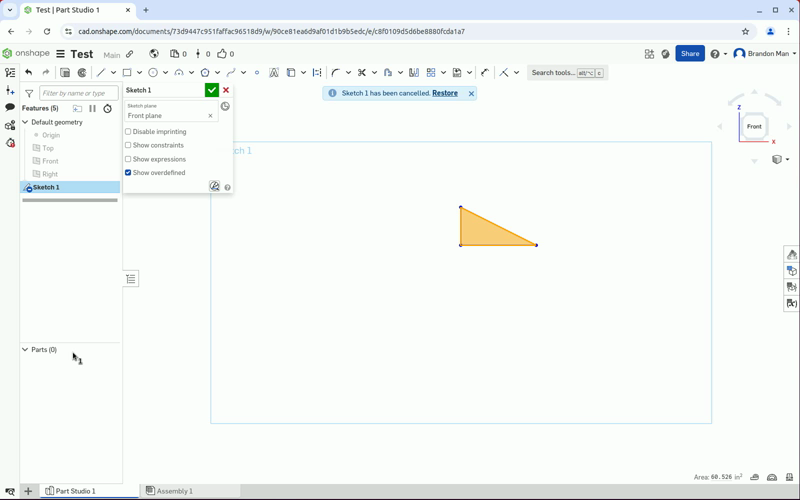
key(shift+e)
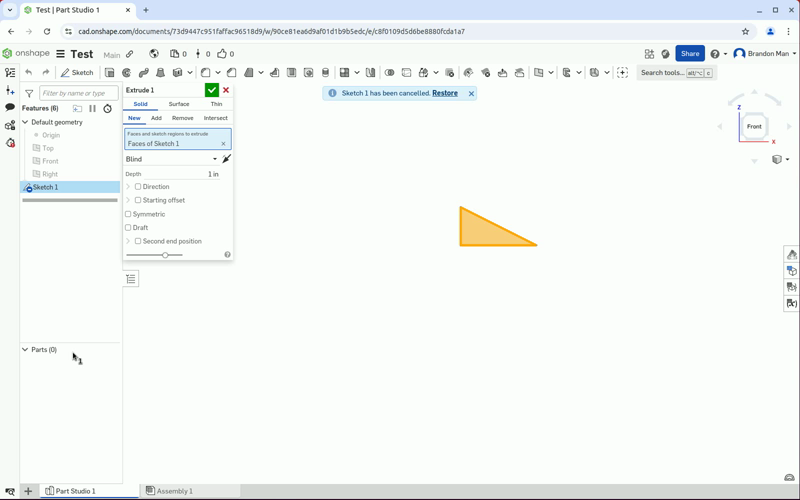
mouse_move(143, 106)
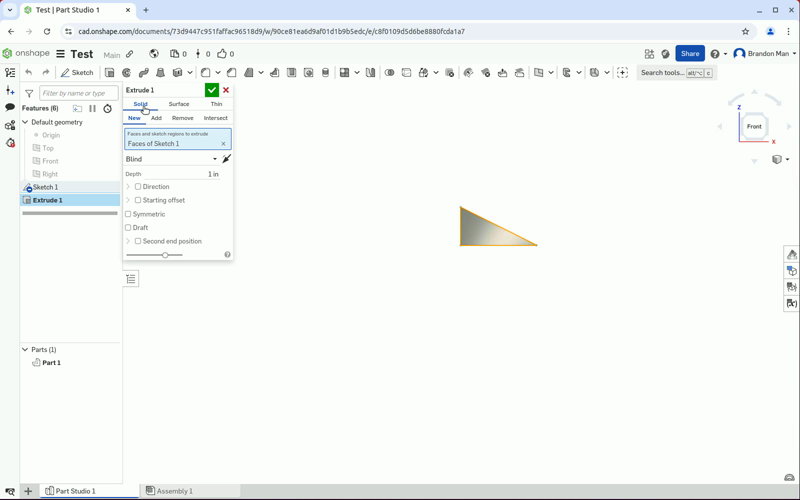
click(143, 106)
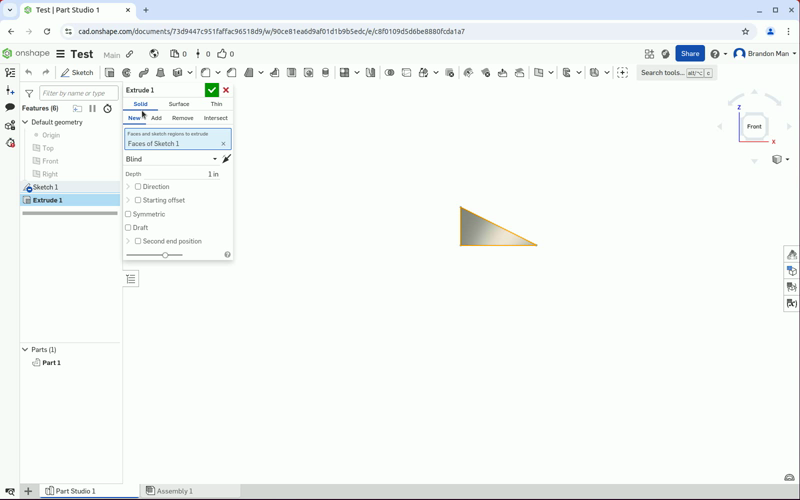
mouse_move(137, 120)
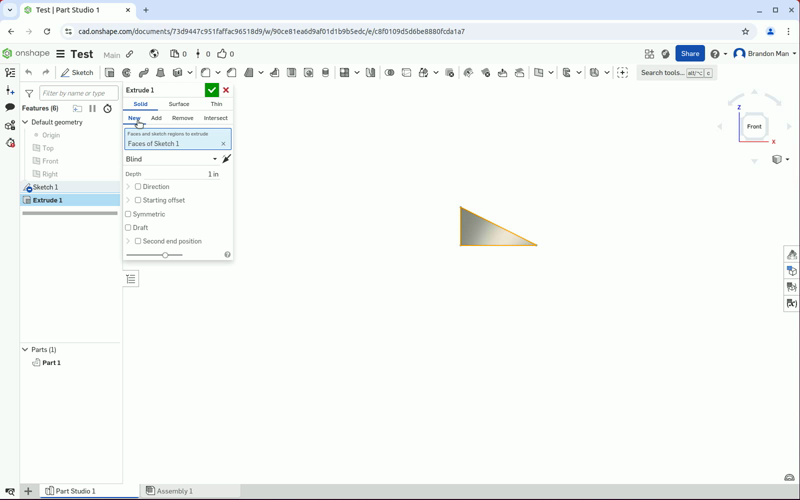
click(137, 120)
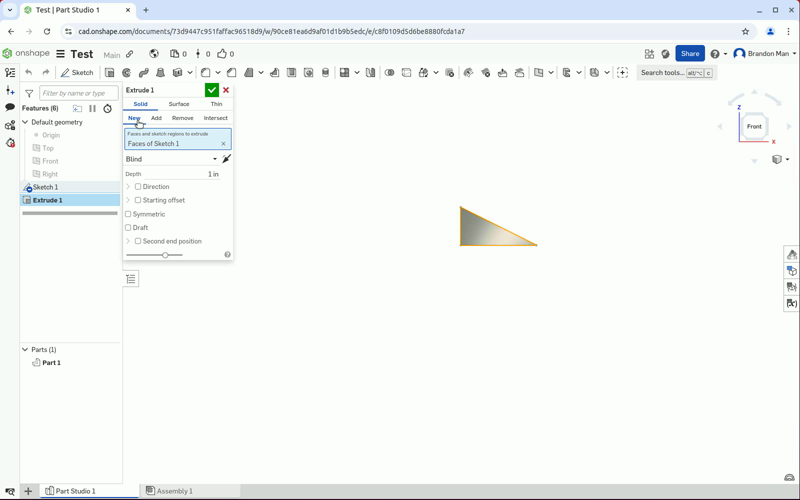
key(tab, 4)
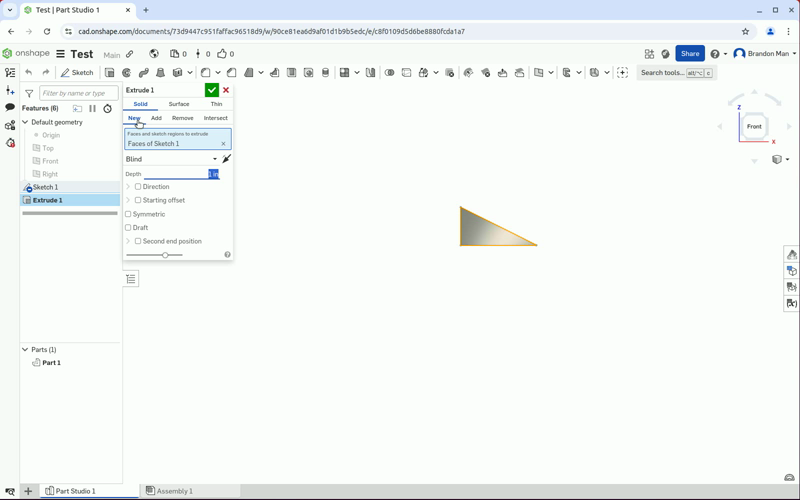
text(15.406)
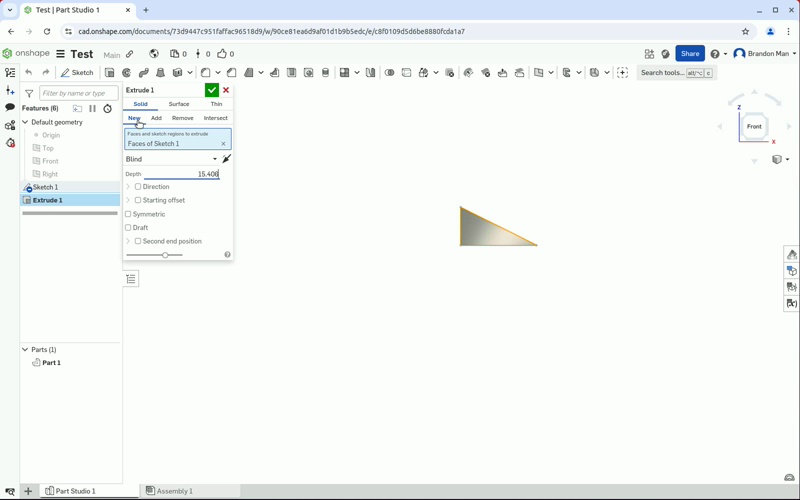
key(tab, 3)
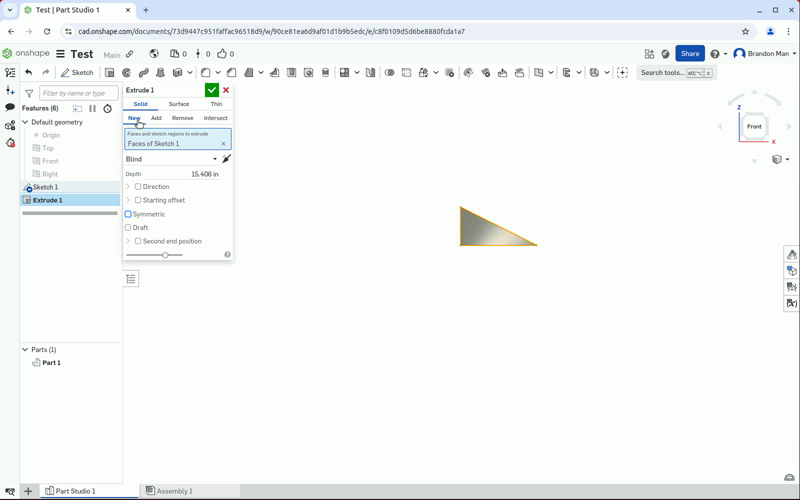
key(space)
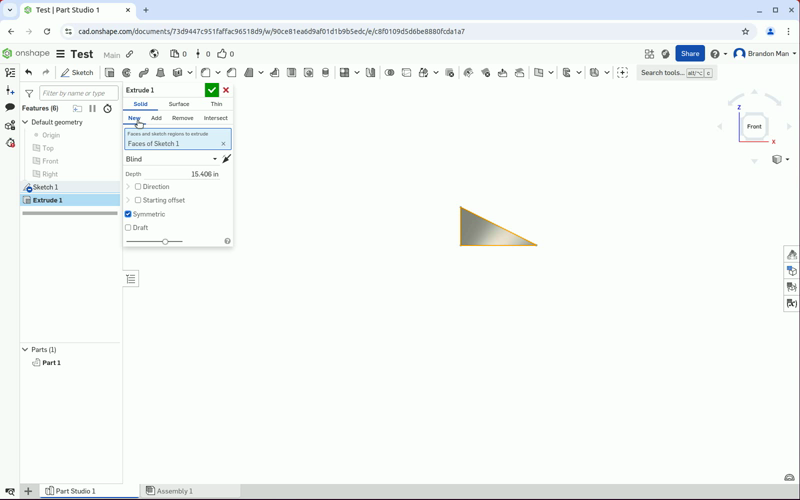
key(enter)
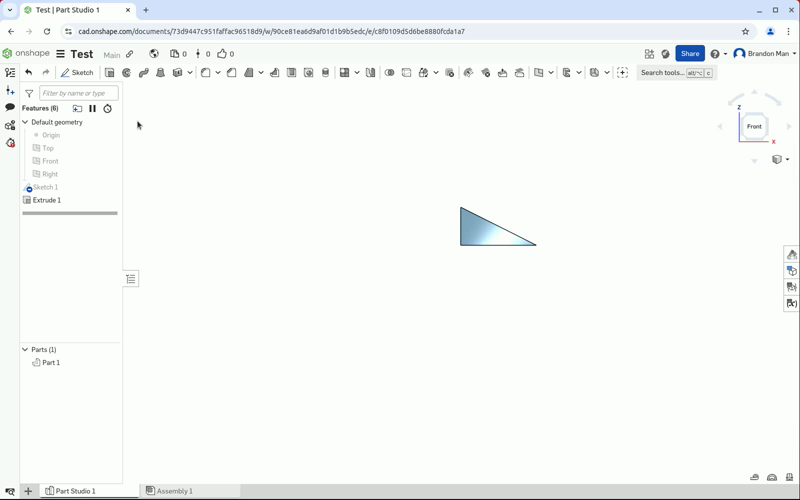
key(shift+h)
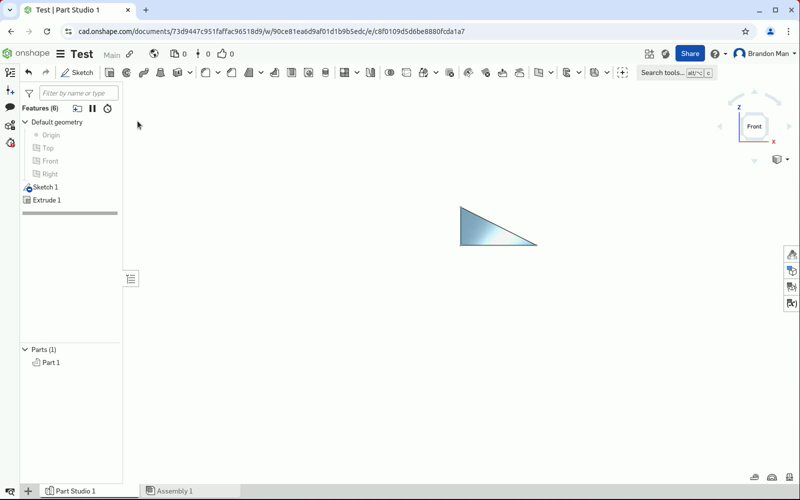
key(shift+h)
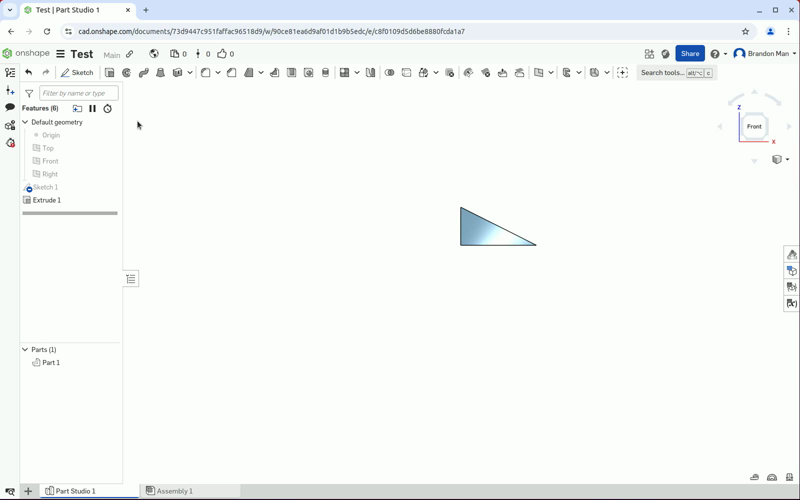
mouse_move(73, 189)
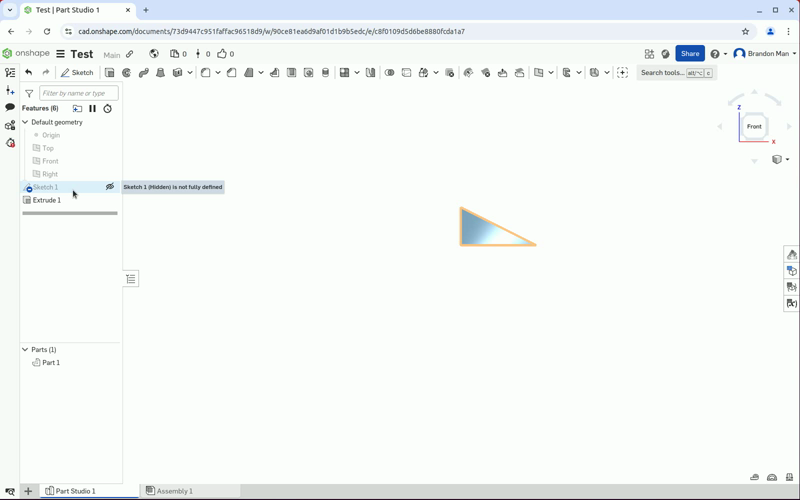
click(73, 189)
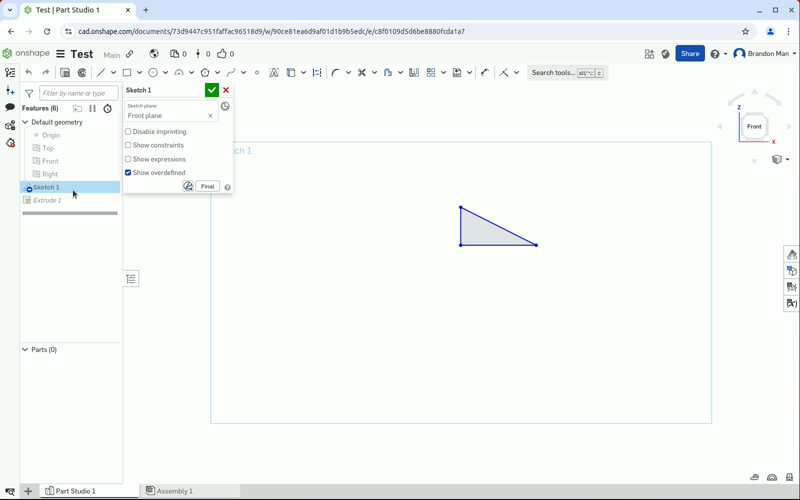
mouse_move(229, 92)
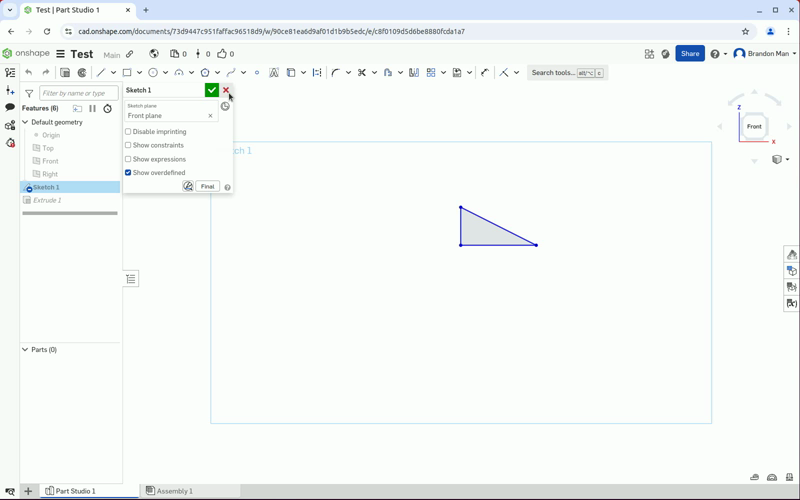
click(229, 92)
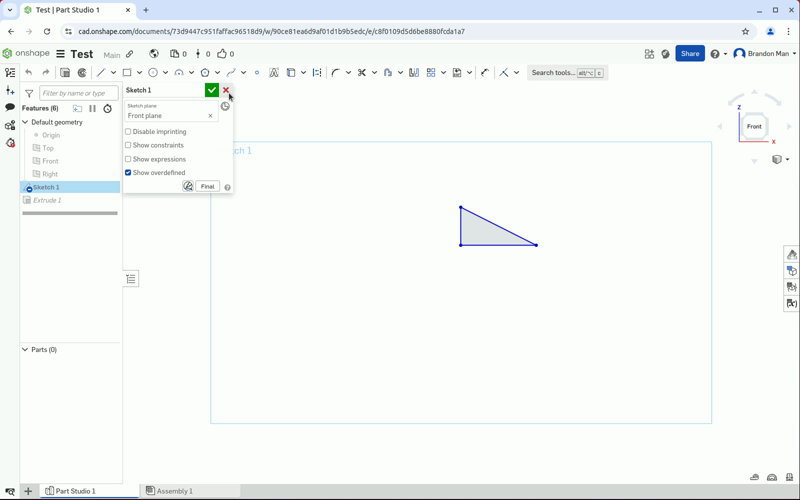
key(shift+s)
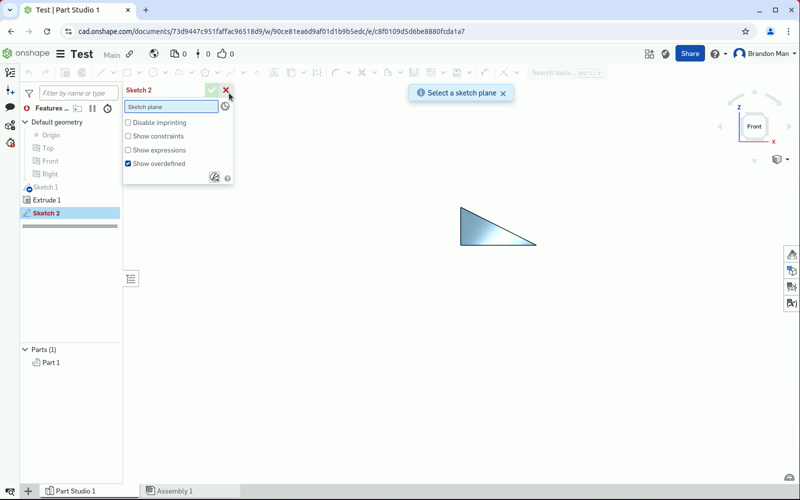
mouse_move(73, 163)
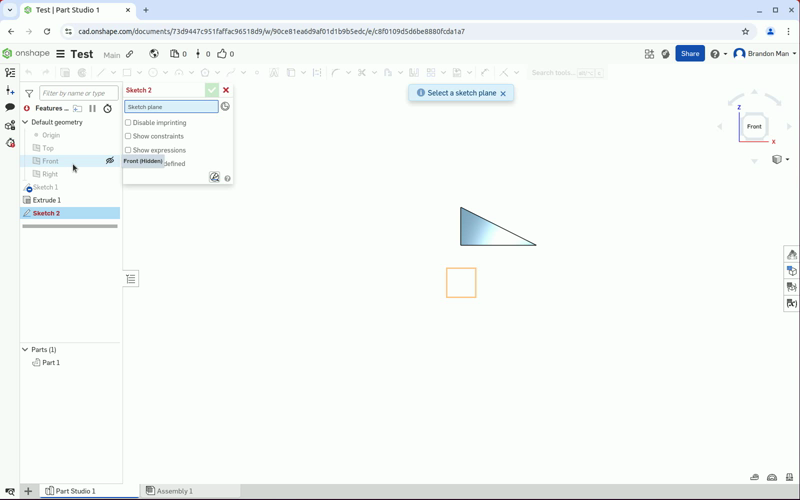
click(73, 163)
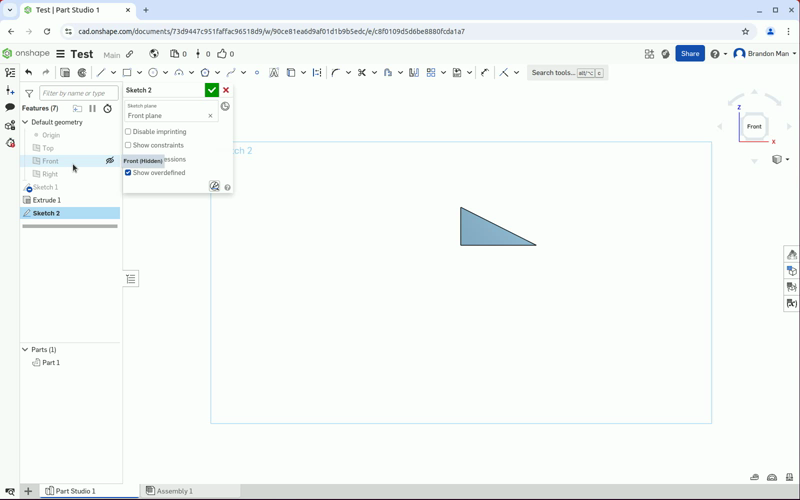
mouse_move(73, 352)
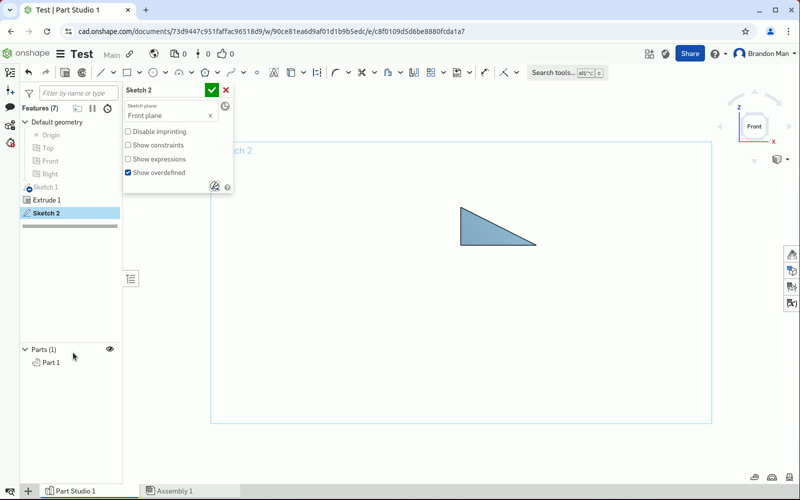
key(y)
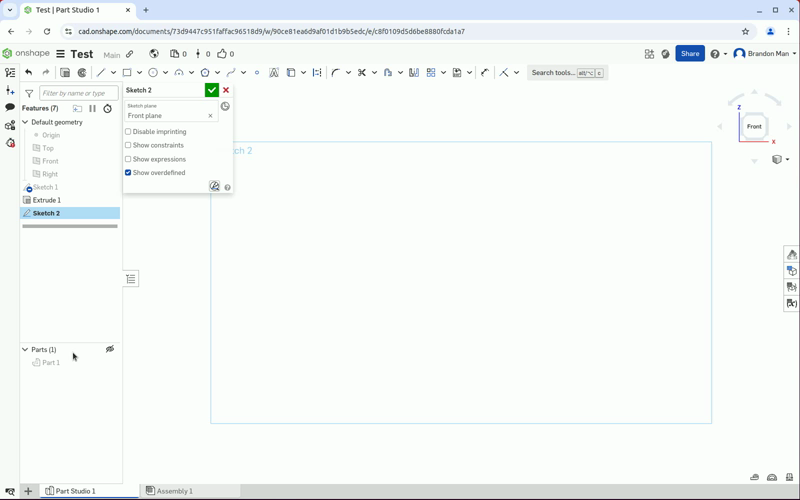
key(l)
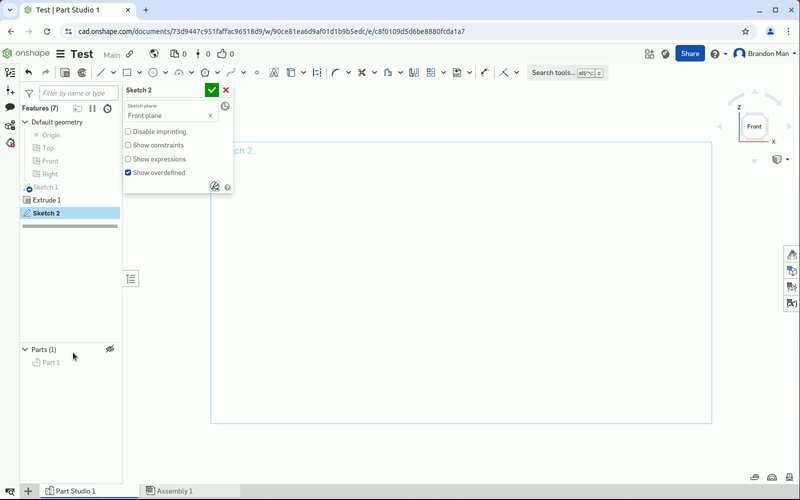
key_down(shift)
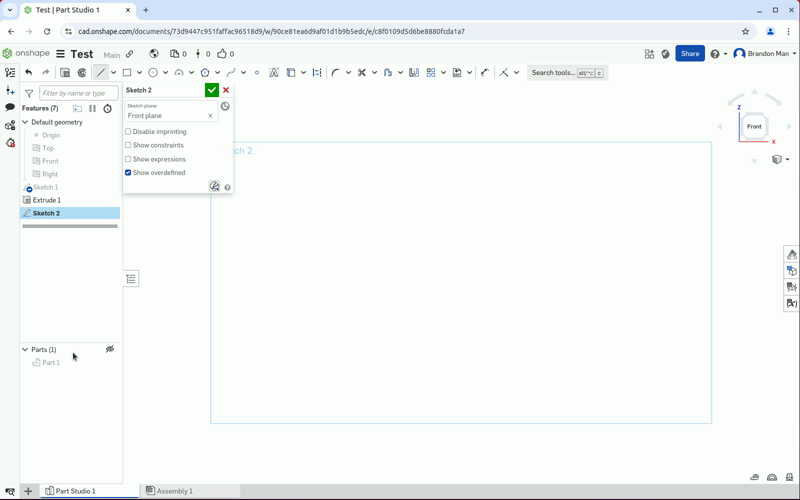
mouse_move(554, 282)
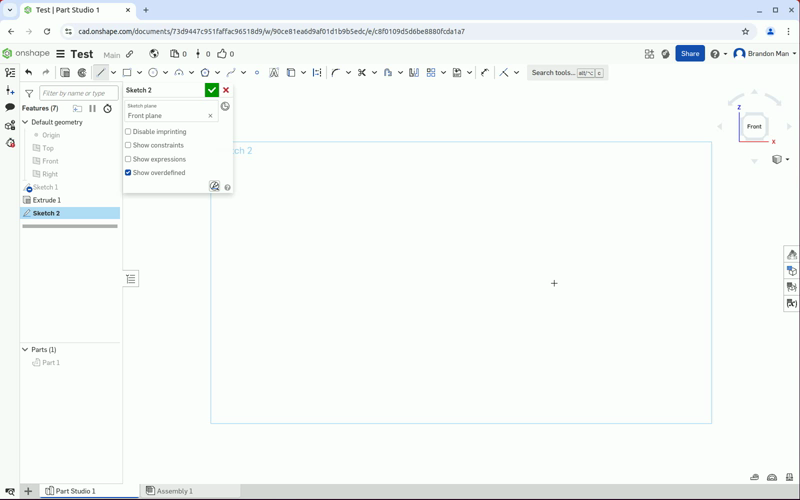
click(554, 282)
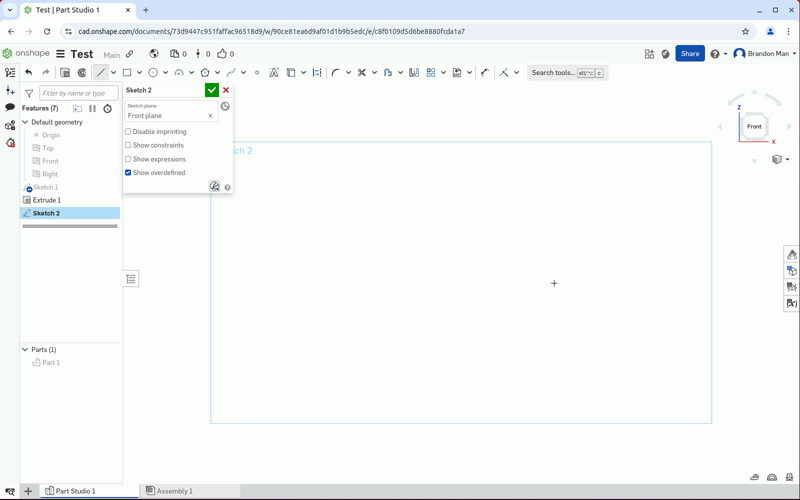
key_up(shift)
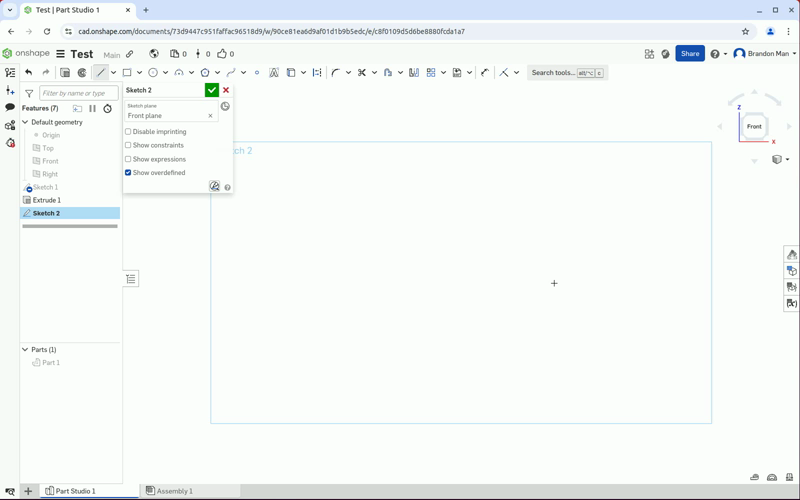
key_down(shift)
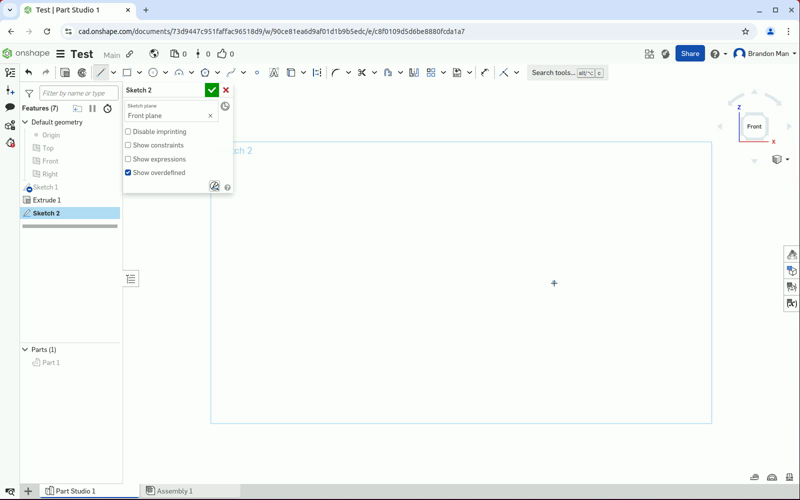
mouse_move(584, 282)
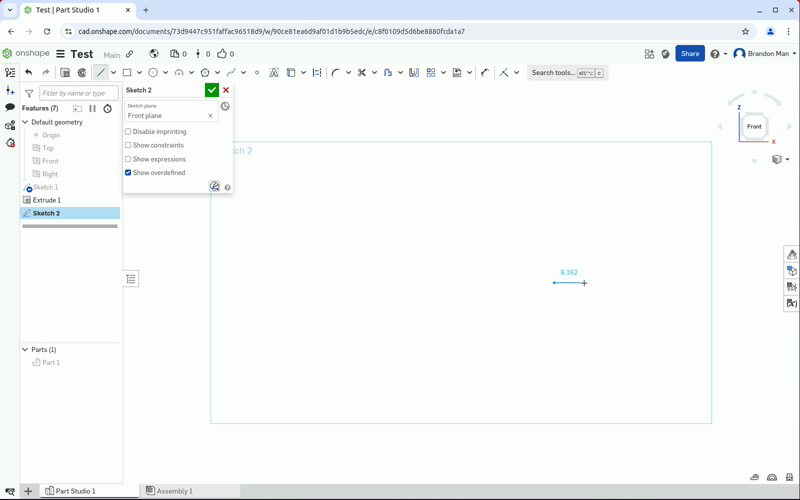
mouse_move(573, 282)
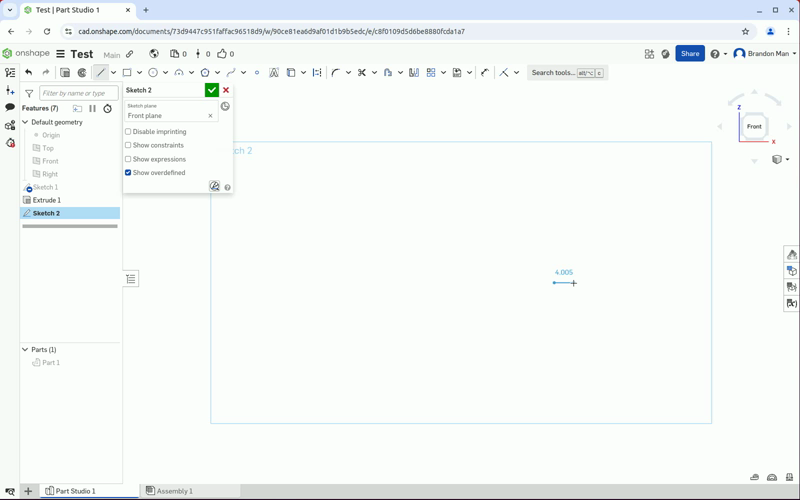
click(573, 282)
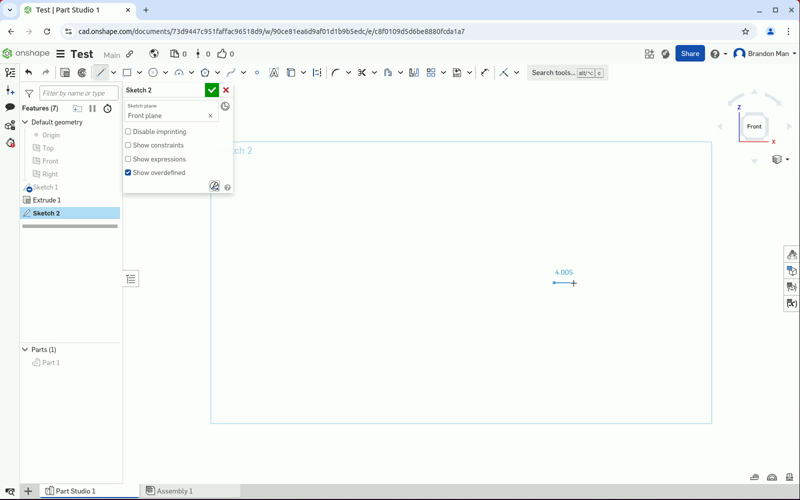
key_up(shift)
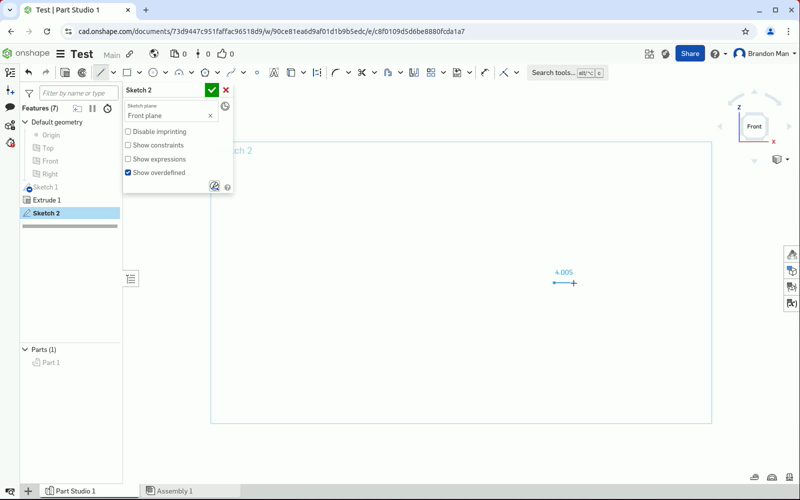
key_down(shift)
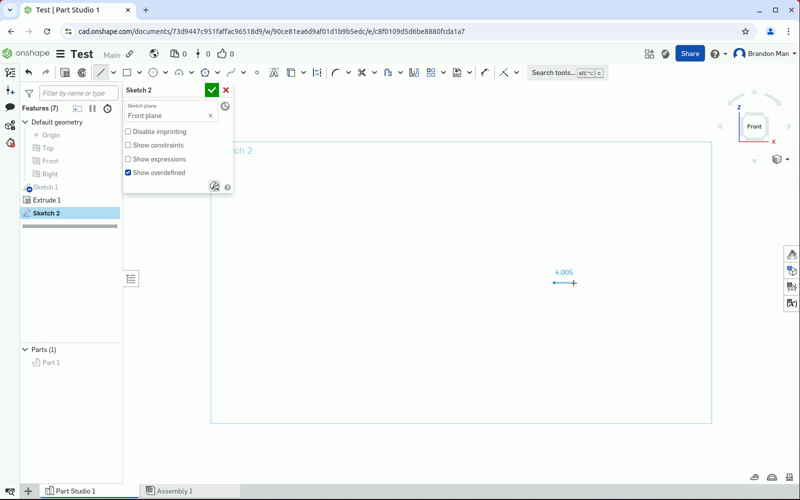
mouse_move(589, 282)
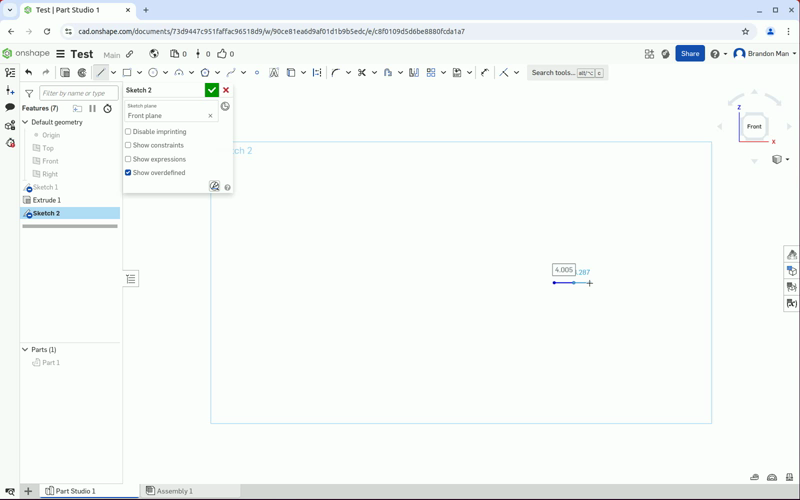
mouse_move(573, 263)
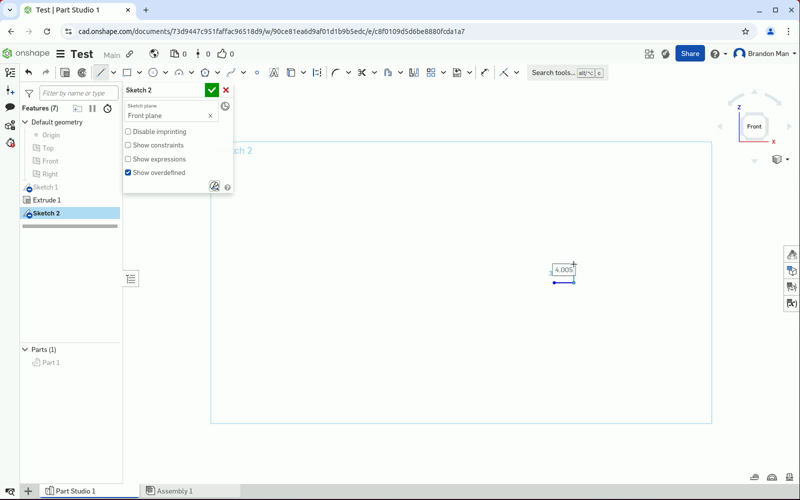
click(573, 263)
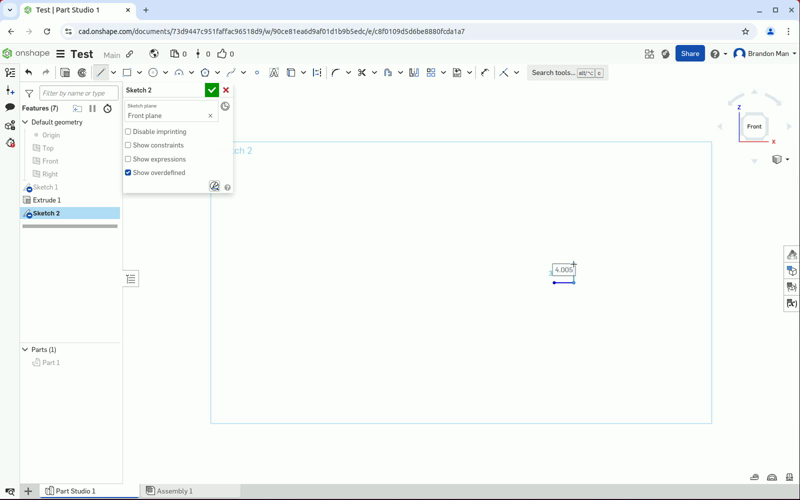
key_up(shift)
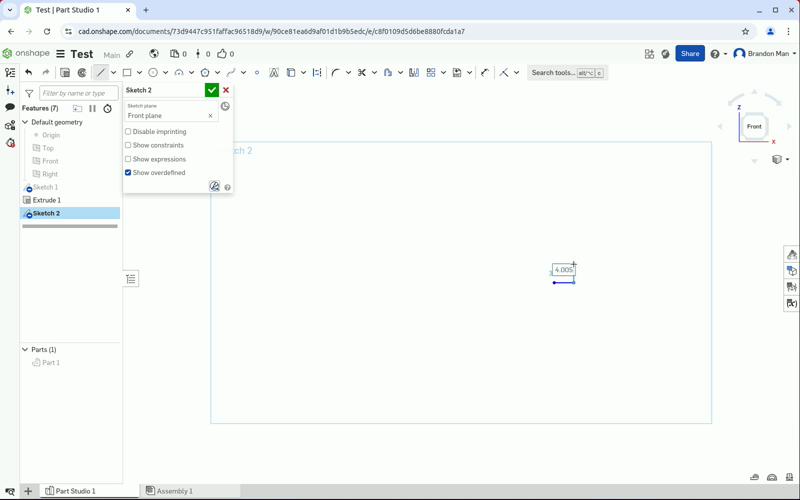
key_down(shift)
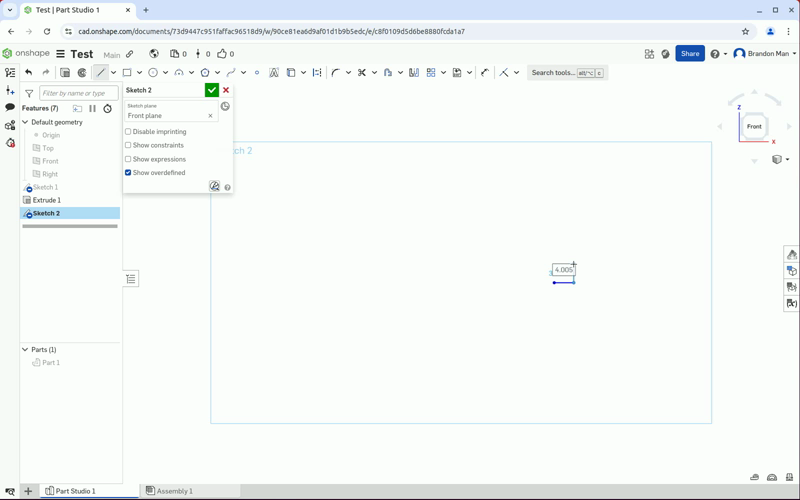
mouse_move(589, 263)
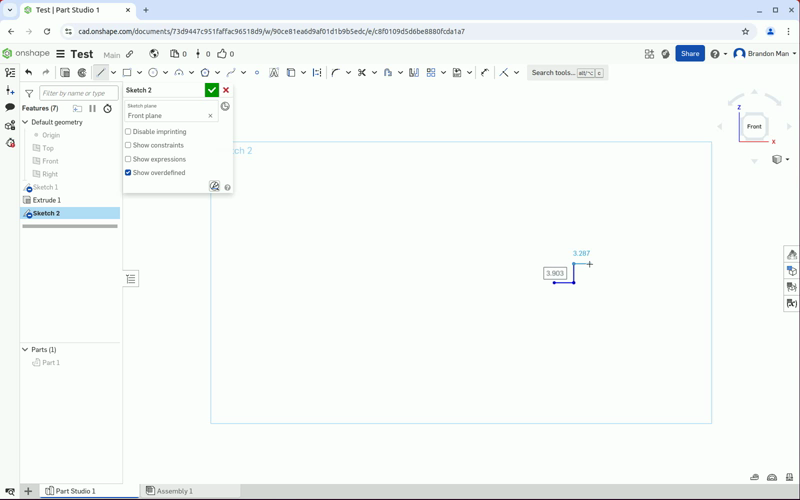
mouse_move(554, 253)
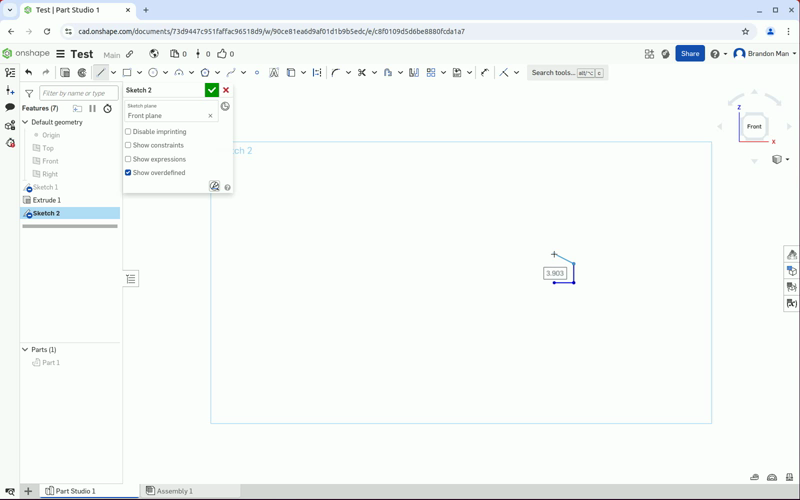
click(554, 253)
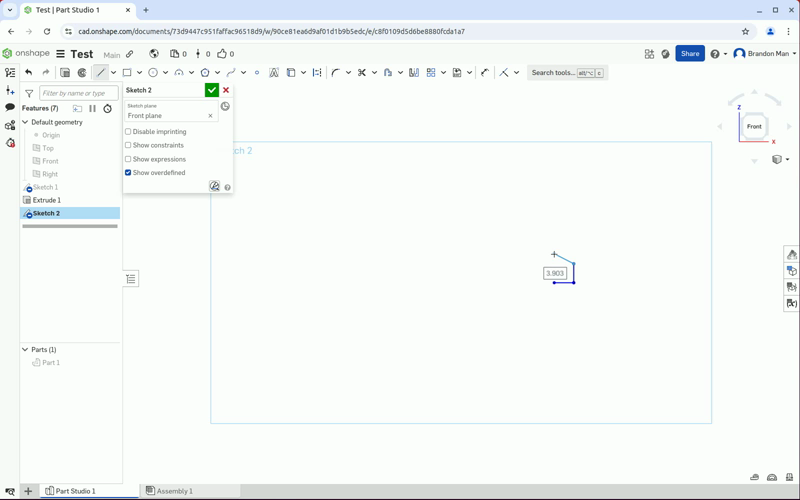
key_up(shift)
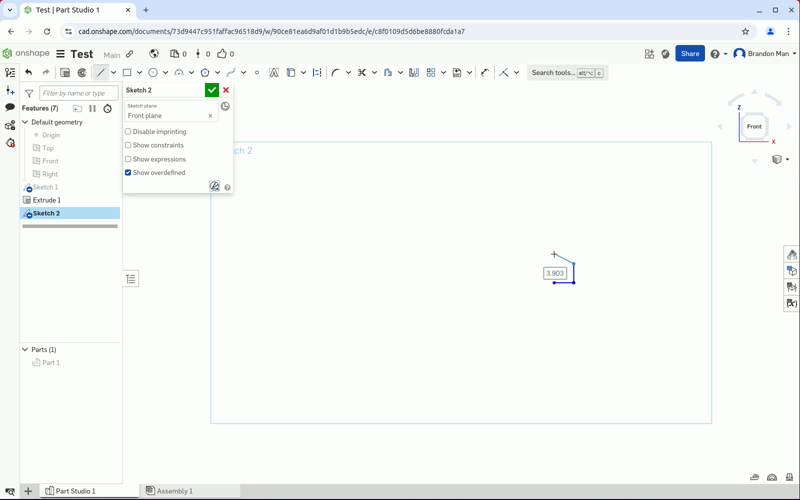
mouse_move(584, 253)
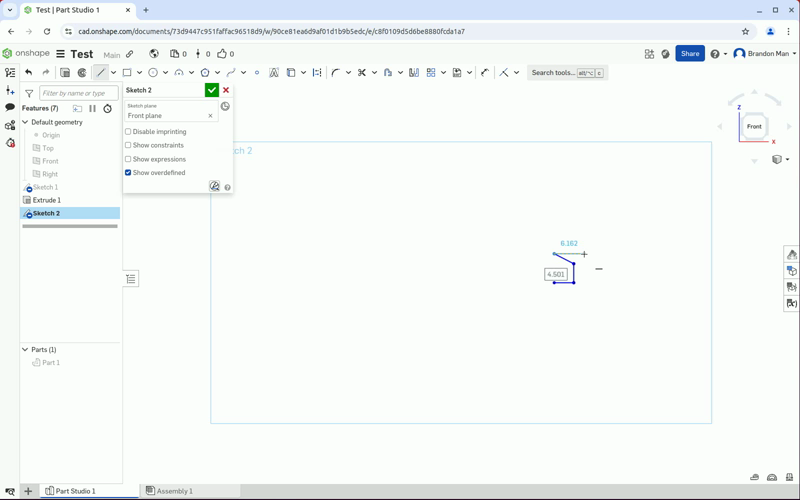
key_down(shift)
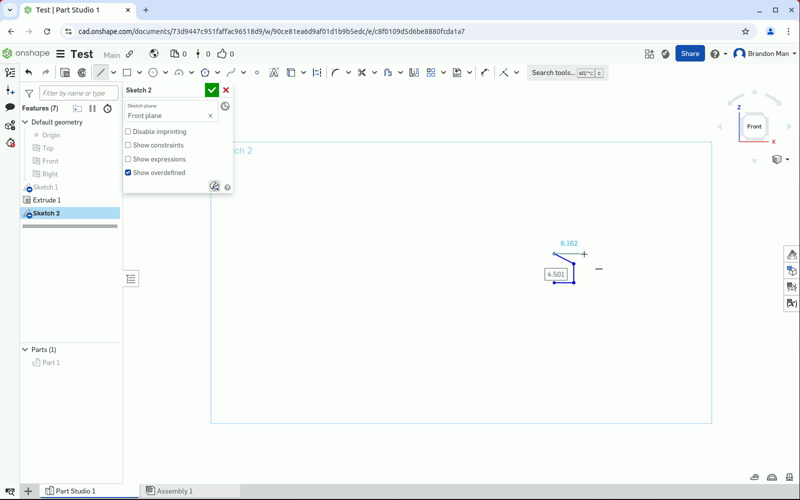
mouse_move(554, 282)
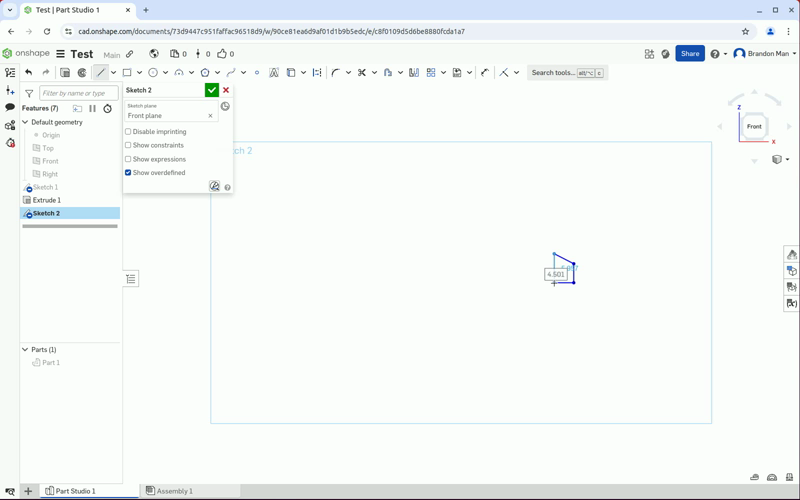
key_up(shift)
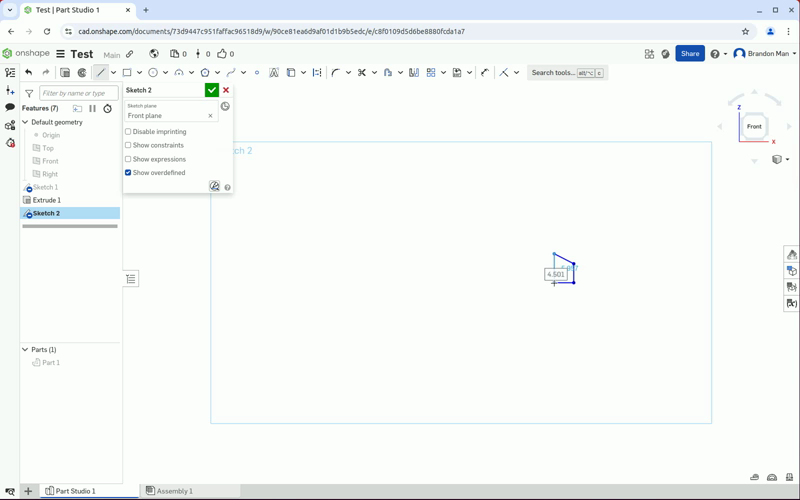
click(554, 282)
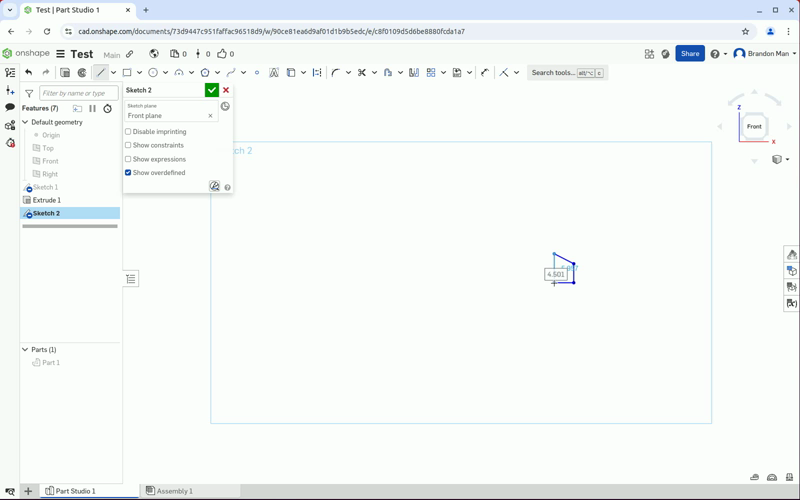
key(esc)
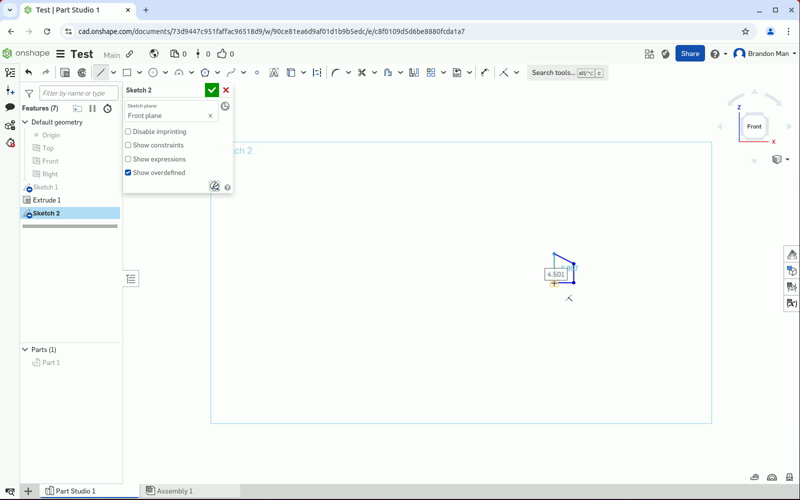
mouse_move(567, 260)
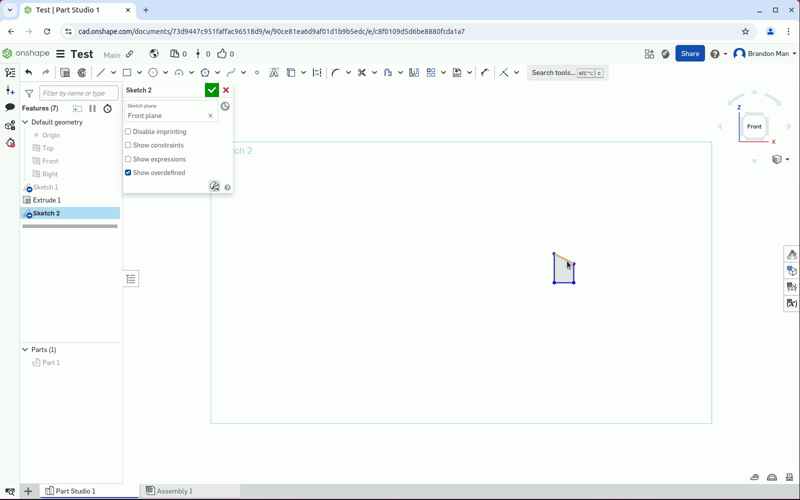
scroll(6)
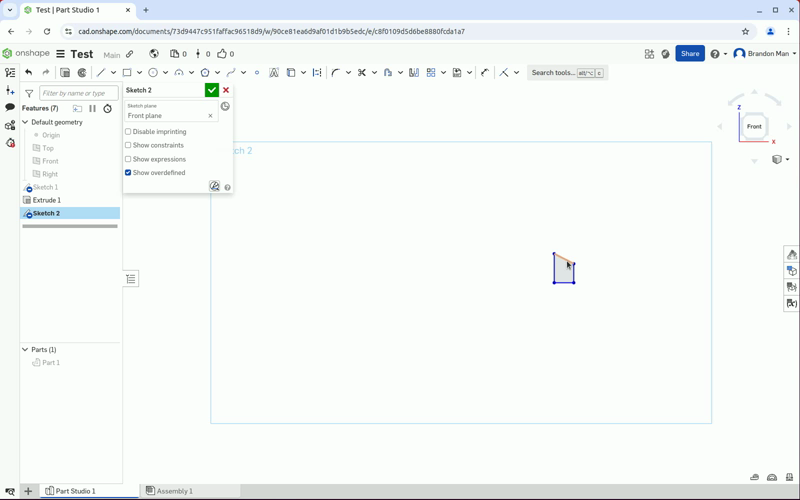
scroll(6)
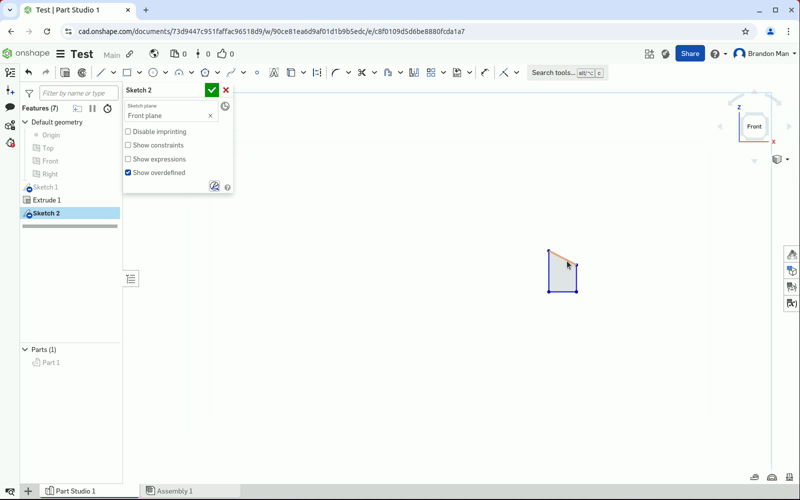
scroll(6)
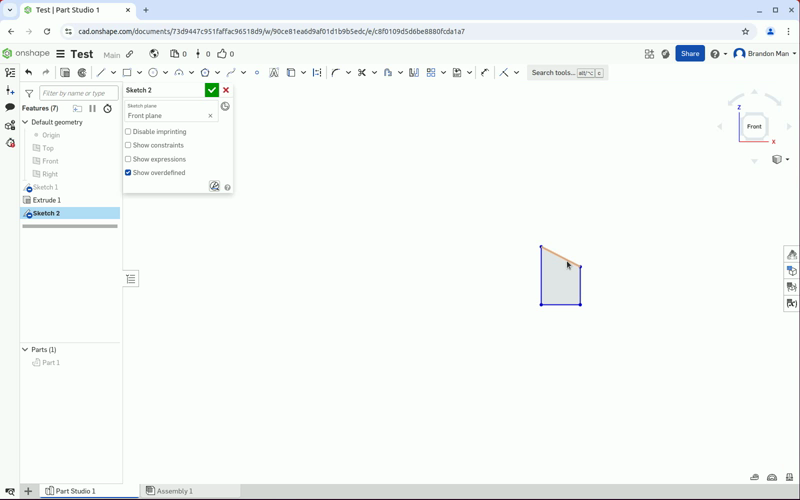
scroll(6)
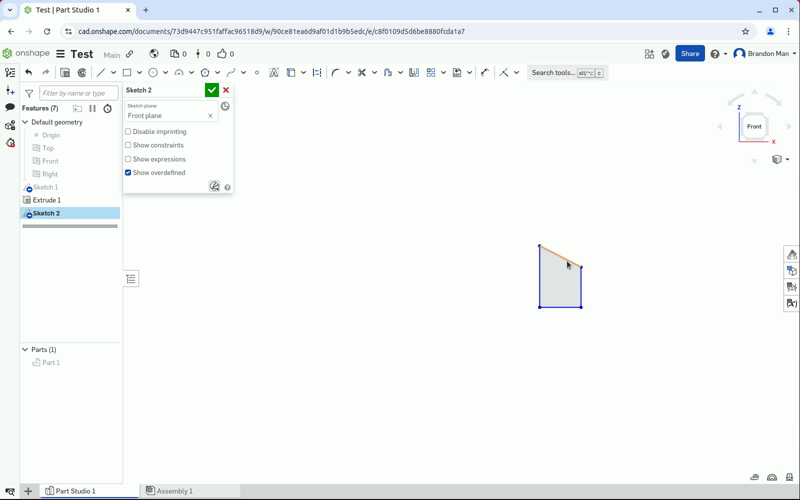
scroll(6)
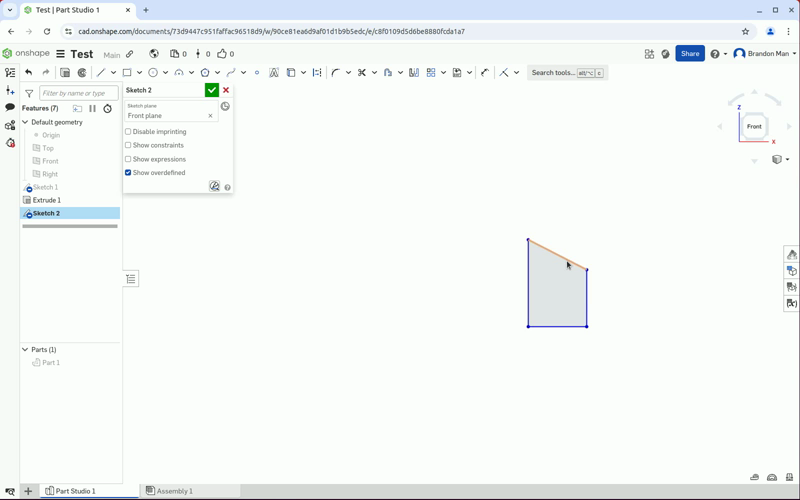
scroll(6)
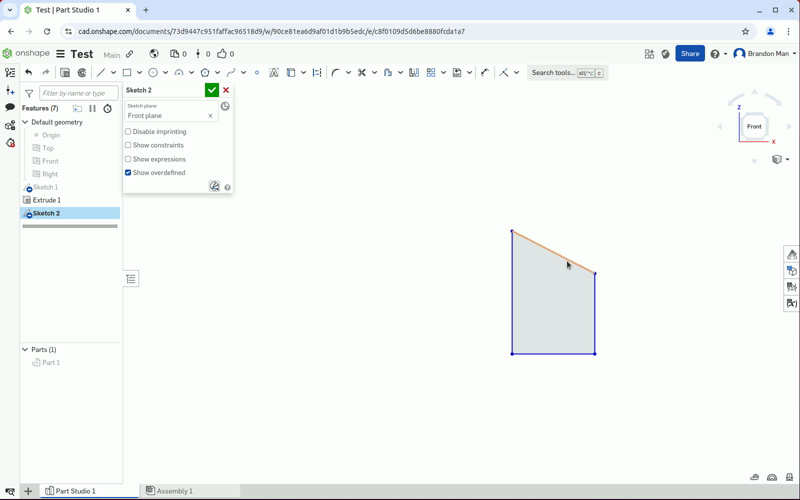
scroll(6)
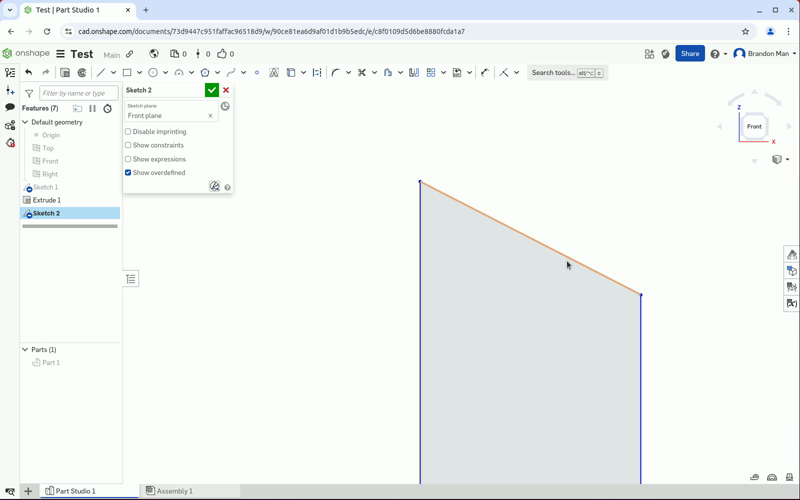
click(567, 260)
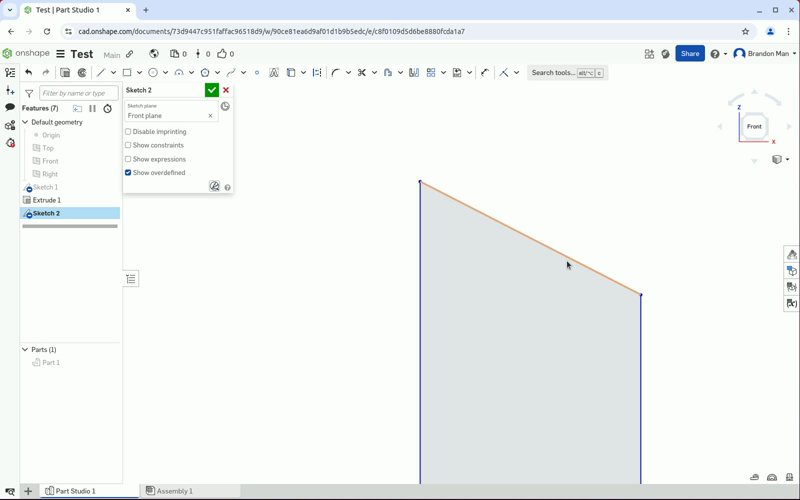
scroll(-6)
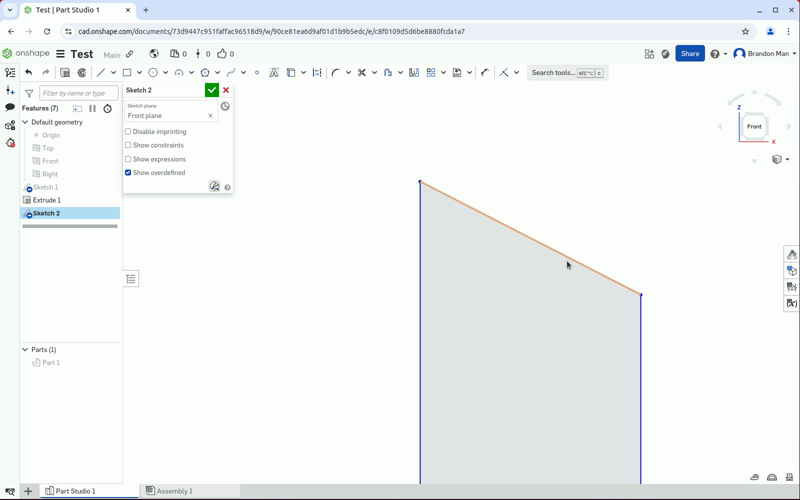
scroll(-6)
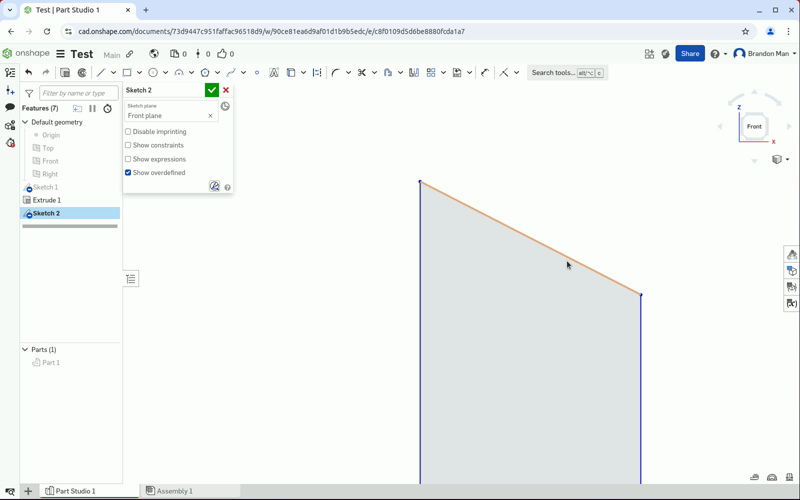
scroll(-6)
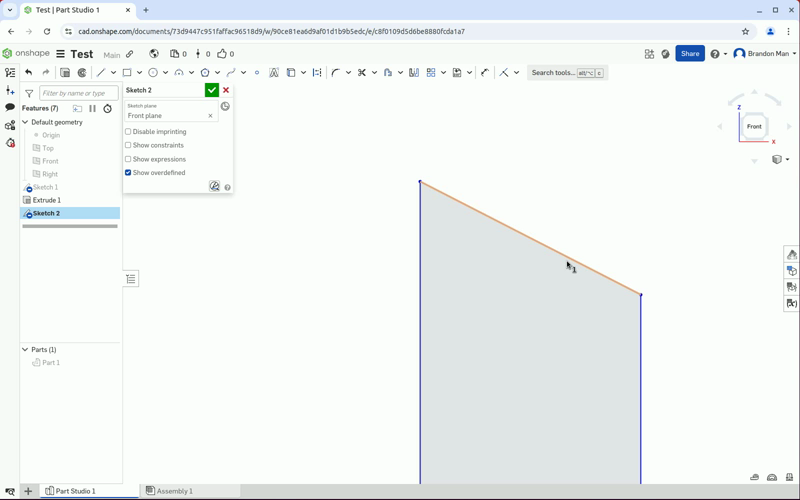
scroll(-6)
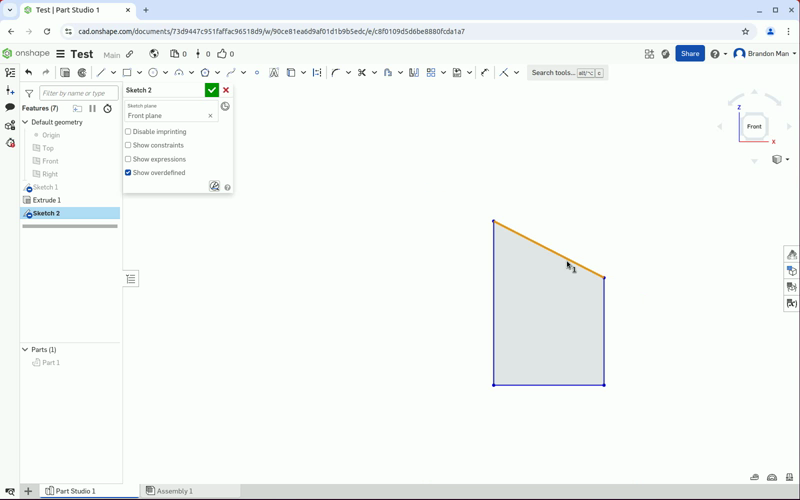
scroll(-6)
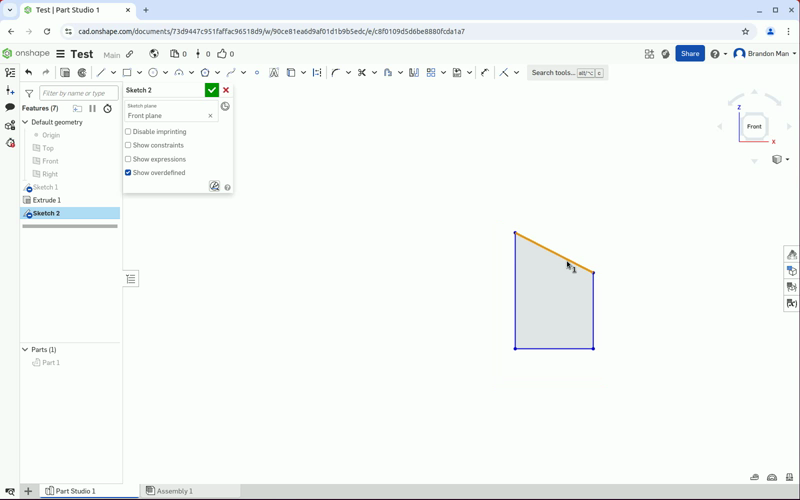
scroll(-6)
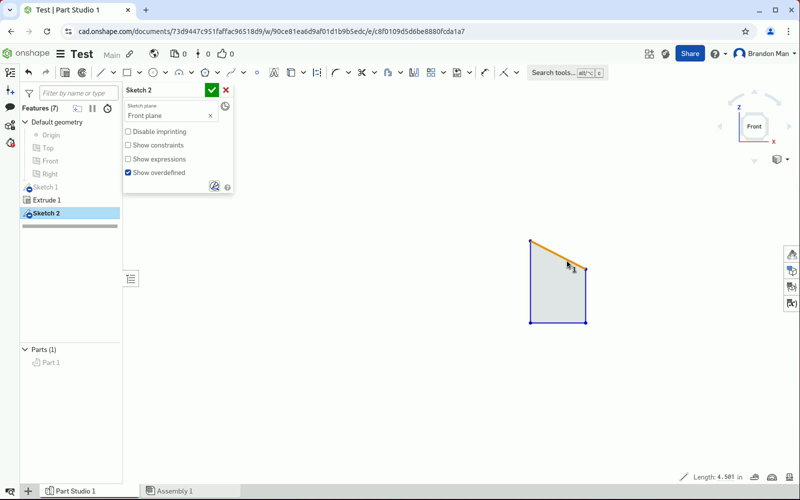
scroll(-6)
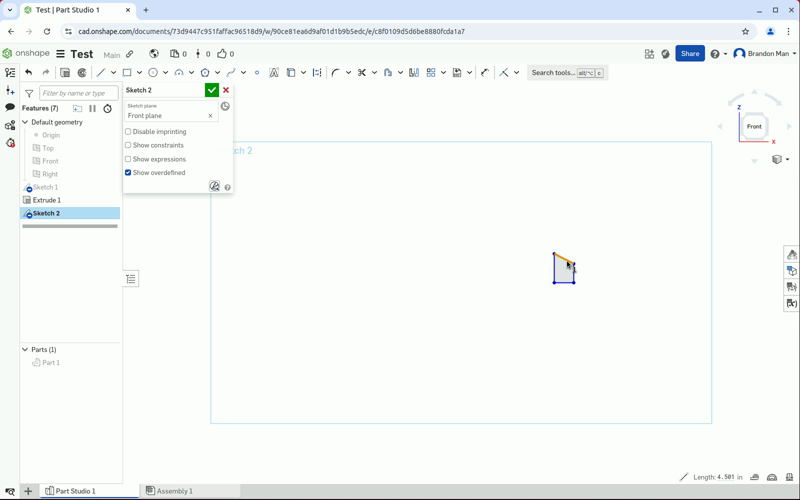
mouse_move(73, 352)
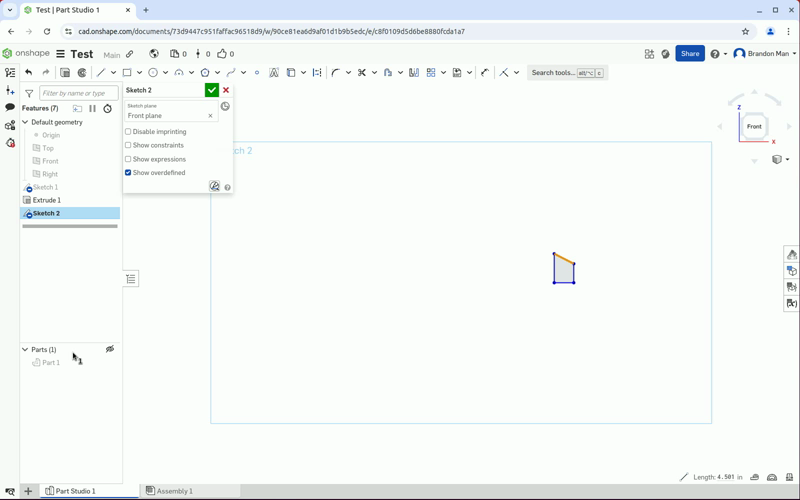
key(shift+y)
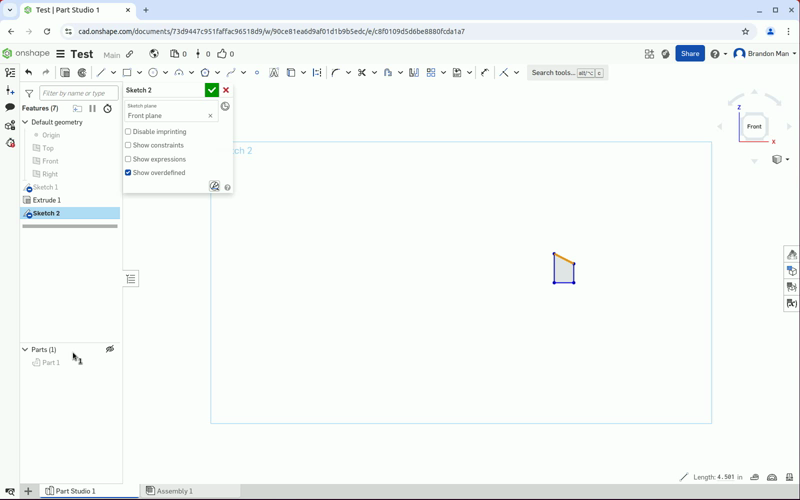
key(shift+e)
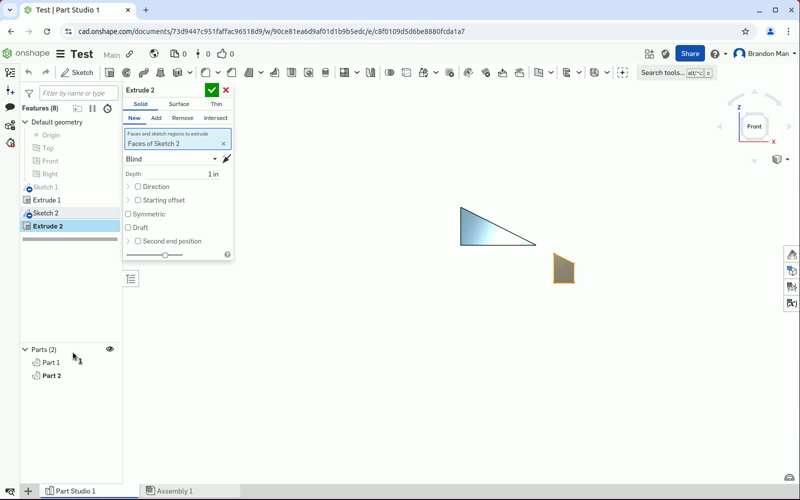
mouse_move(143, 106)
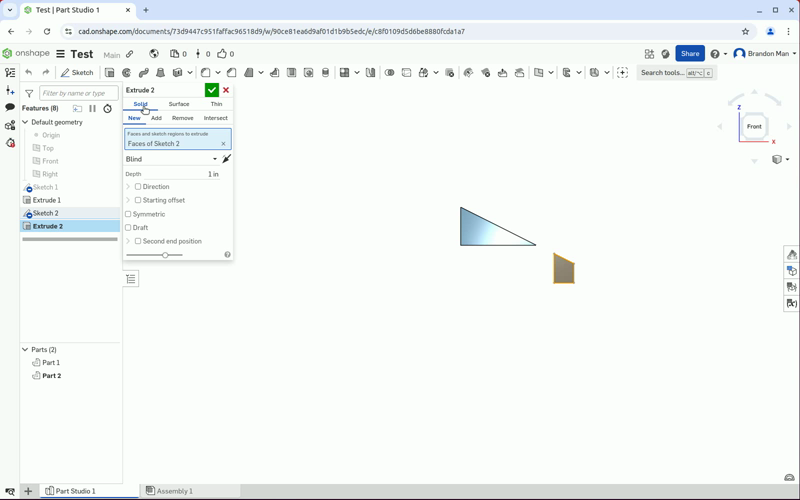
click(143, 106)
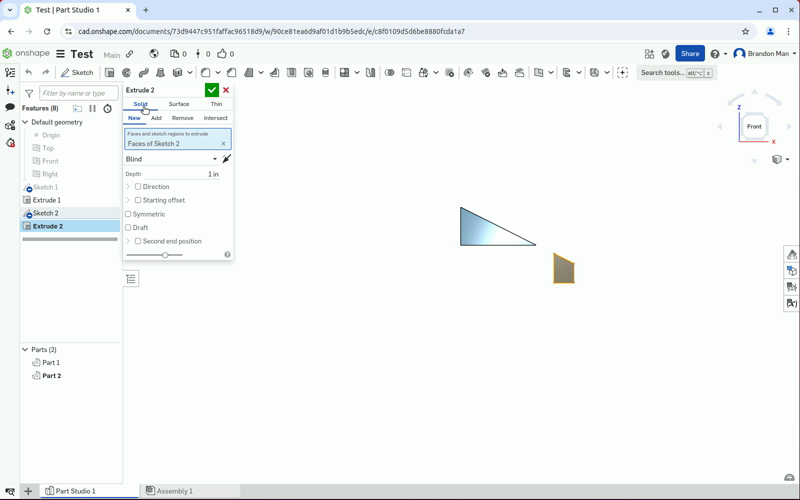
mouse_move(137, 120)
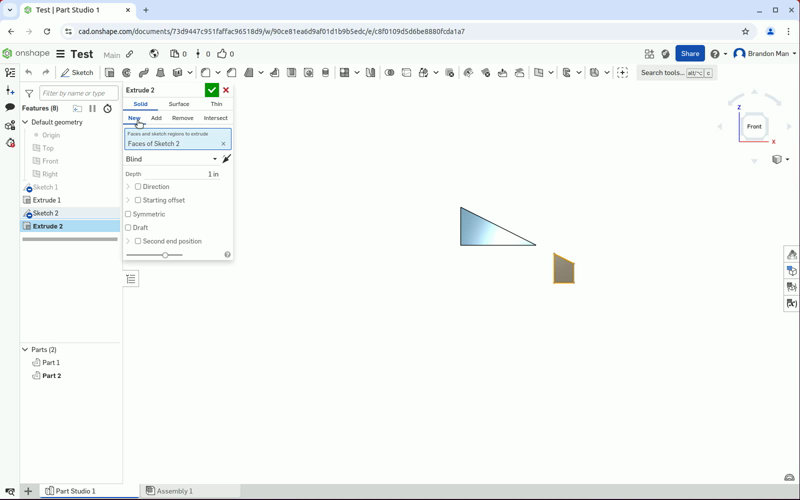
click(137, 120)
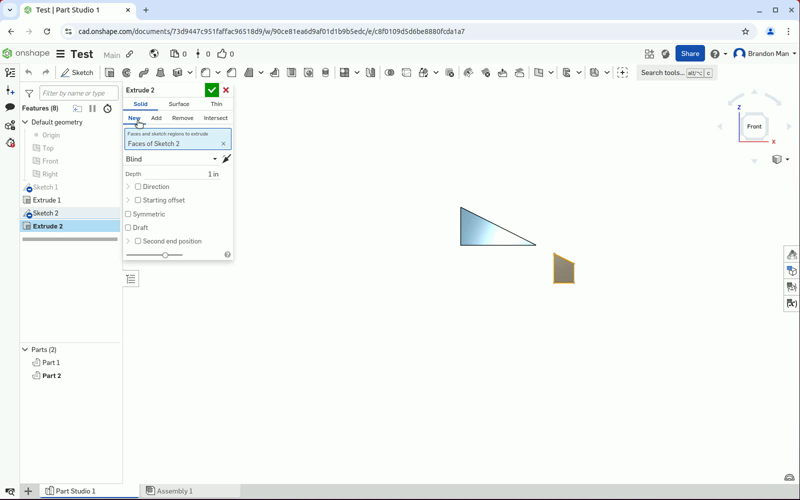
key(tab, 4)
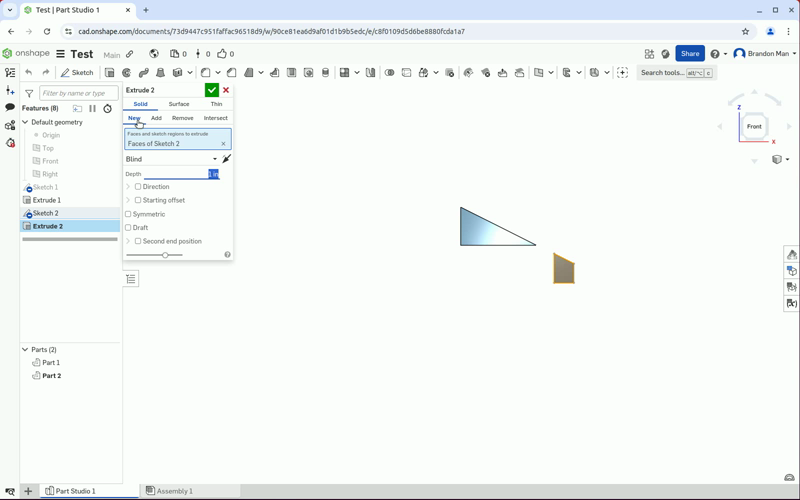
text(15.406)
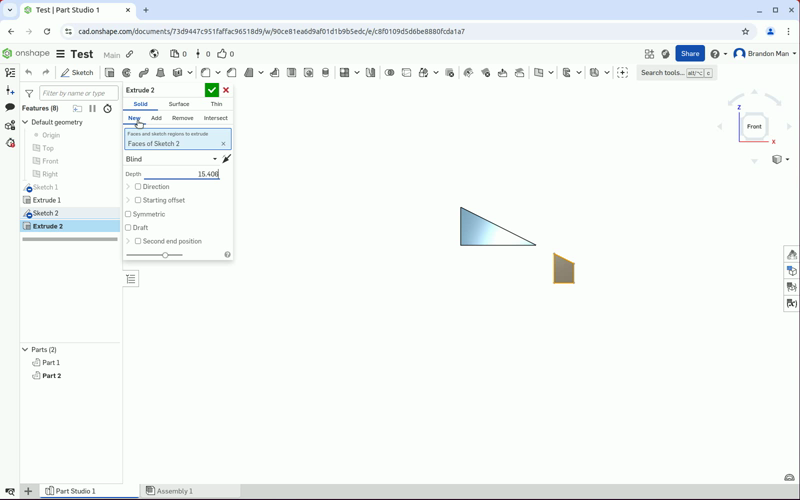
key(tab, 3)
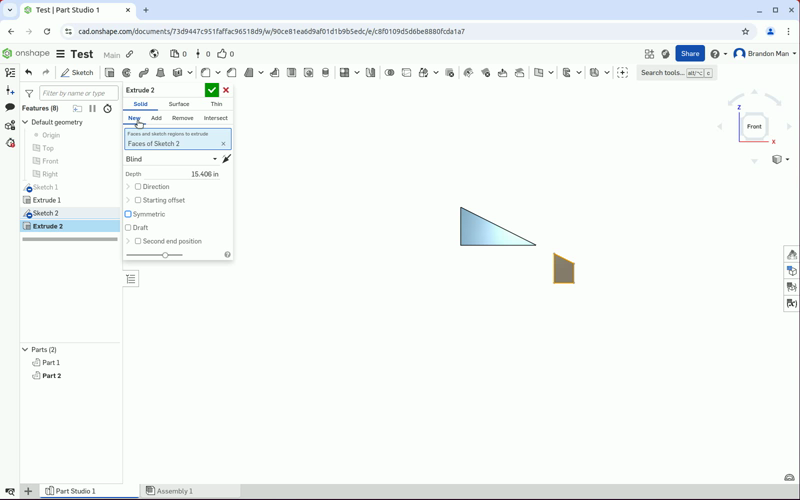
key(space)
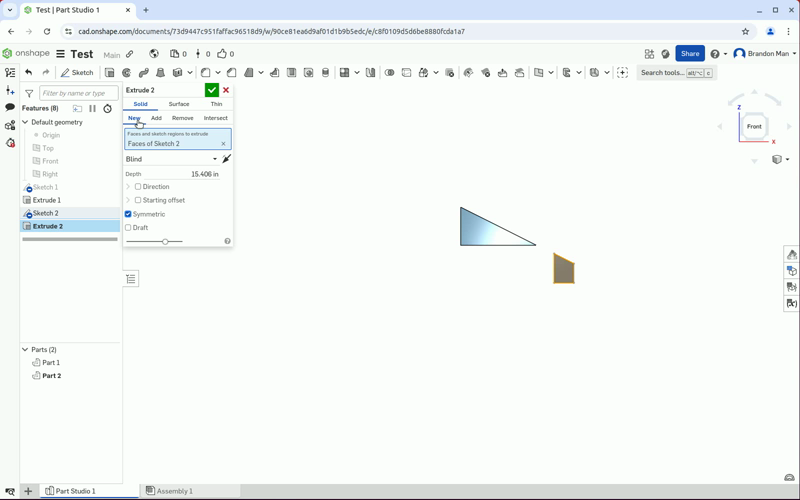
key(enter)
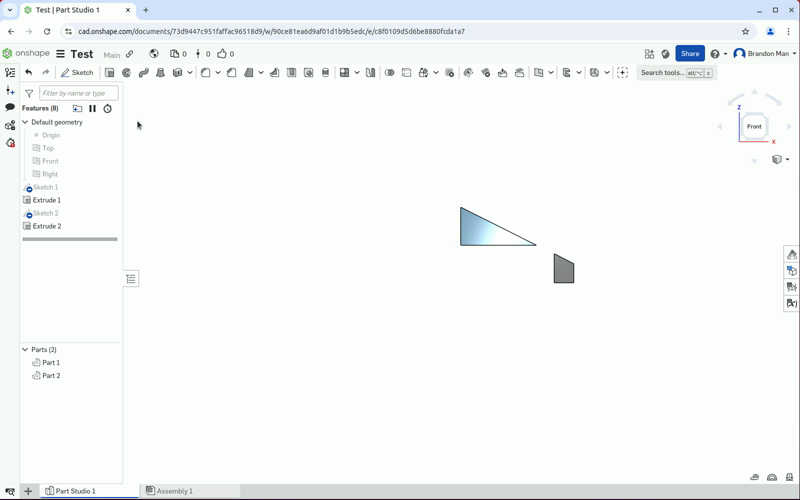
key(shift+h)
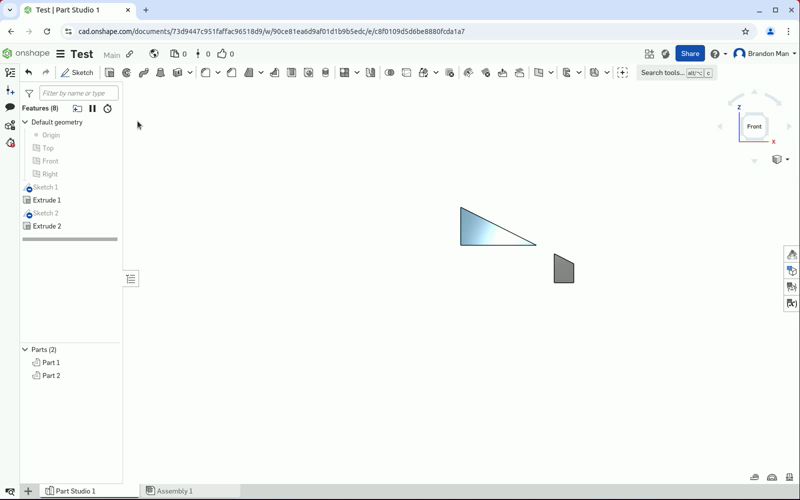
key(shift+h)
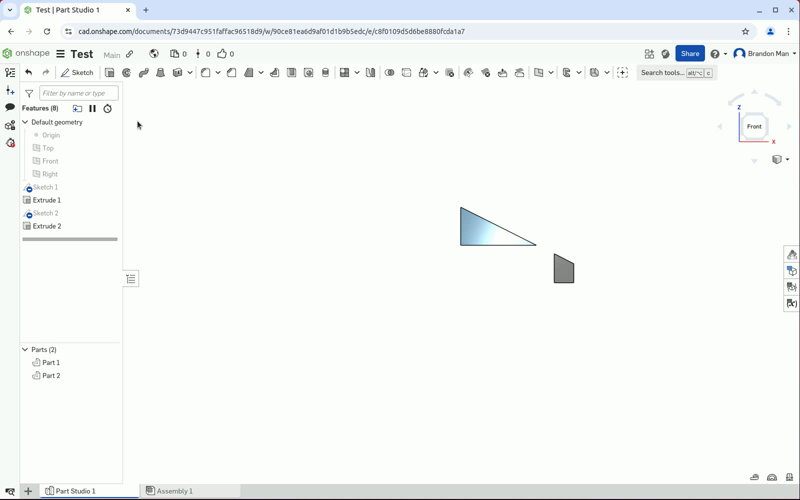
mouse_move(73, 189)
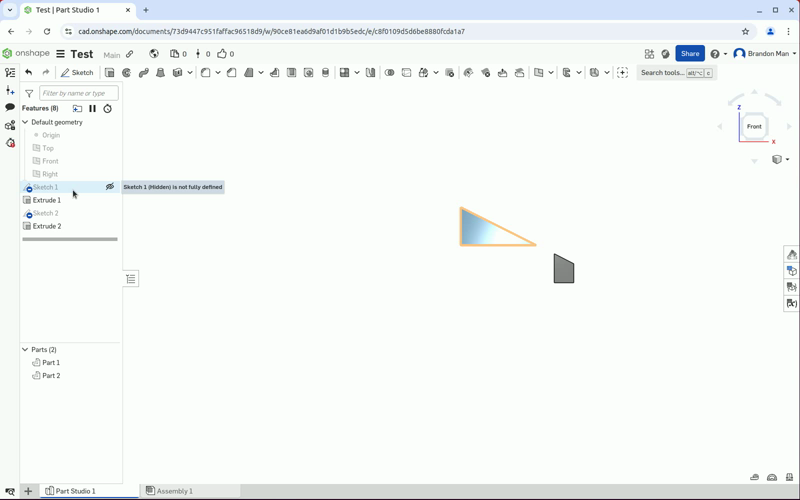
click(73, 189)
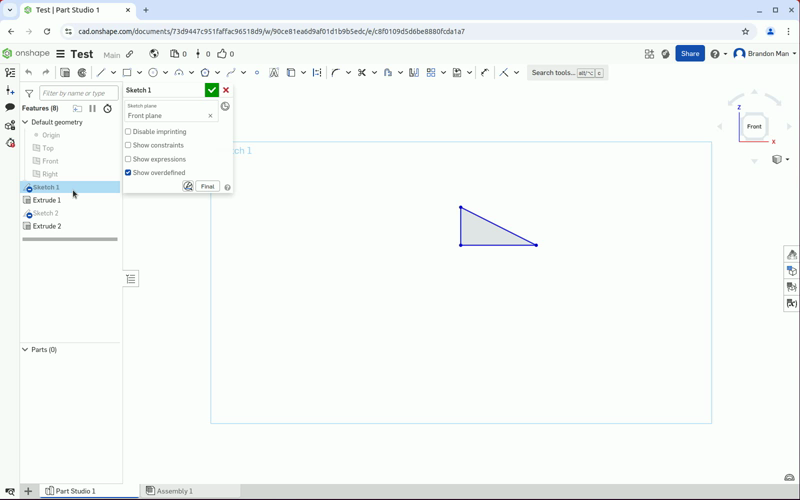
mouse_move(229, 92)
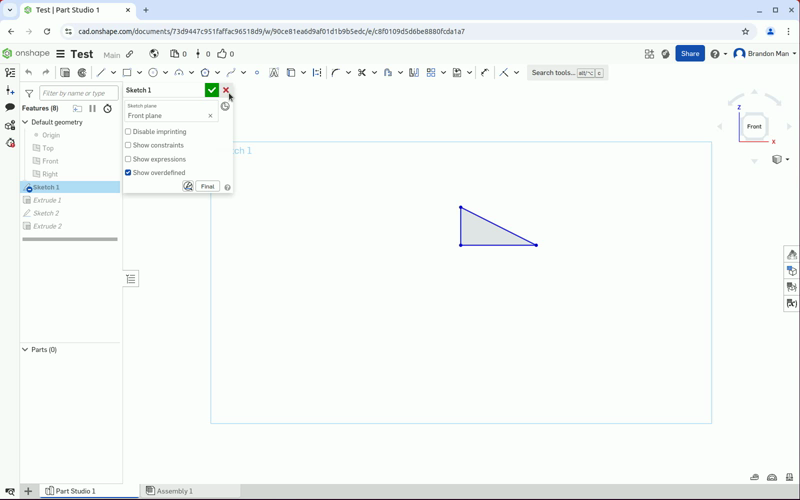
click(229, 92)
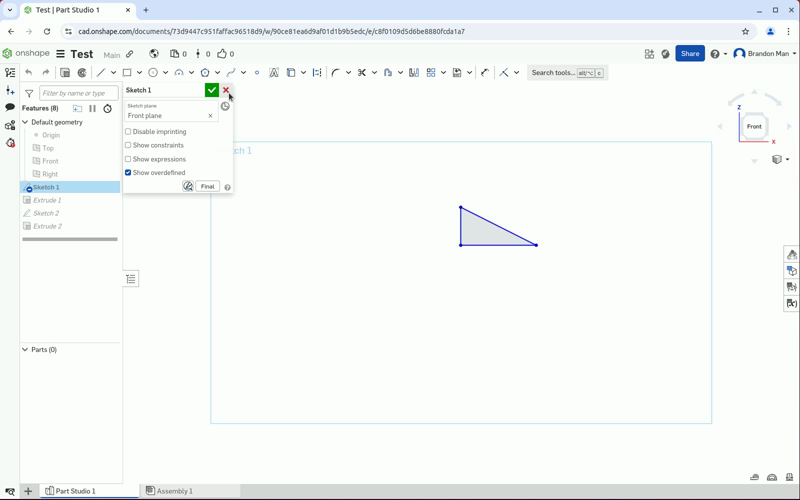
key(shift+s)
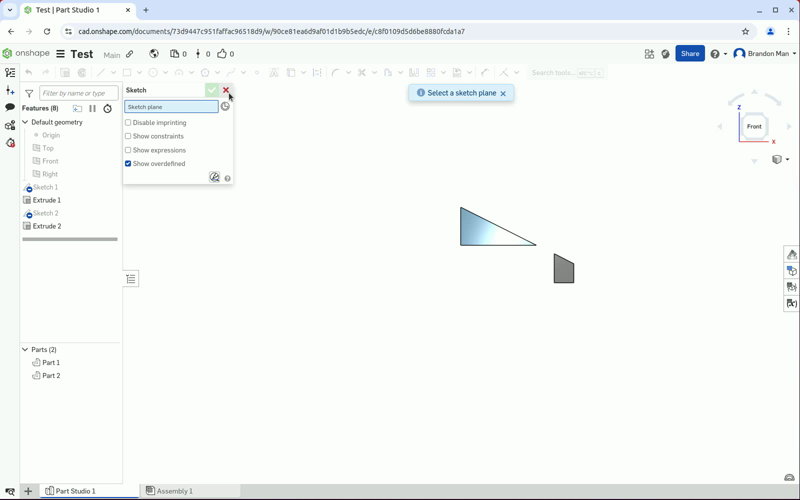
mouse_move(73, 163)
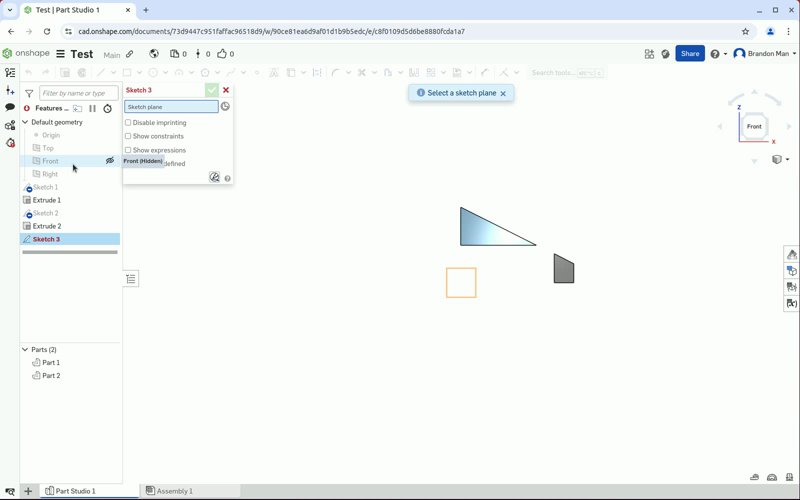
click(73, 163)
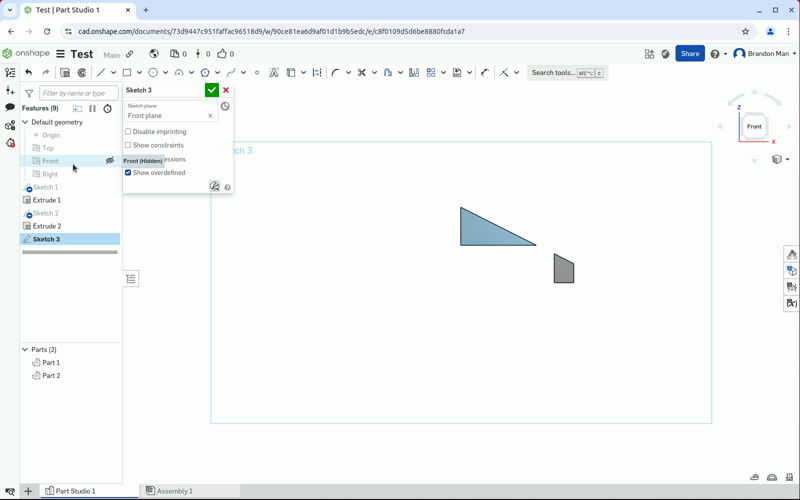
mouse_move(73, 352)
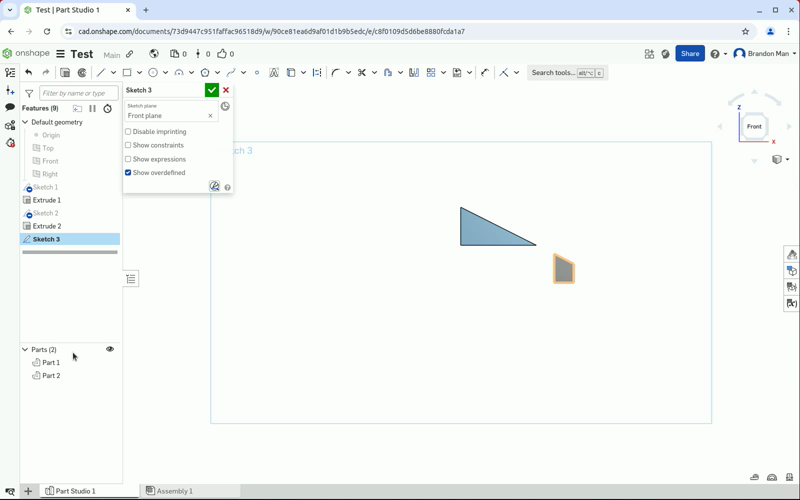
key(y)
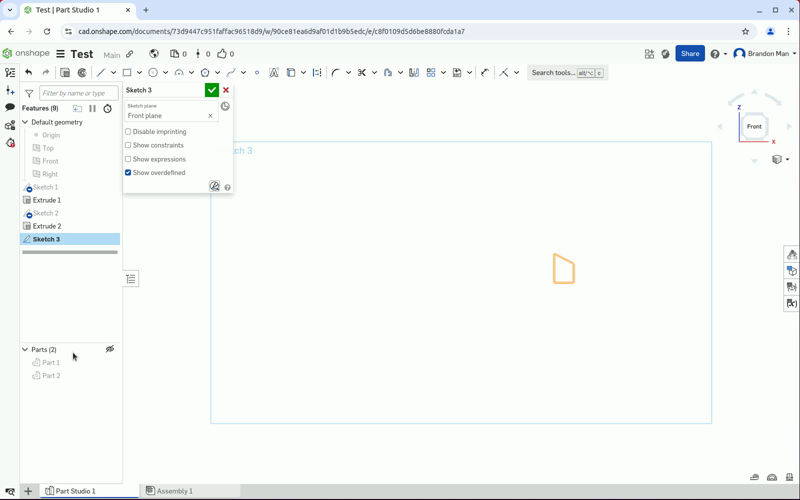
key(l)
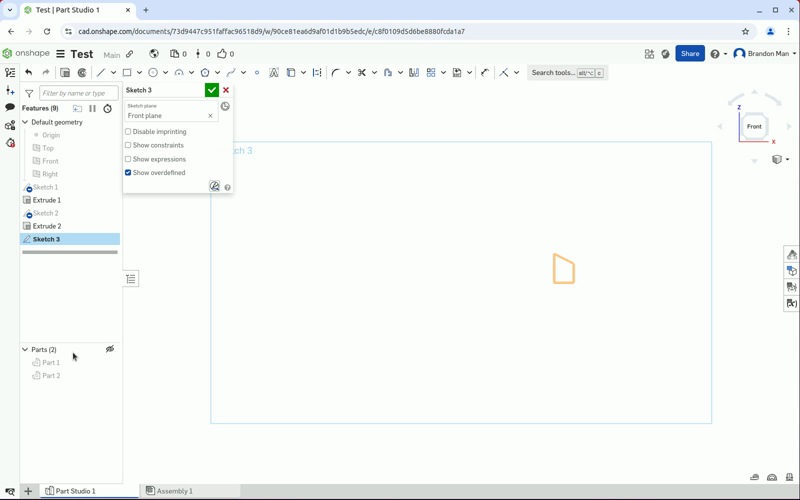
key_down(shift)
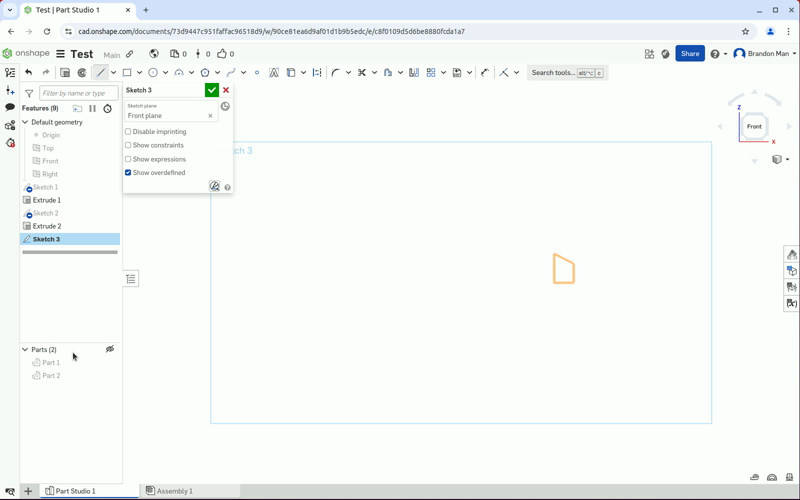
mouse_move(460, 282)
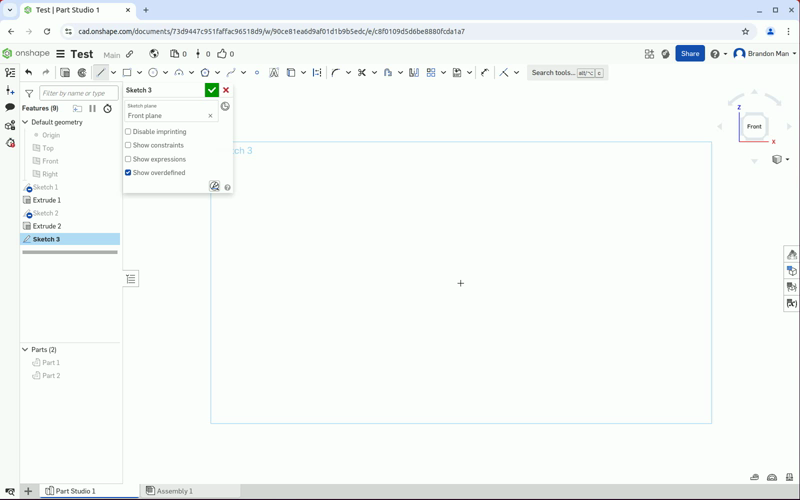
click(460, 282)
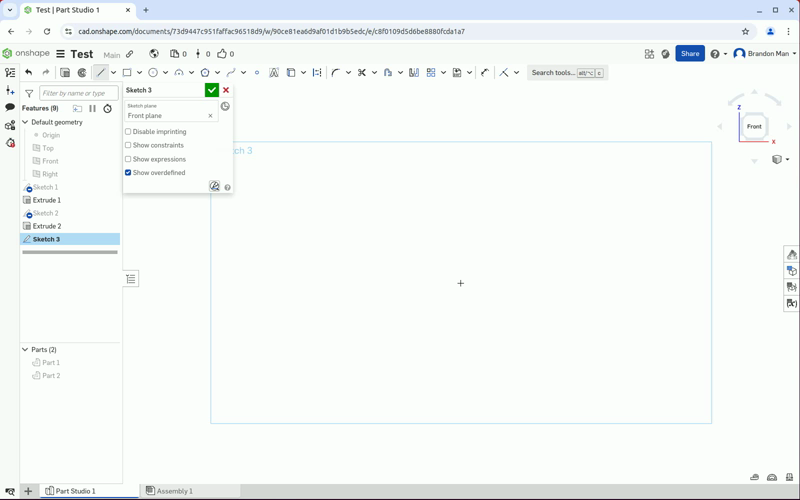
key_up(shift)
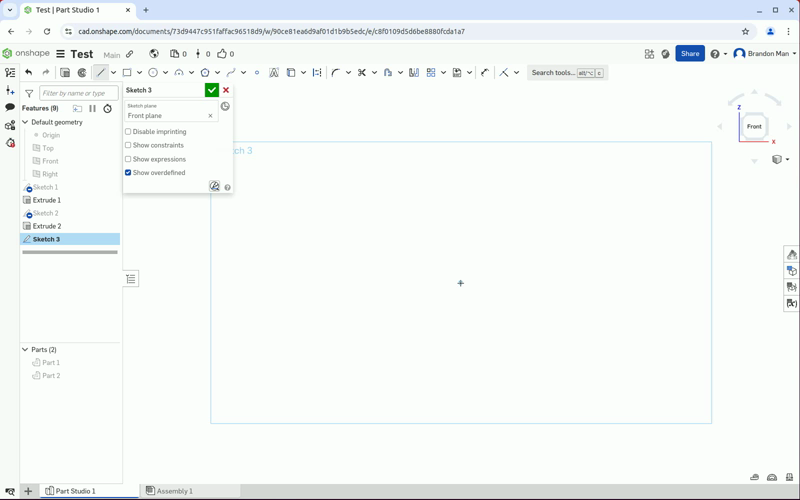
key_down(shift)
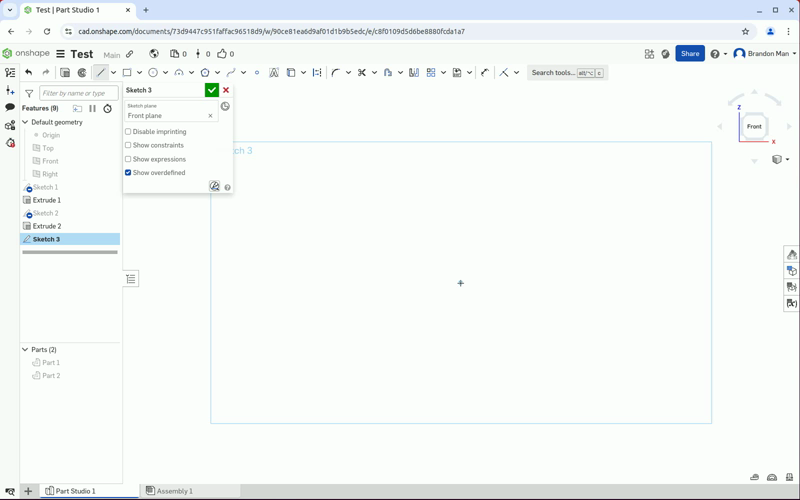
mouse_move(554, 282)
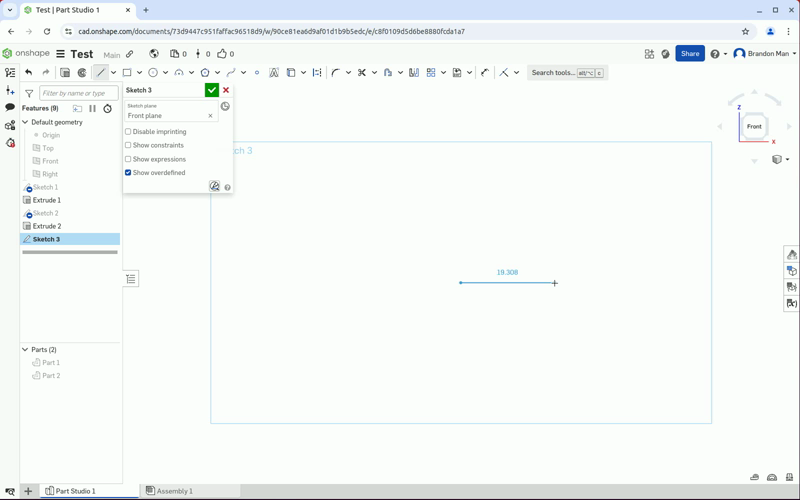
click(554, 282)
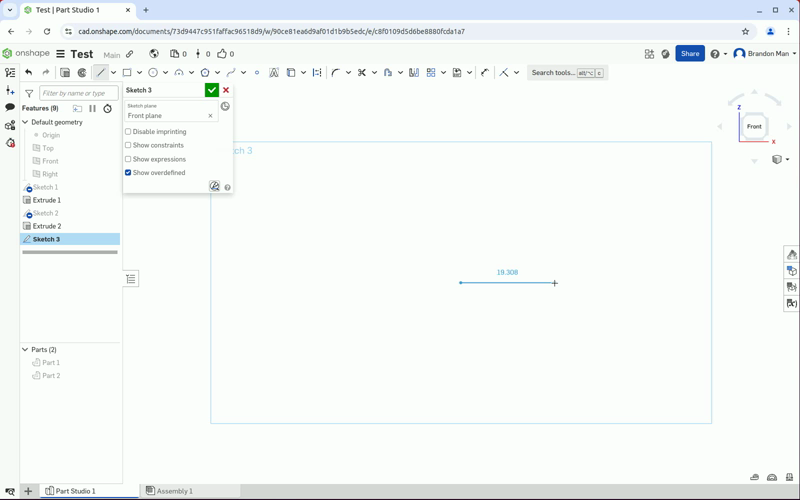
key_up(shift)
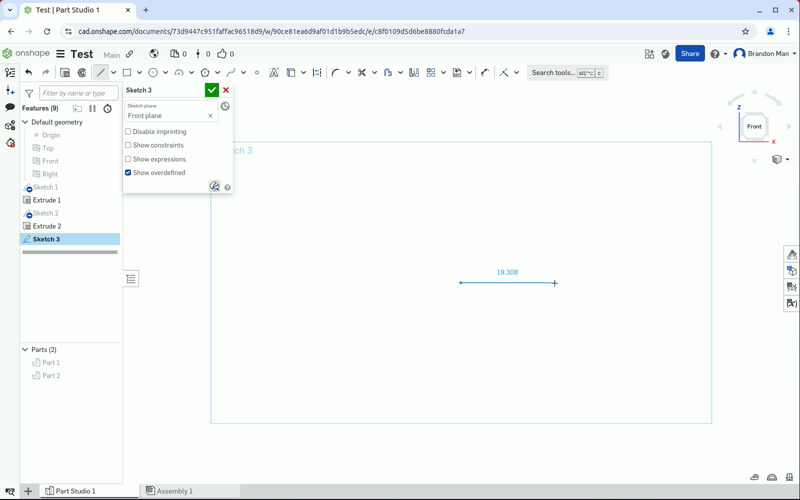
key_down(shift)
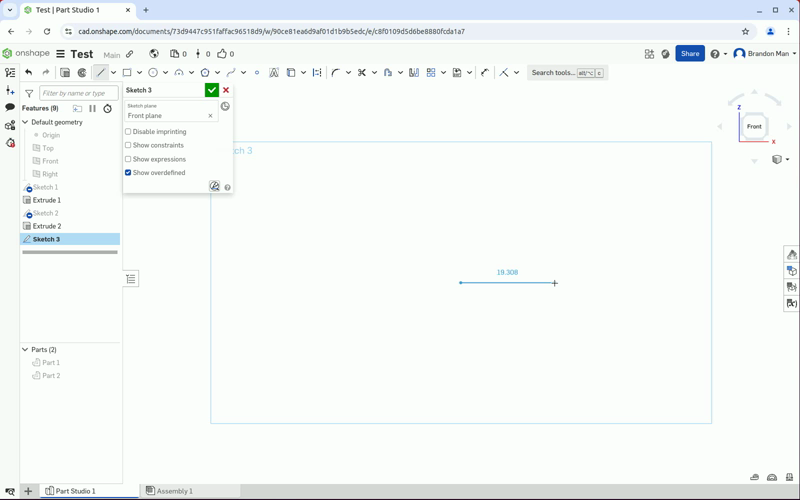
mouse_move(584, 282)
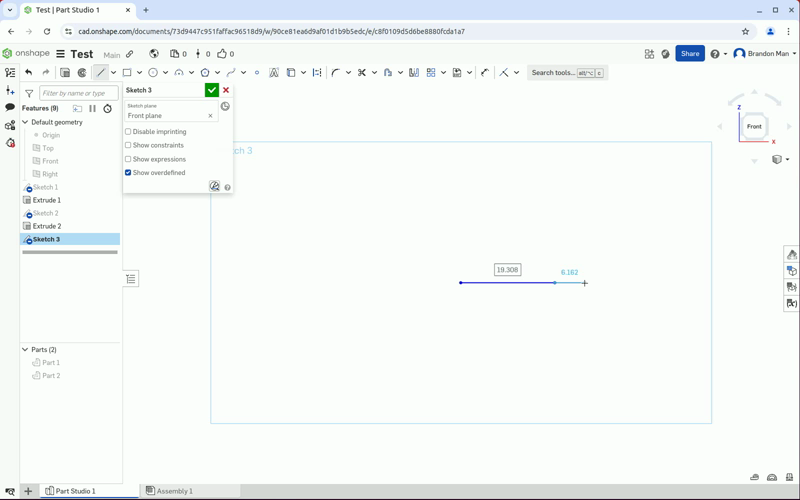
mouse_move(554, 255)
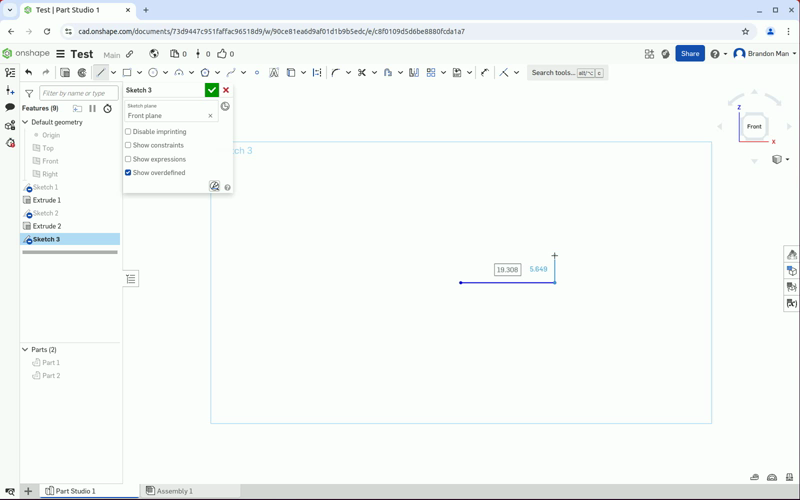
click(554, 255)
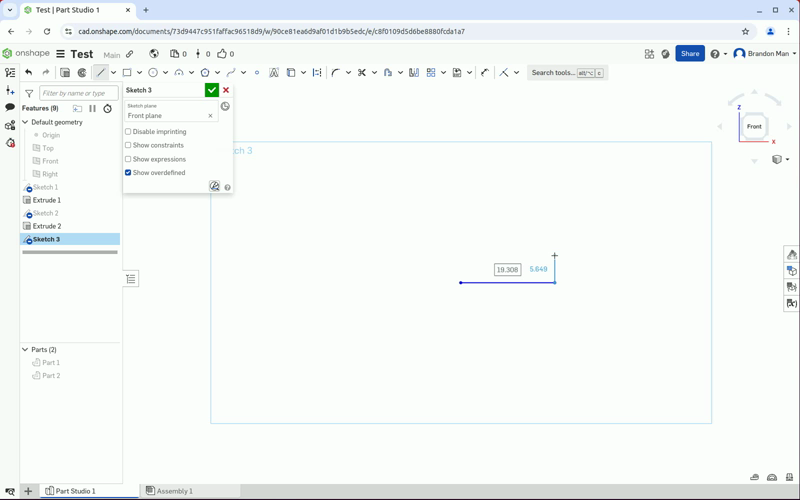
key_up(shift)
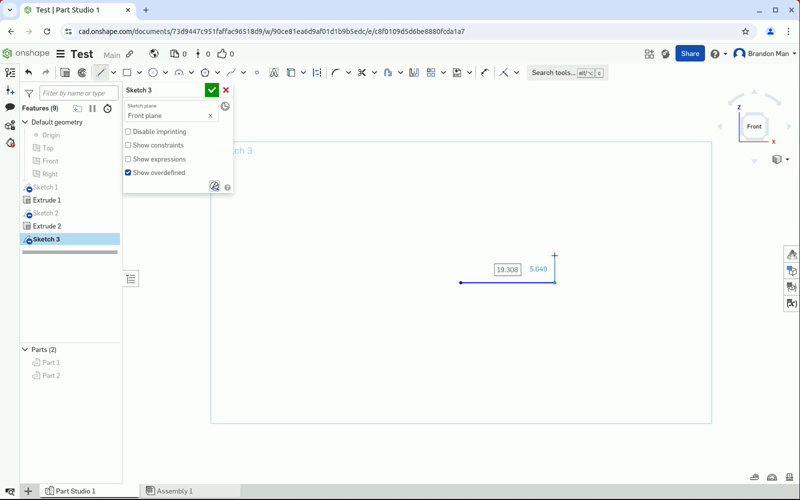
key_down(shift)
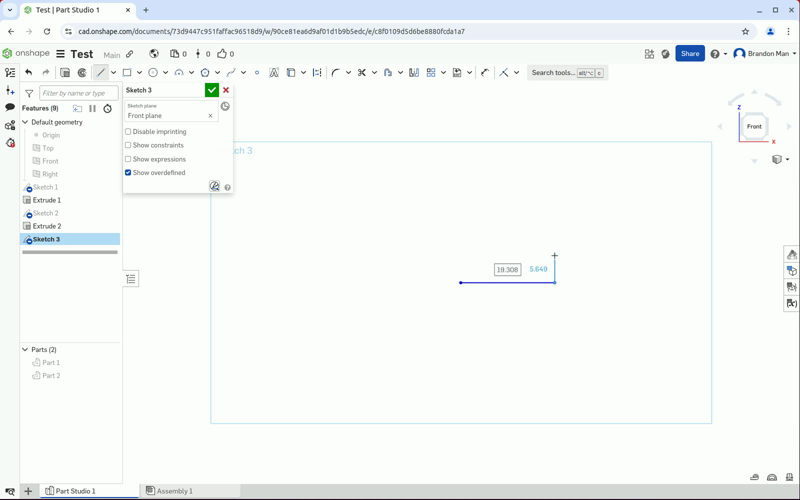
mouse_move(584, 255)
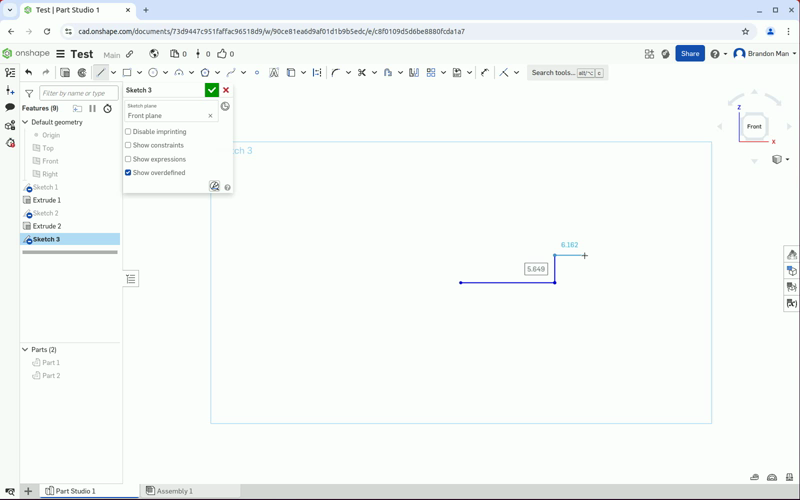
mouse_move(535, 245)
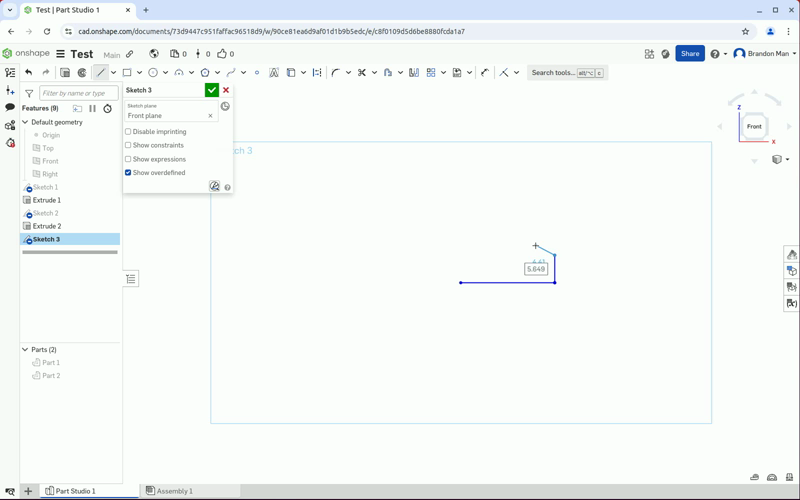
click(535, 245)
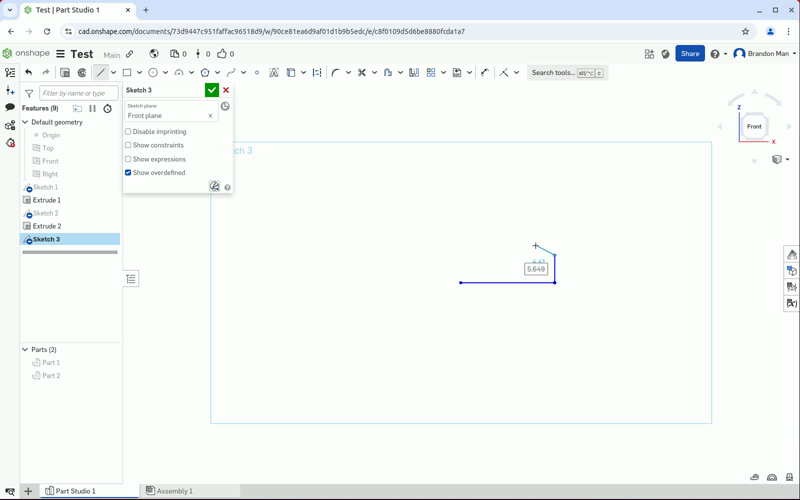
key_up(shift)
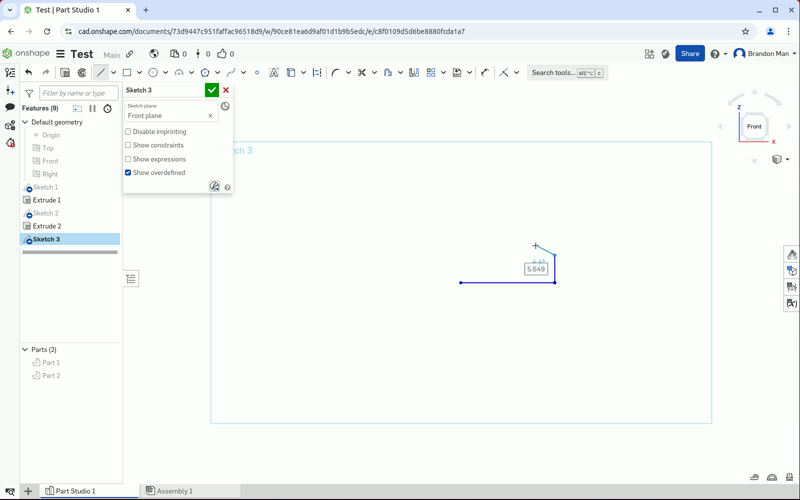
key_down(shift)
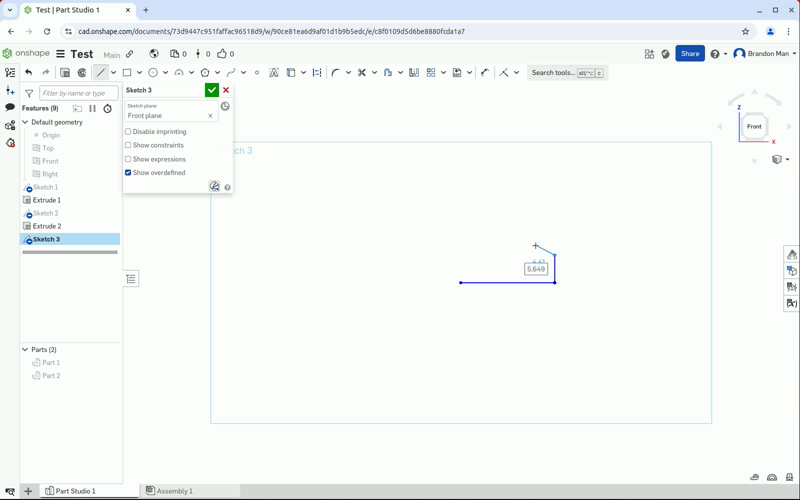
mouse_move(460, 245)
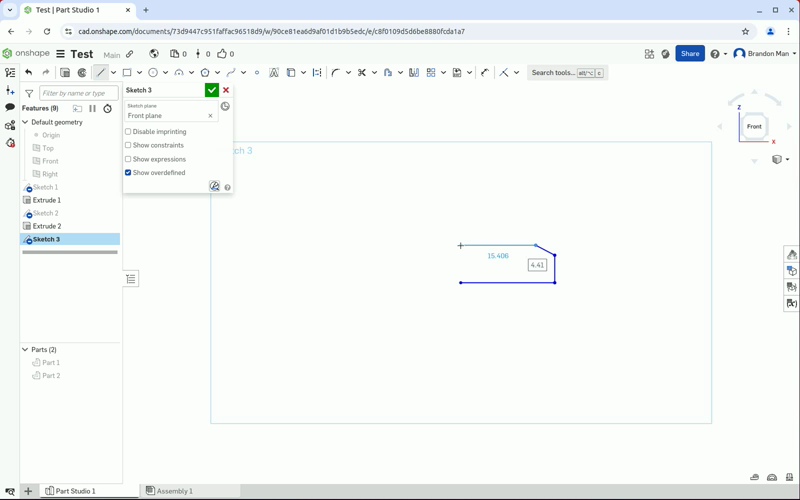
click(460, 245)
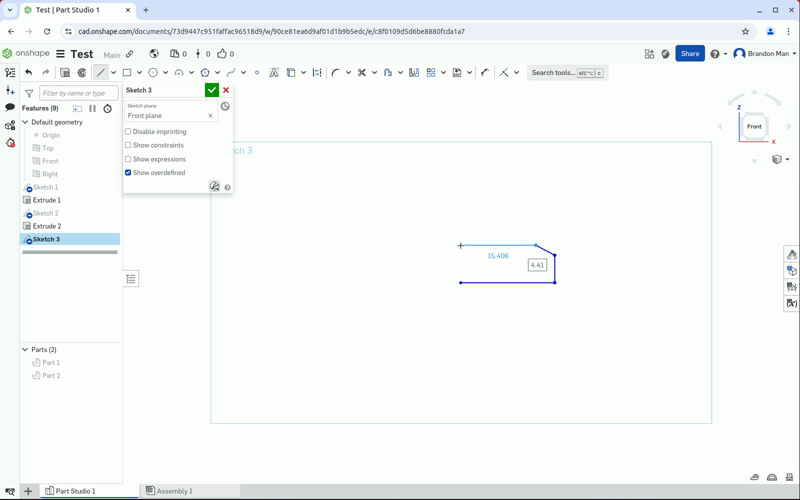
key_up(shift)
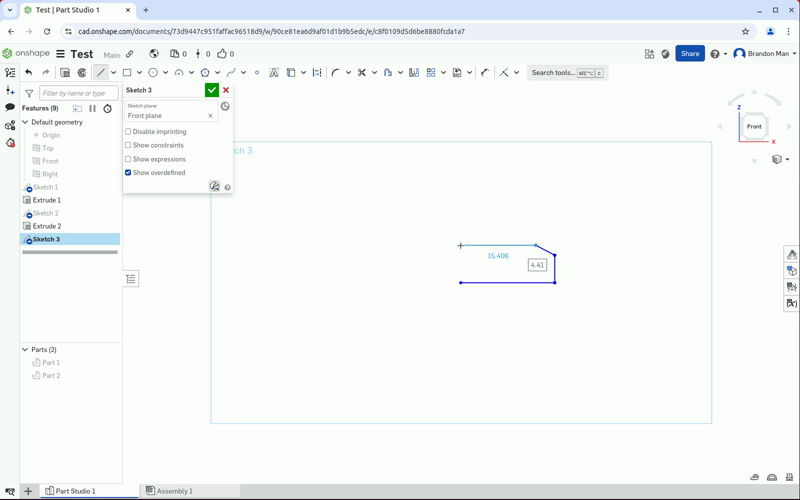
mouse_move(490, 245)
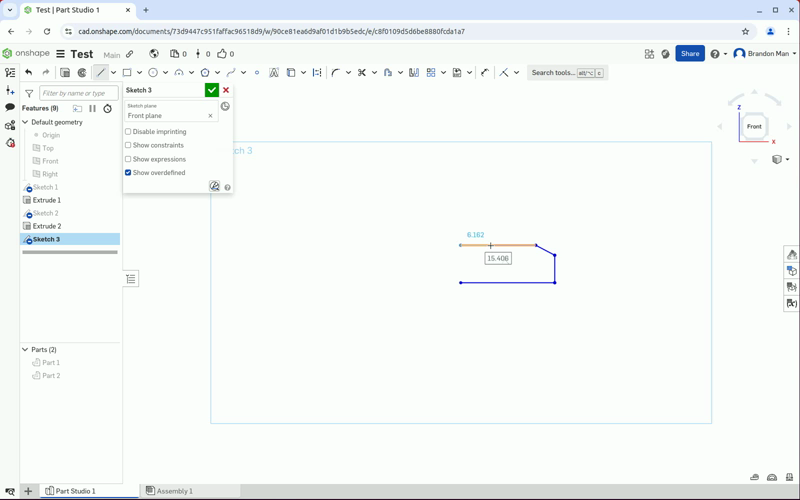
key_down(shift)
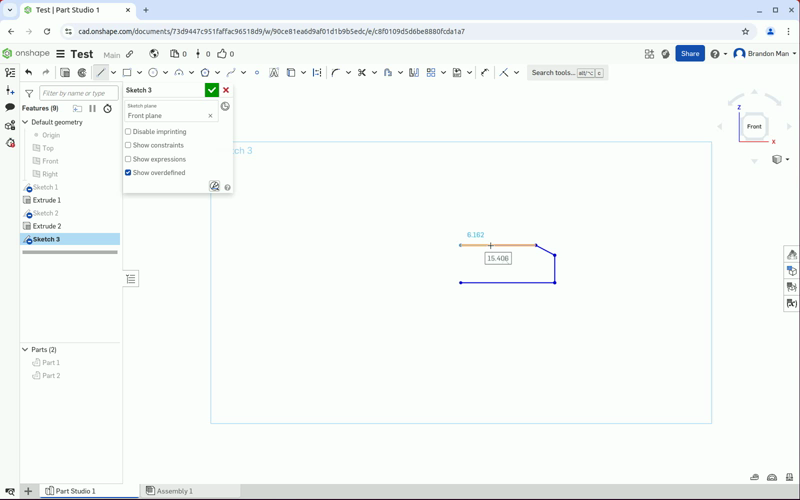
mouse_move(460, 282)
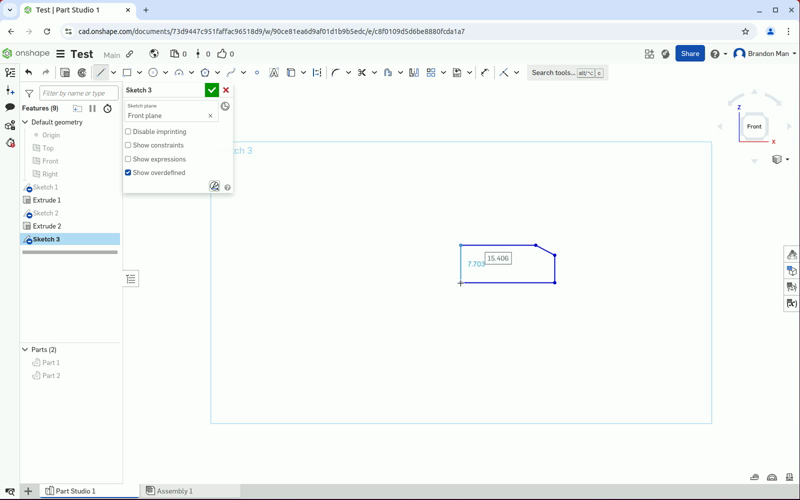
key_up(shift)
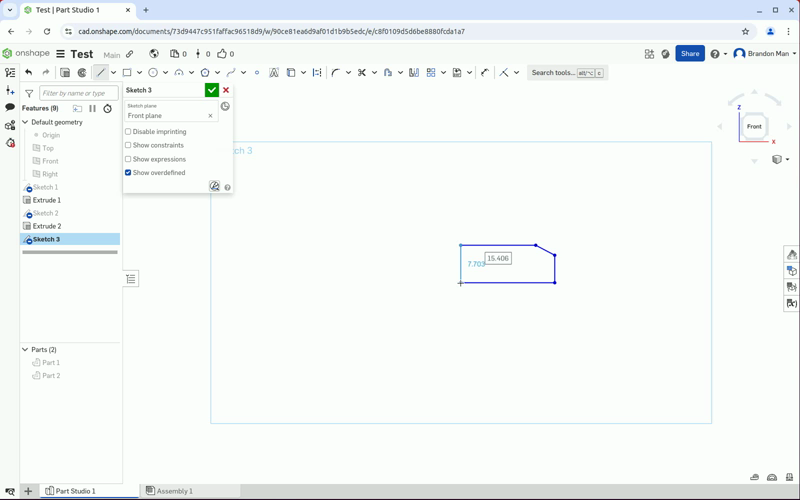
click(460, 282)
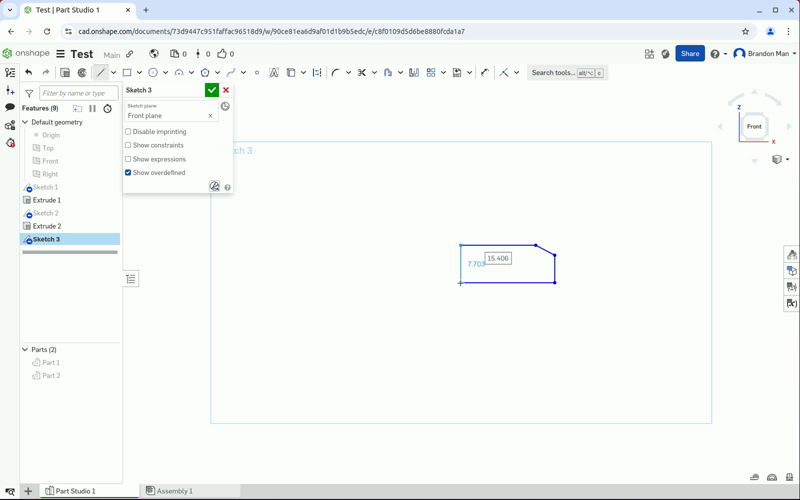
key(esc)
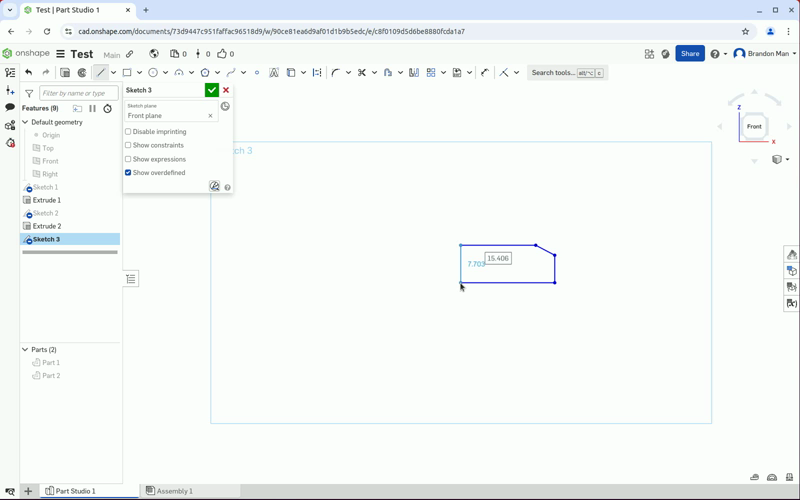
mouse_move(479, 269)
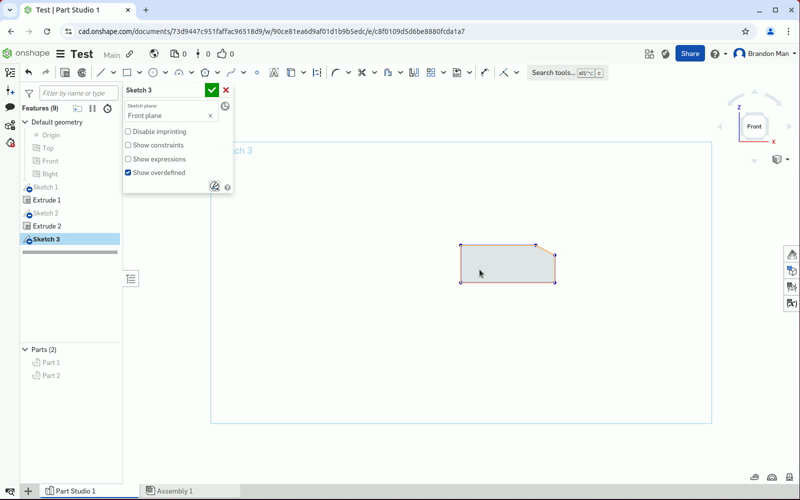
click(479, 269)
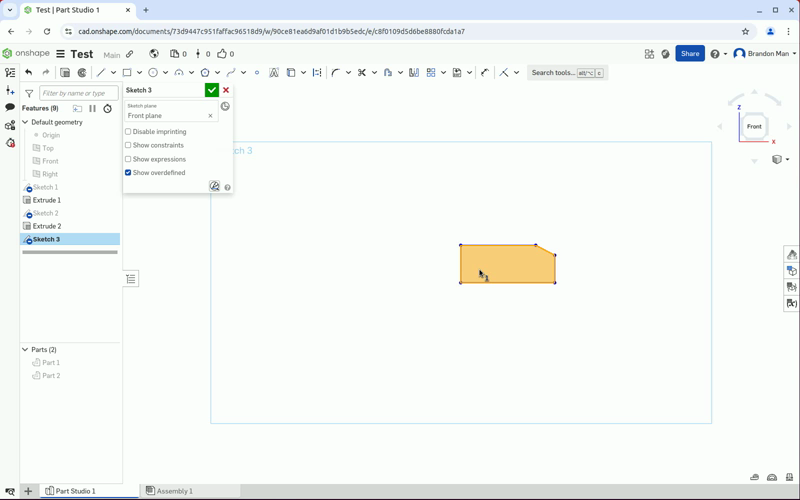
mouse_move(73, 352)
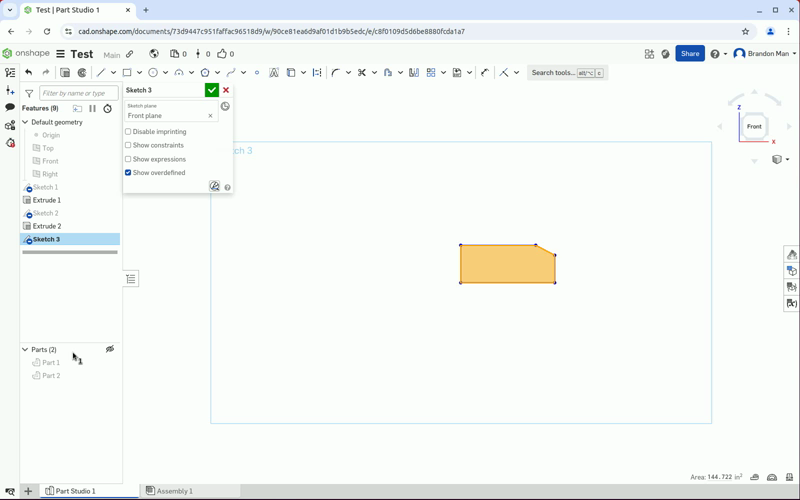
key(shift+y)
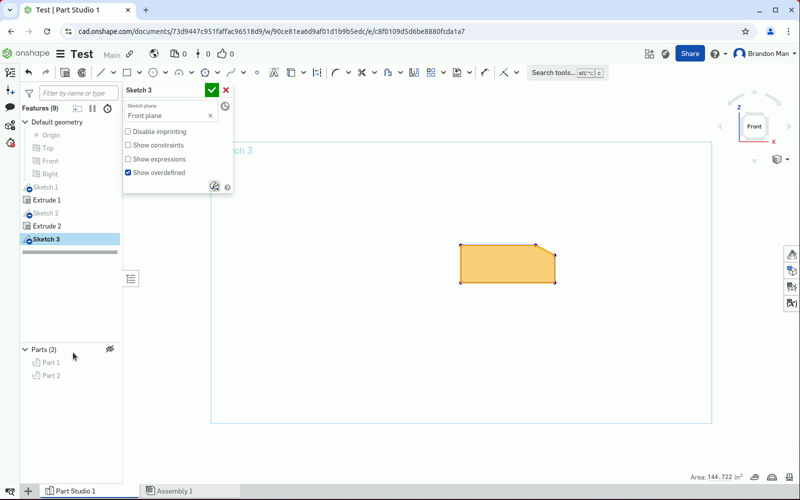
key(shift+e)
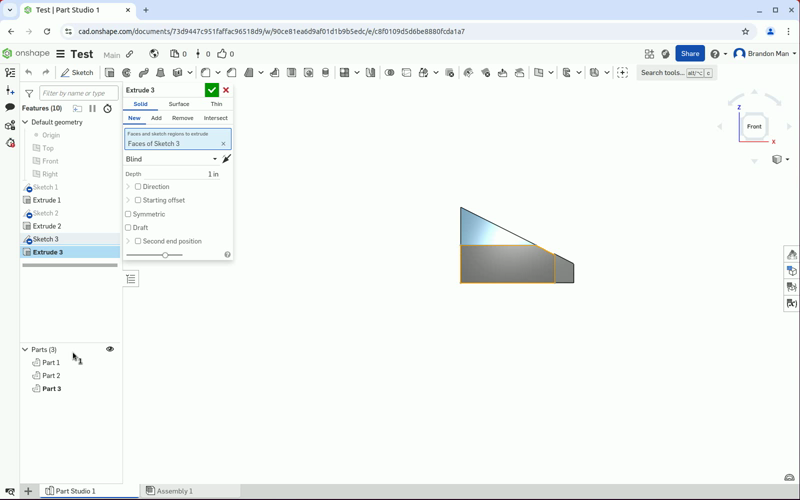
mouse_move(143, 106)
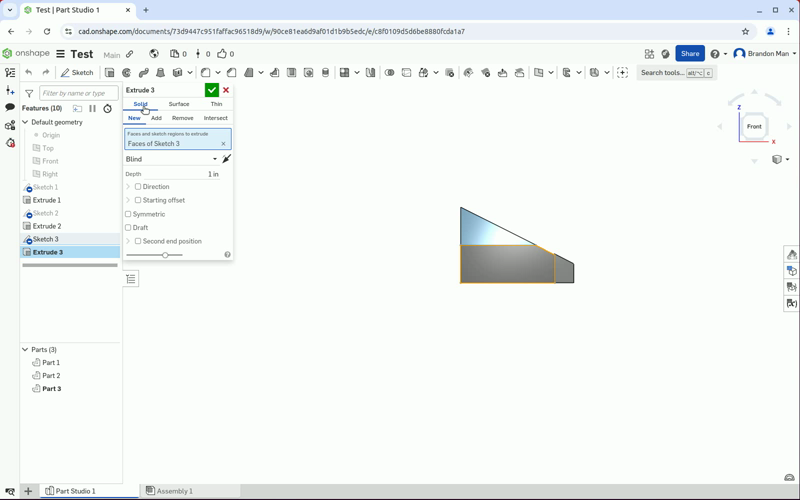
click(143, 106)
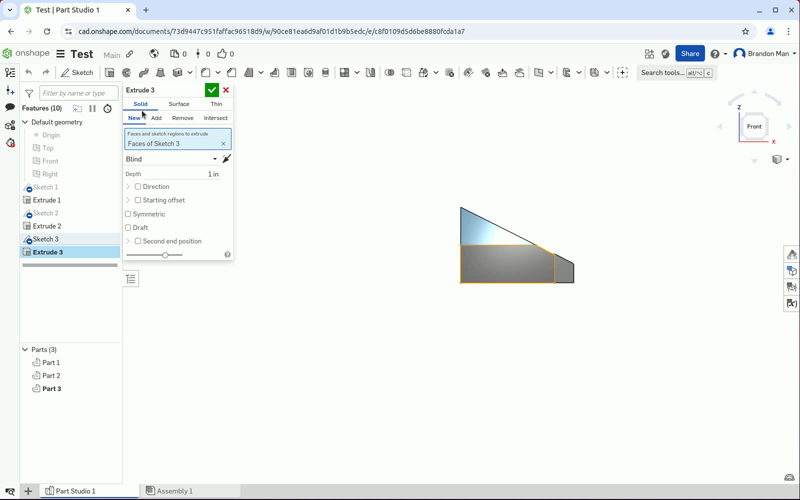
mouse_move(137, 120)
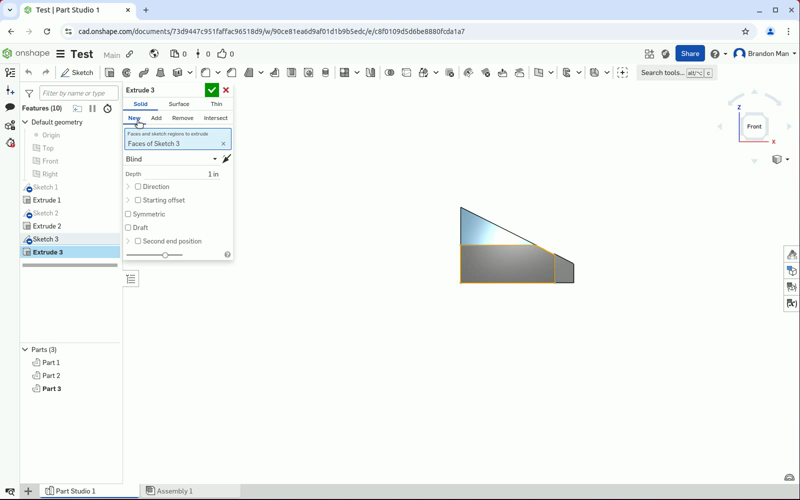
click(137, 120)
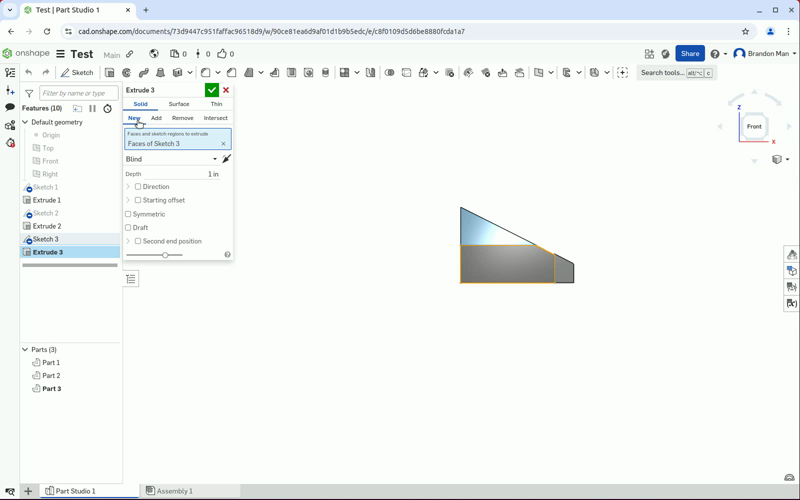
key(tab, 4)
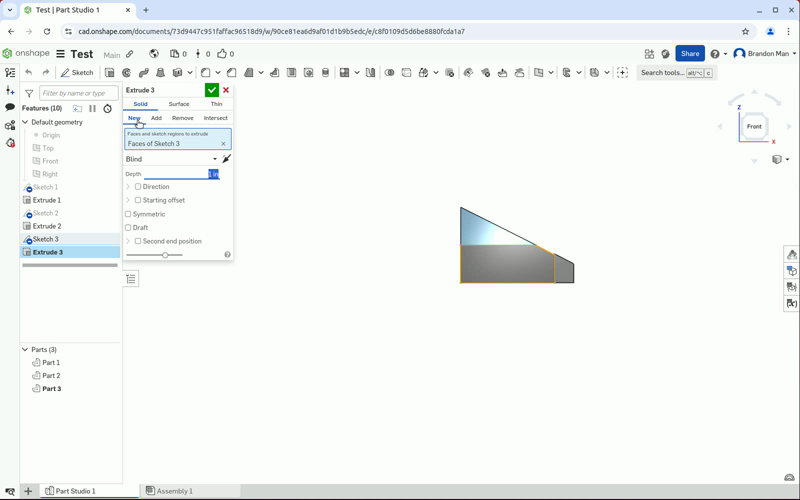
text(15.406)
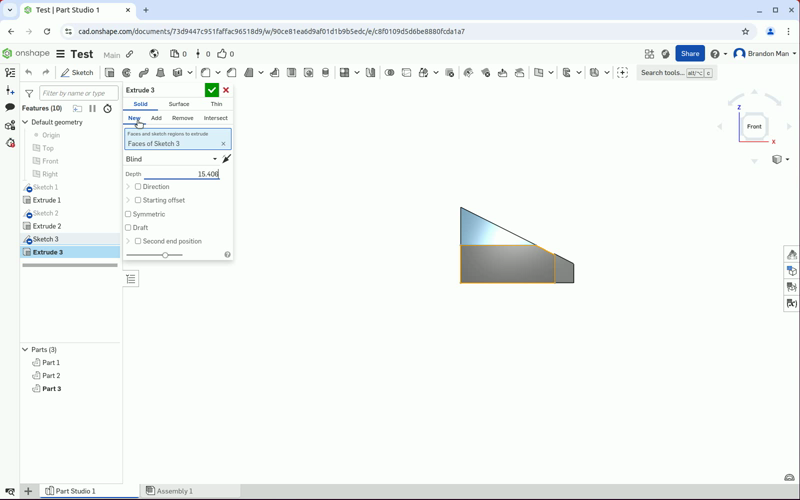
key(tab, 3)
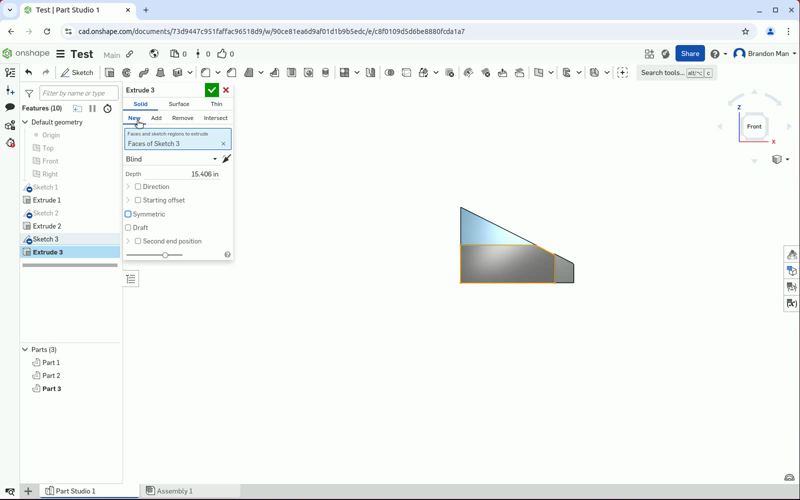
key(space)
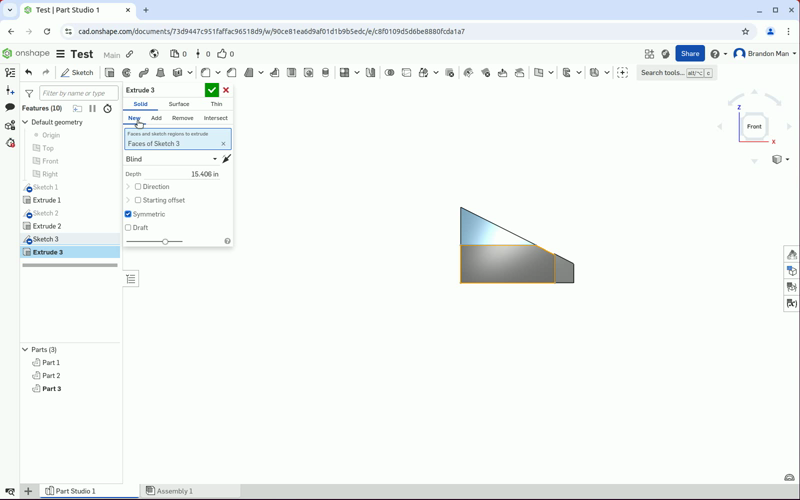
key(enter)
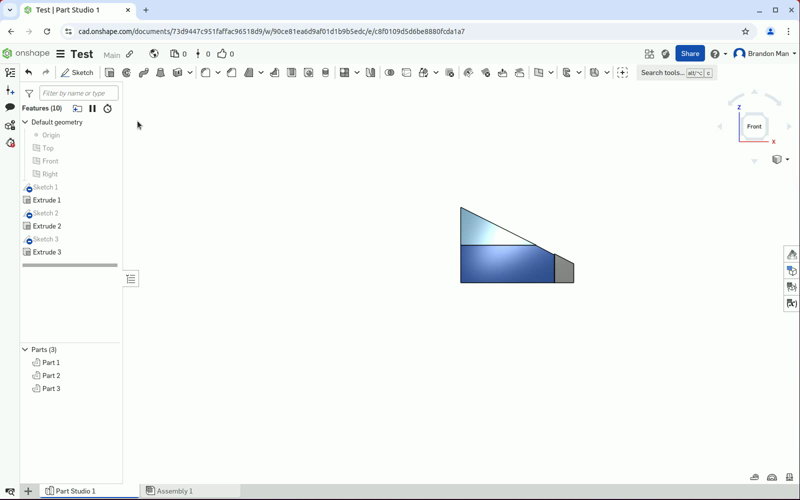
key(shift+h)
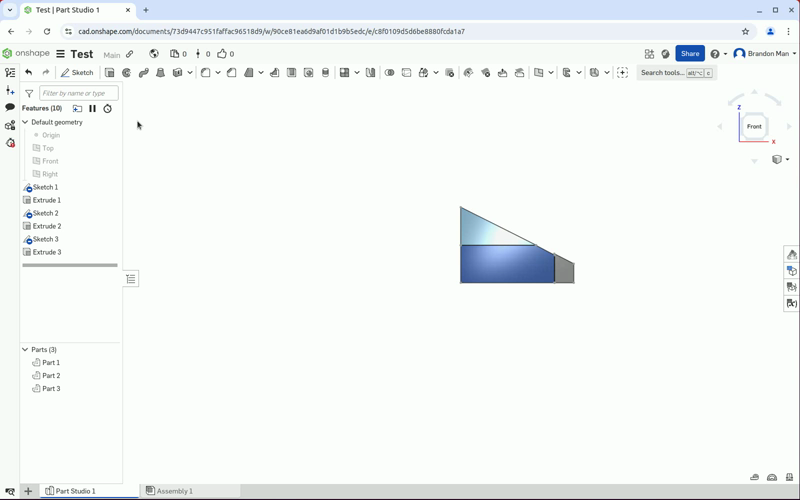
key(shift+h)
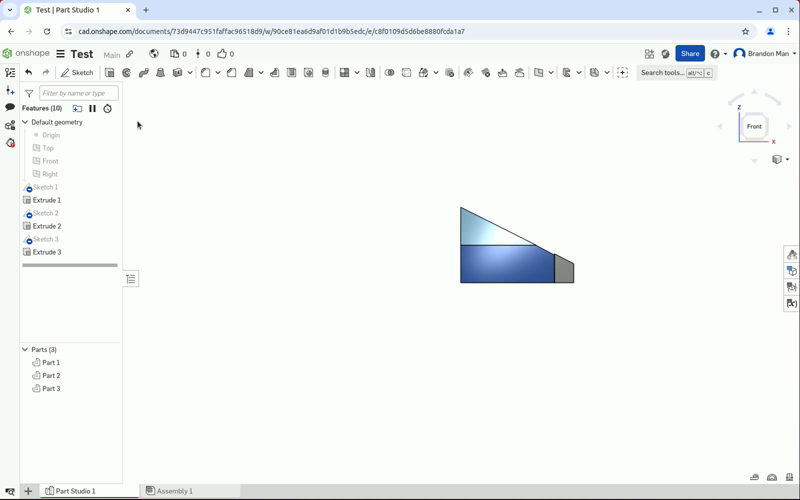
mouse_move(73, 189)
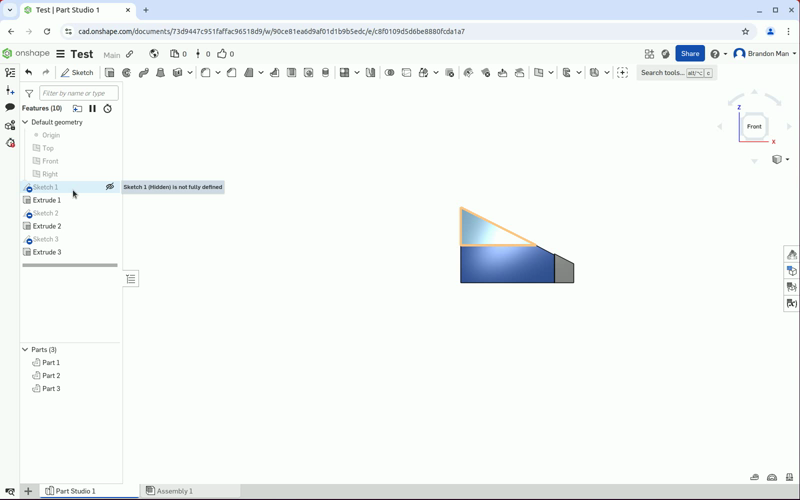
click(73, 189)
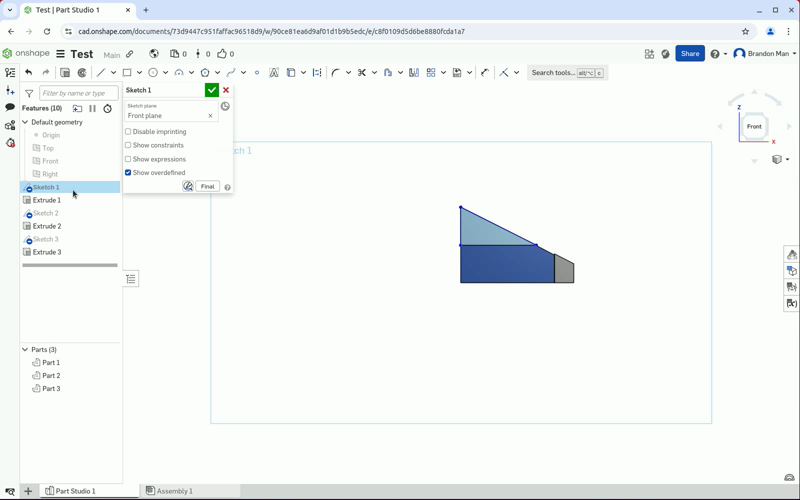
mouse_move(229, 92)
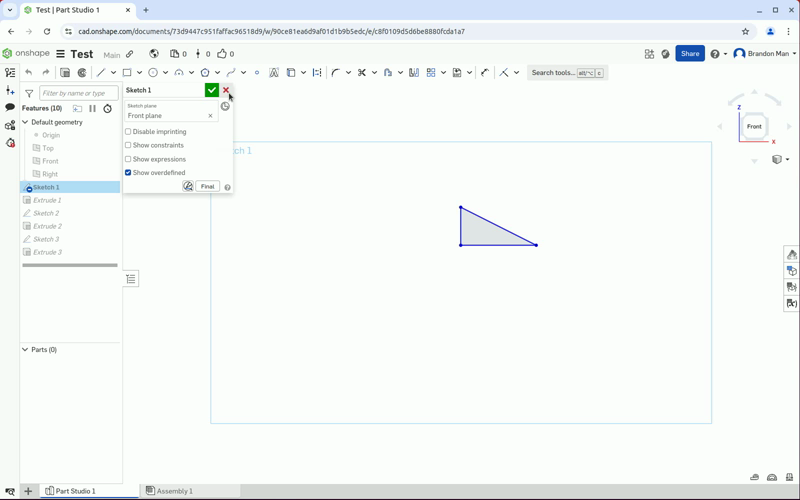
click(229, 92)
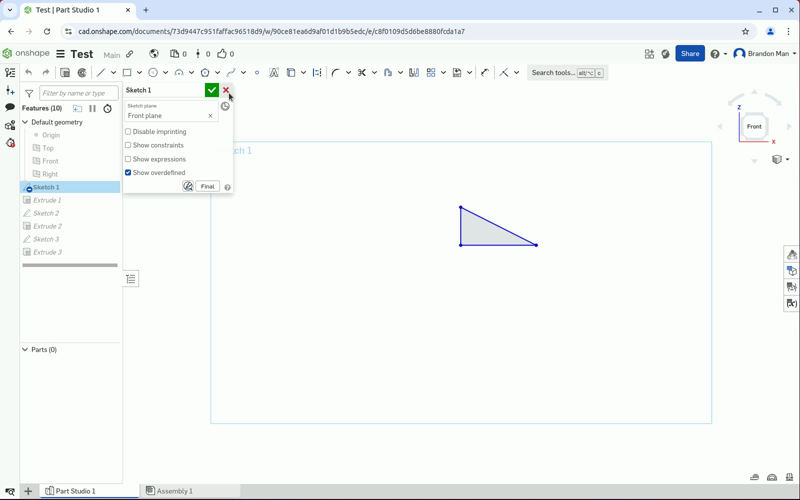
key(shift+s)
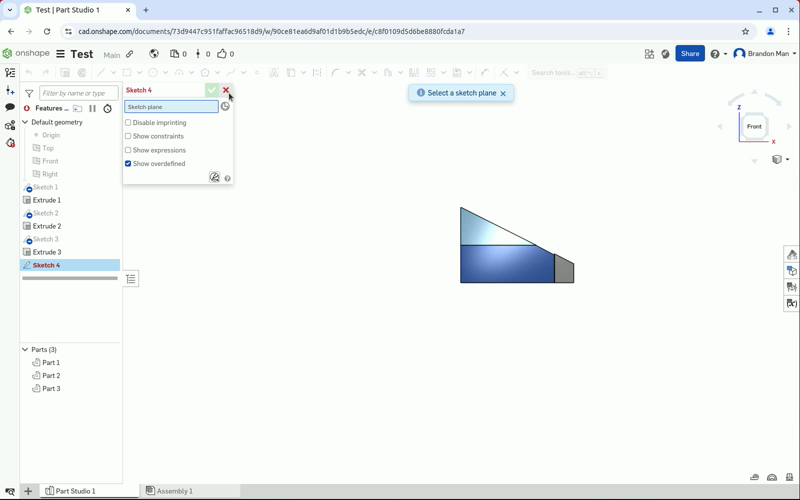
mouse_move(73, 163)
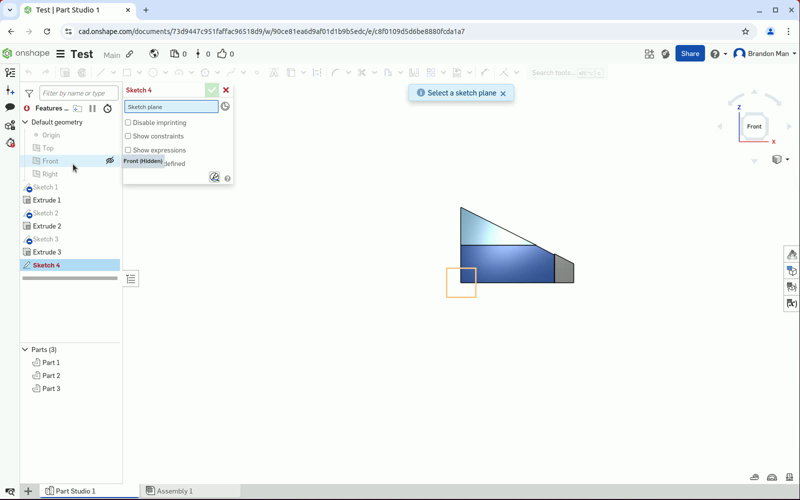
click(73, 163)
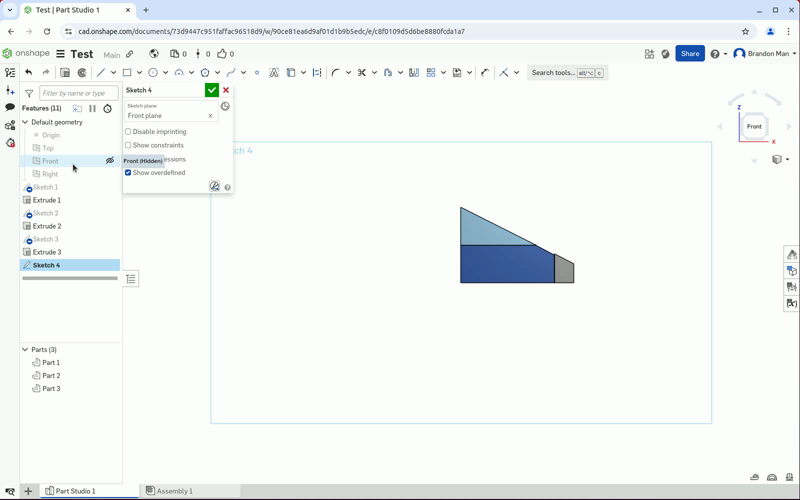
mouse_move(73, 352)
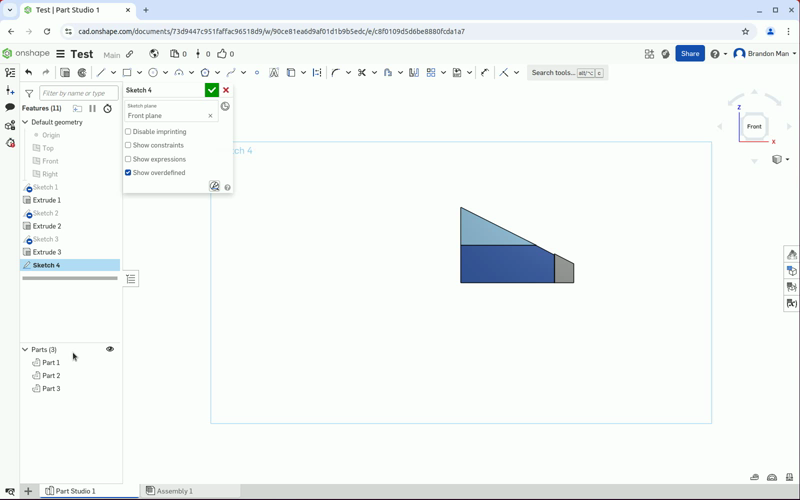
key(y)
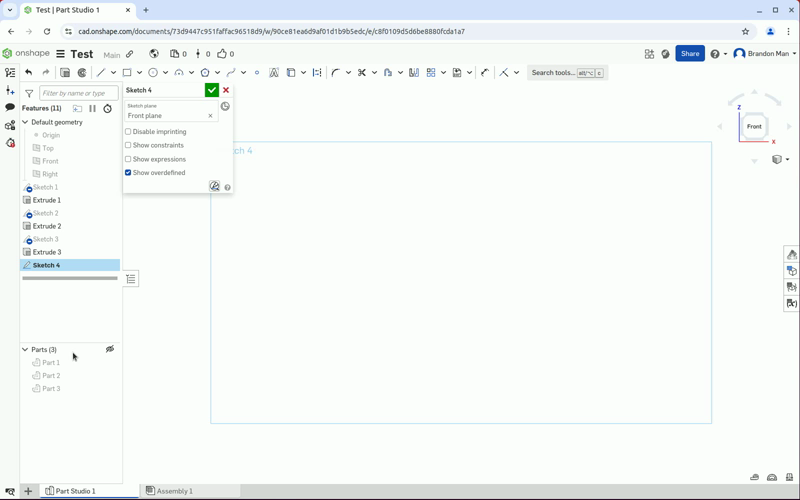
key(l)
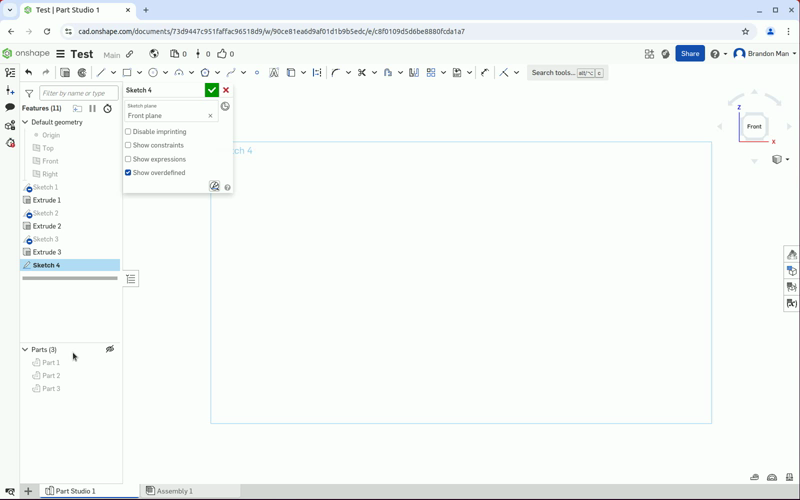
key_down(shift)
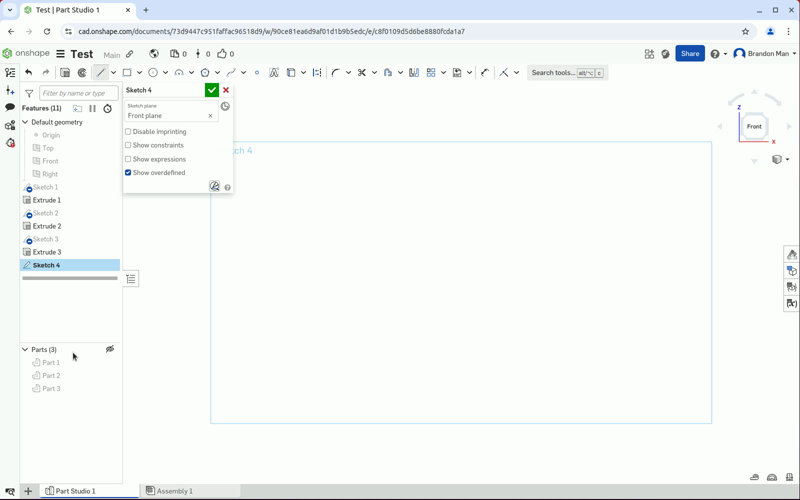
mouse_move(460, 245)
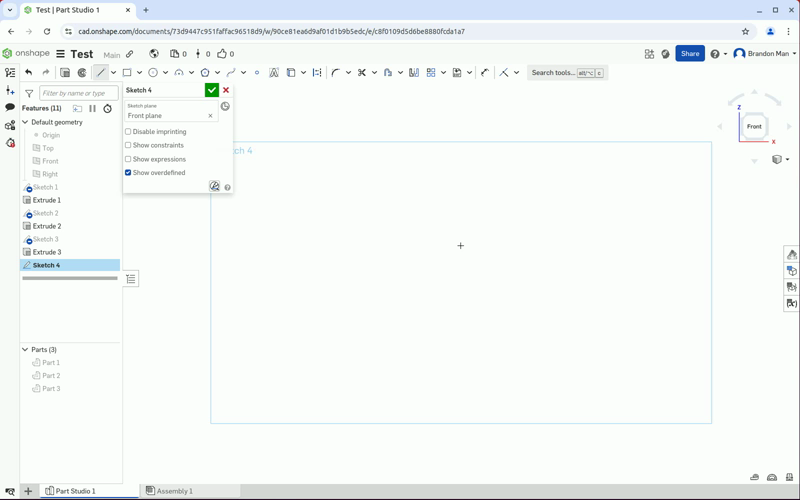
click(460, 245)
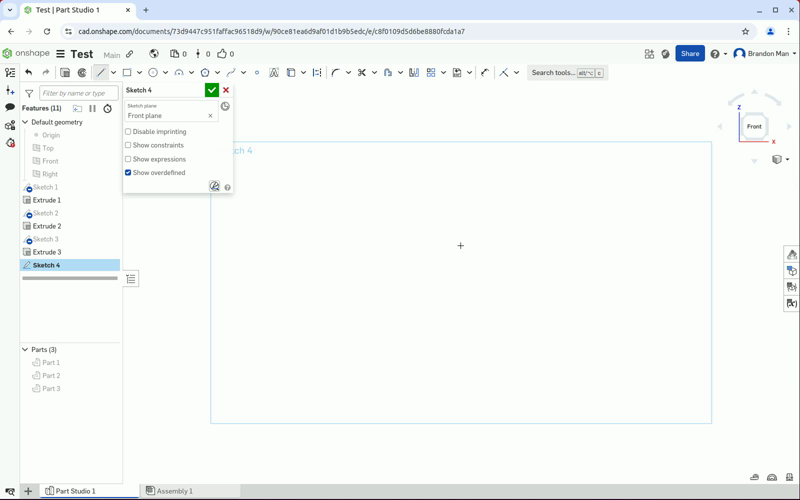
key_up(shift)
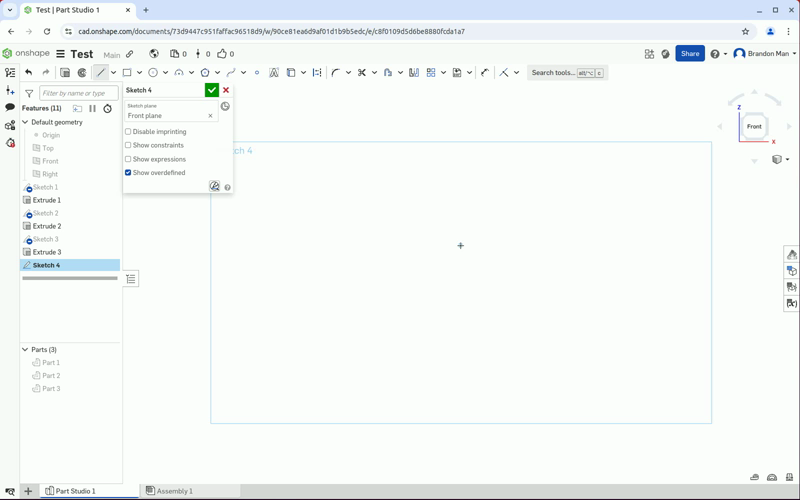
key_down(shift)
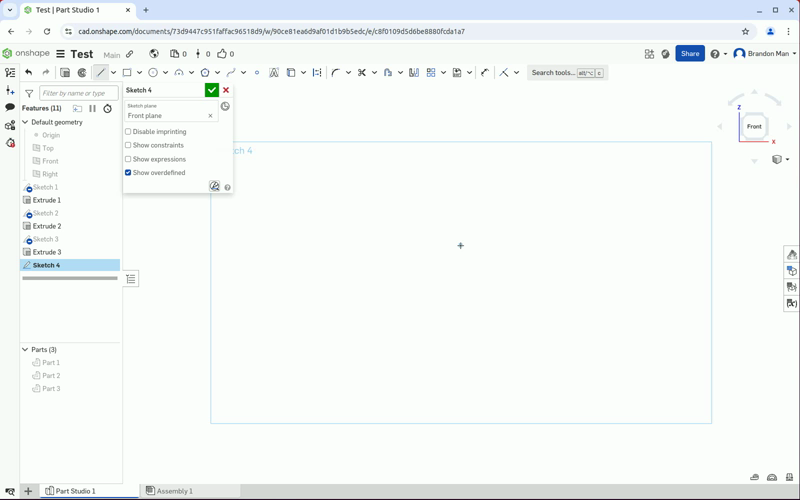
mouse_move(536, 245)
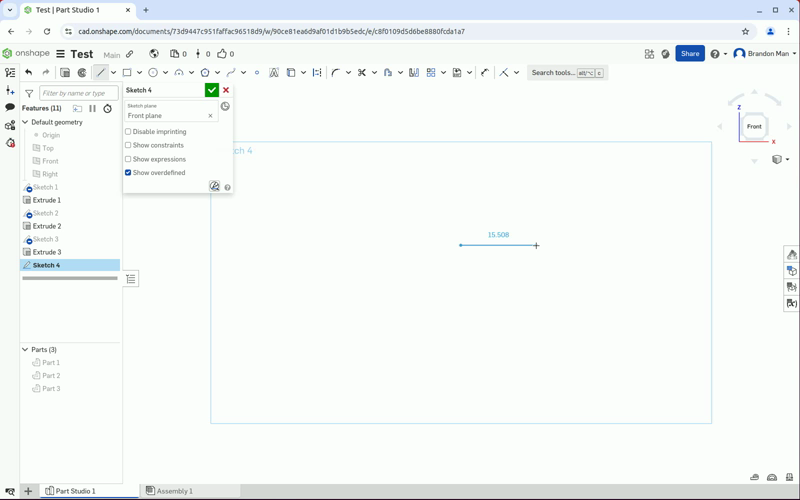
click(536, 245)
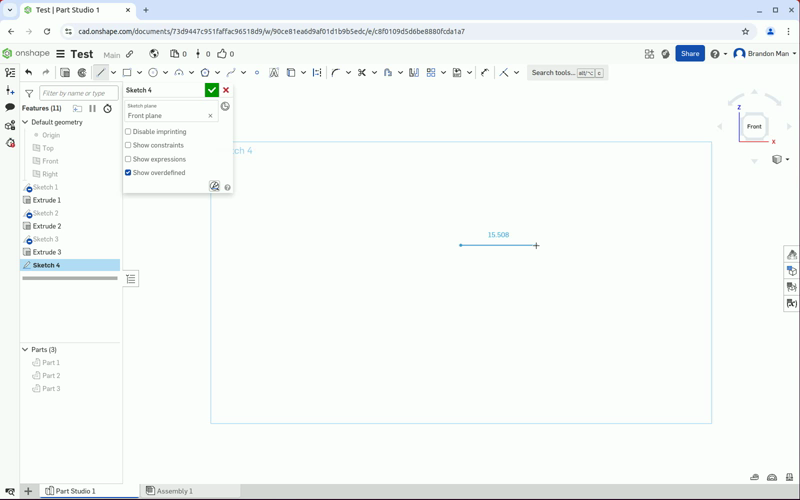
key_up(shift)
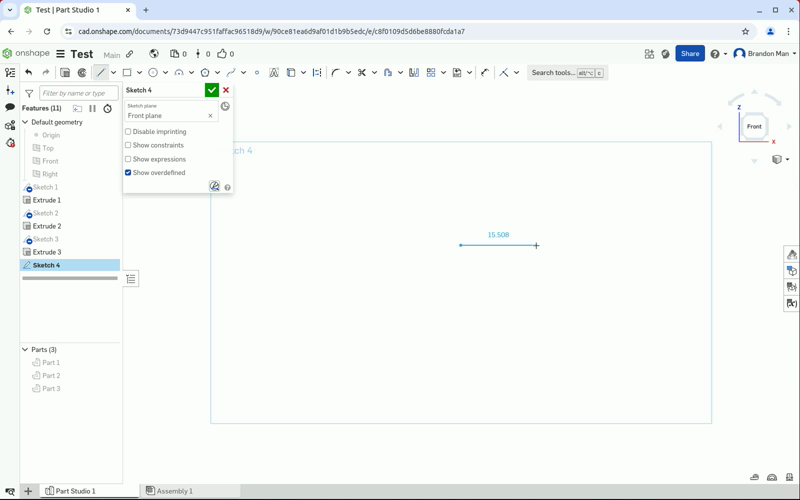
key_down(shift)
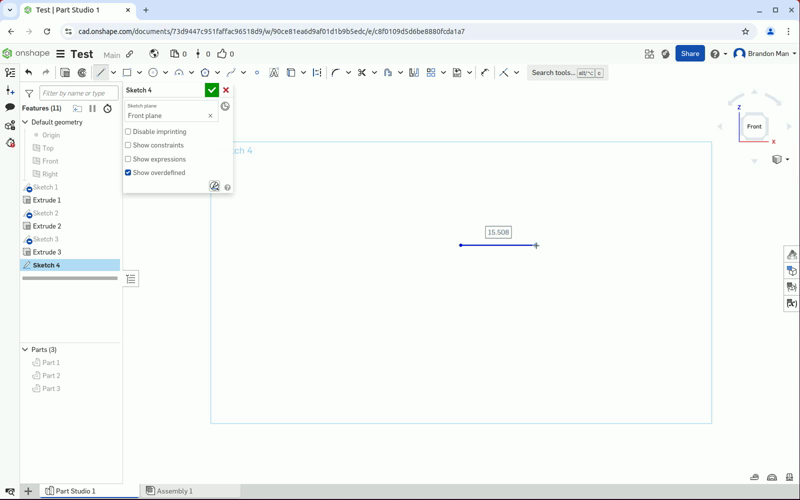
mouse_move(460, 207)
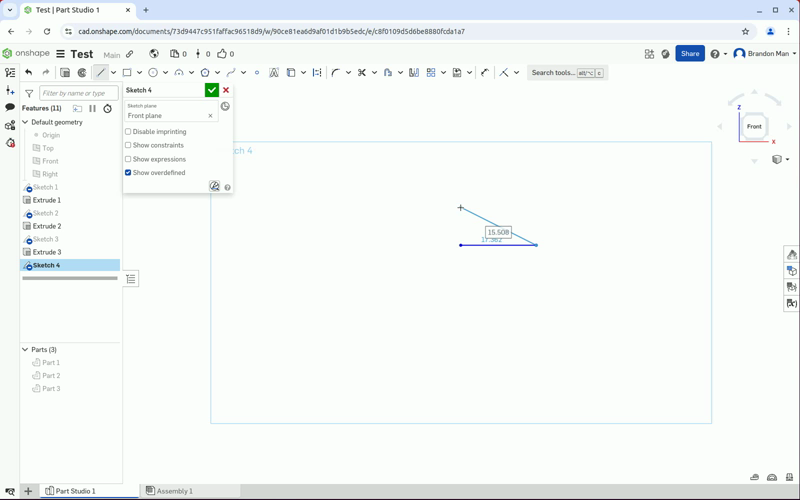
click(460, 207)
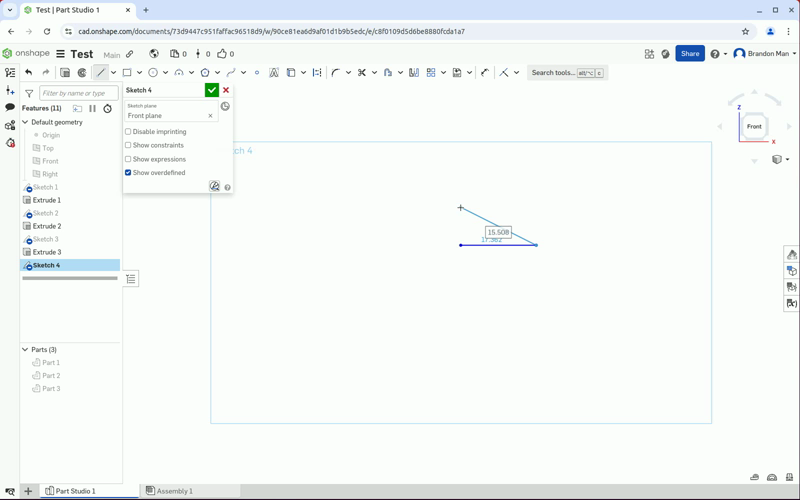
key_up(shift)
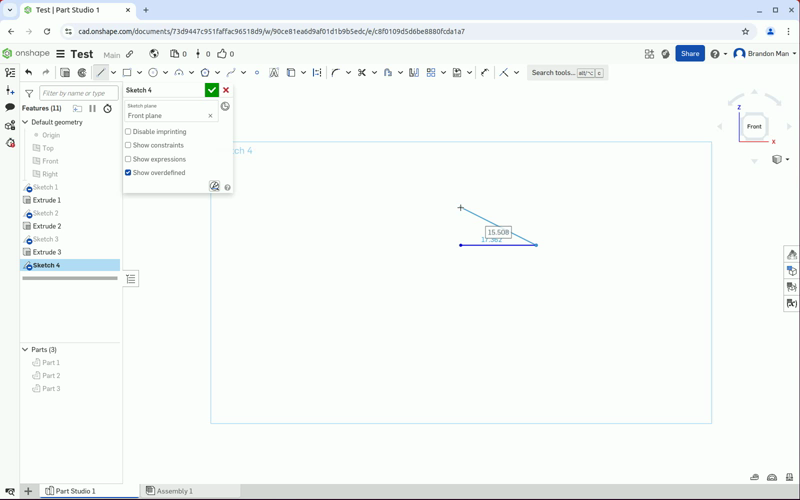
mouse_move(490, 207)
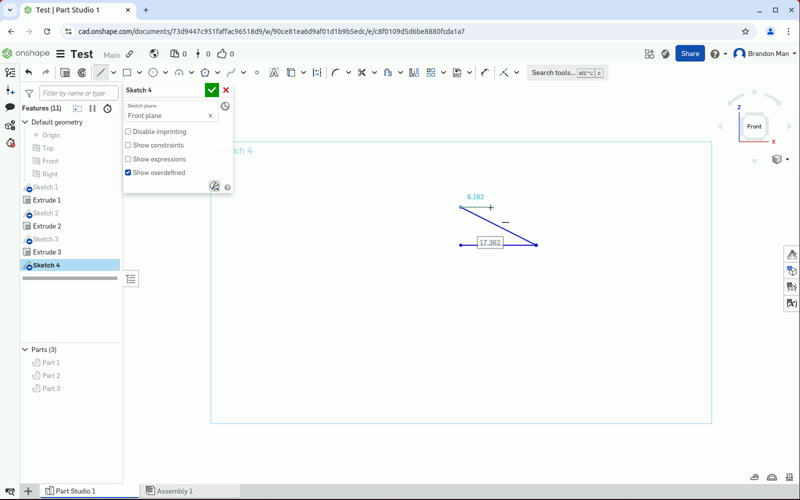
key_down(shift)
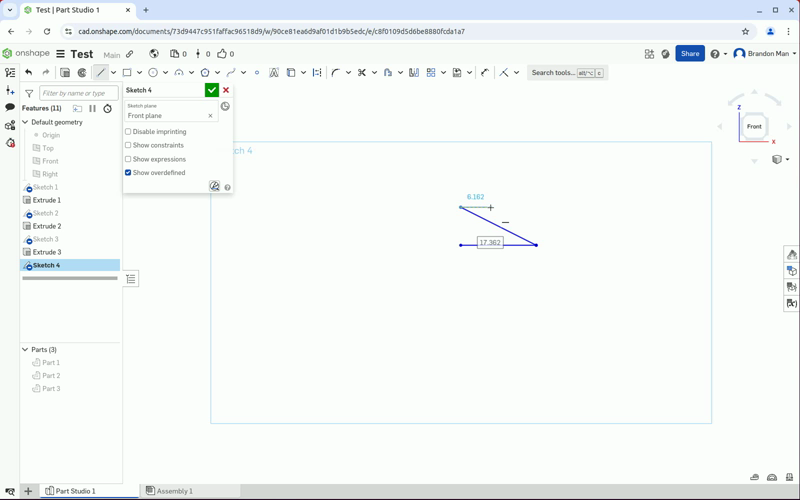
mouse_move(460, 245)
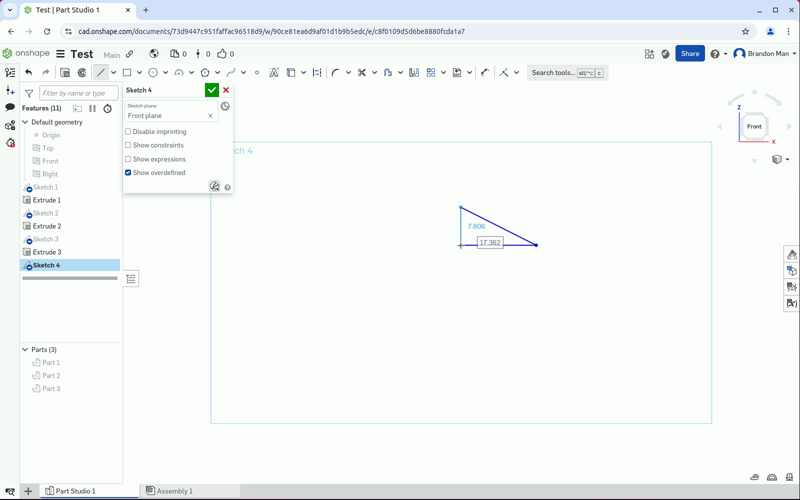
key_up(shift)
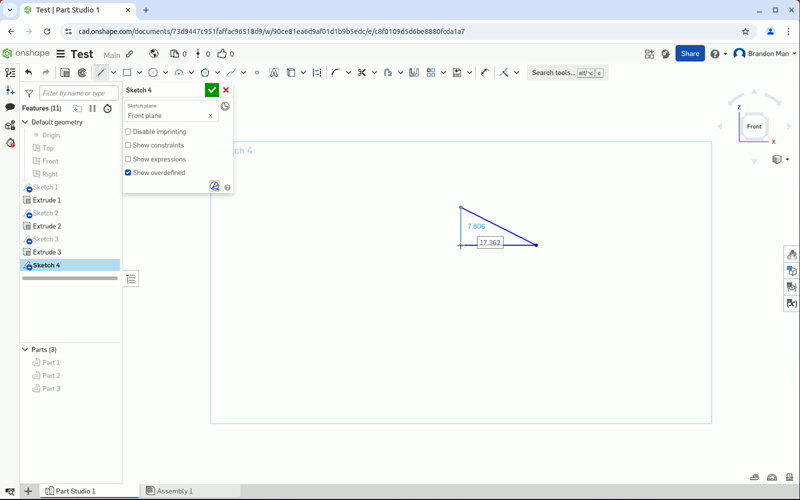
click(460, 245)
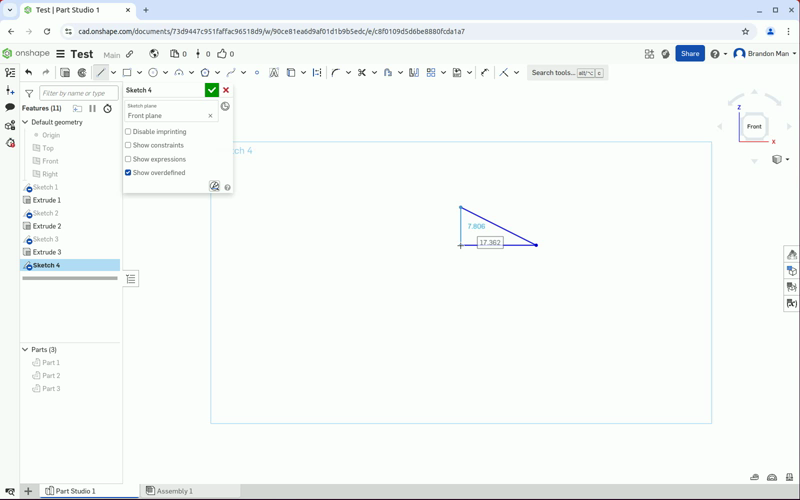
key(esc)
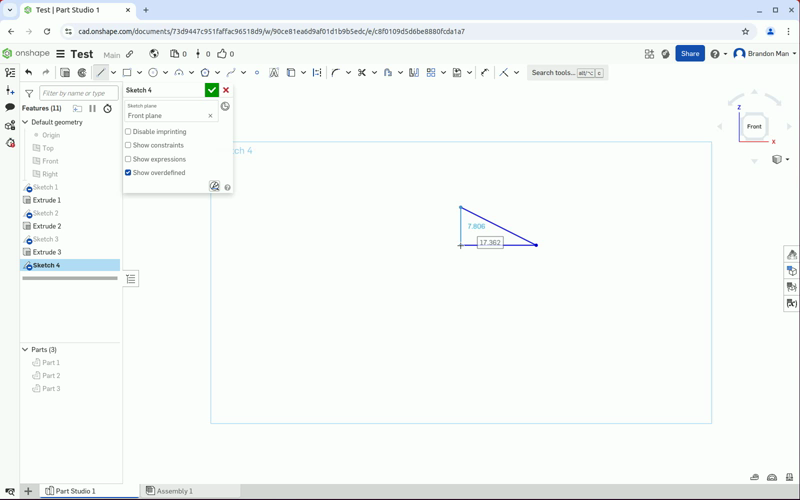
mouse_move(466, 224)
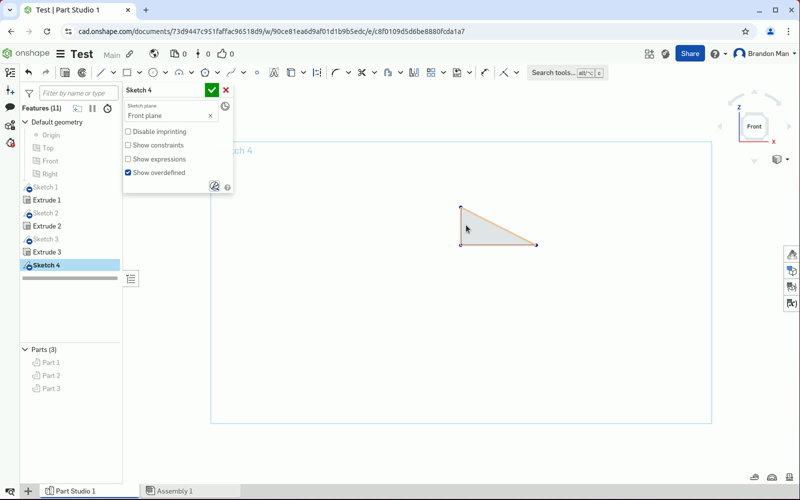
scroll(6)
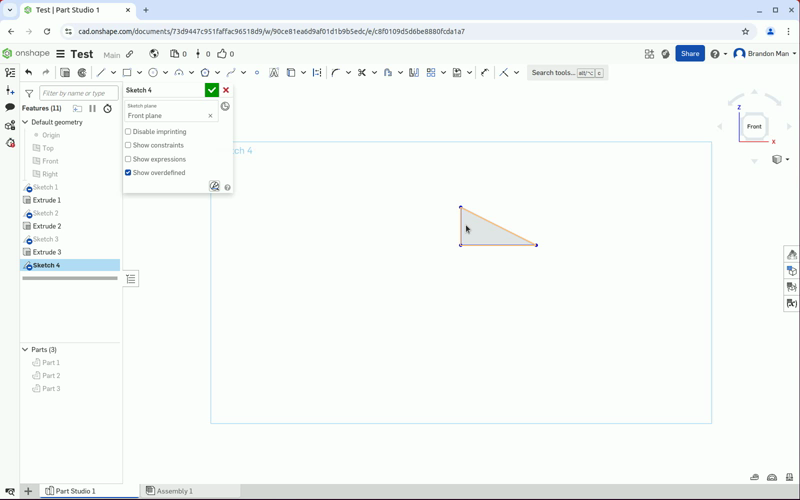
scroll(6)
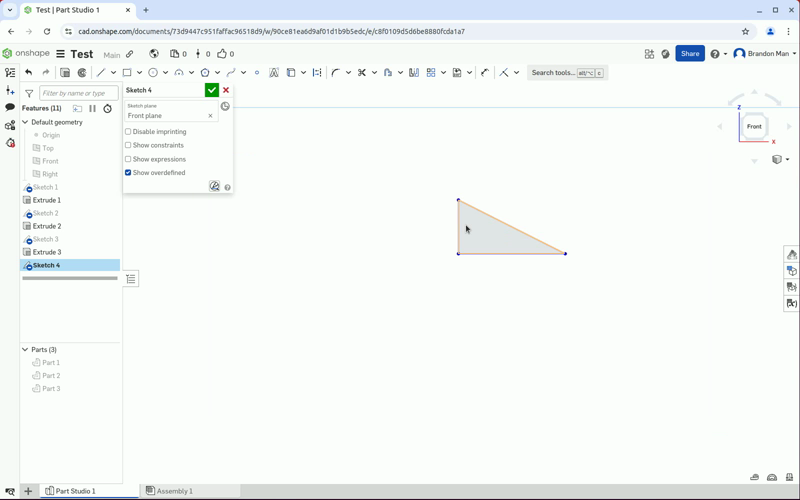
scroll(6)
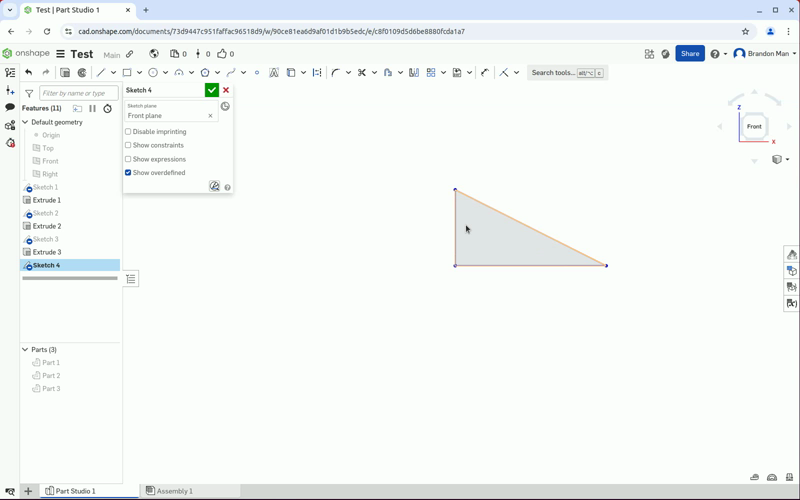
scroll(6)
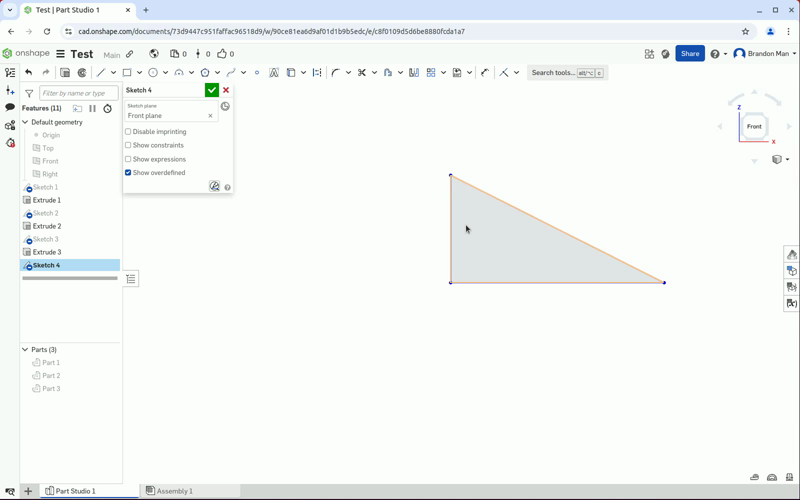
scroll(6)
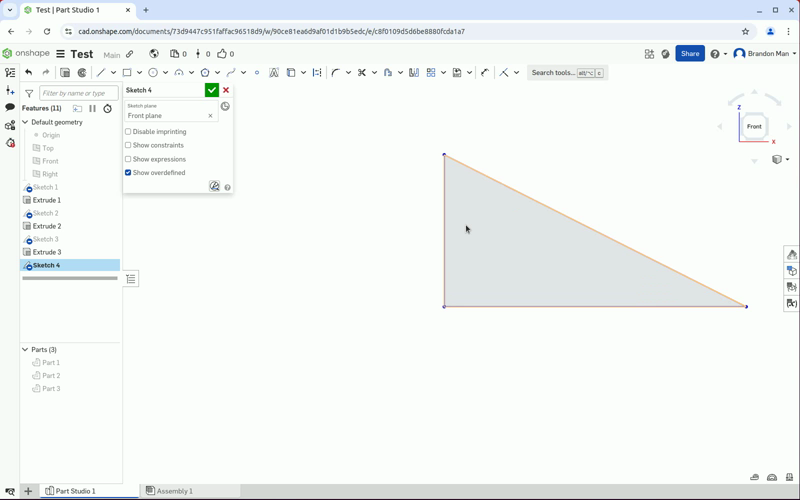
scroll(6)
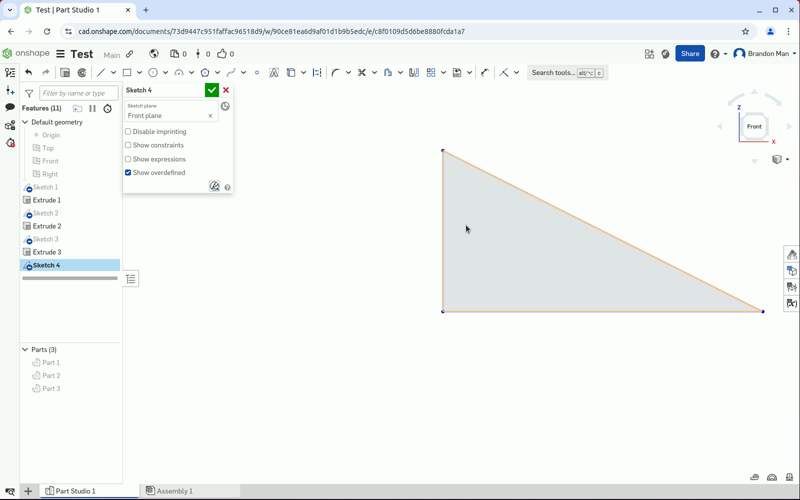
scroll(6)
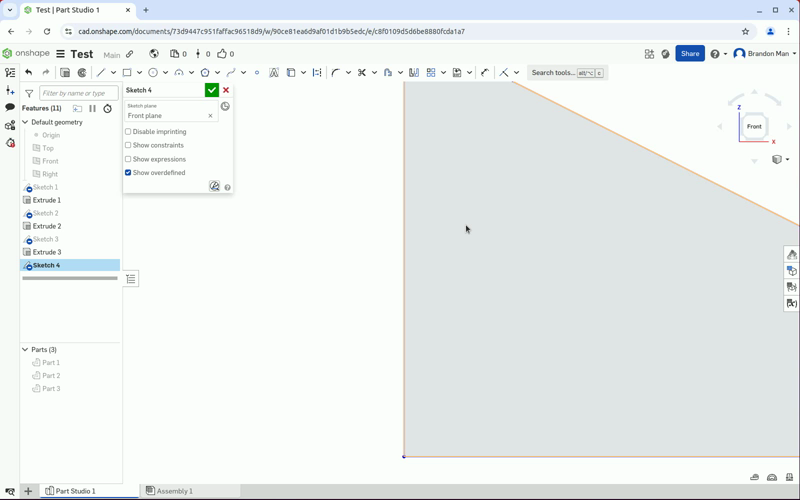
click(466, 224)
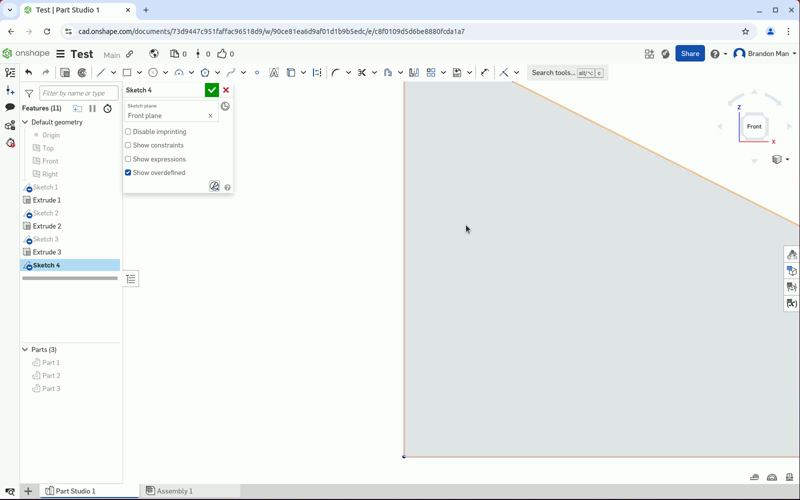
scroll(-6)
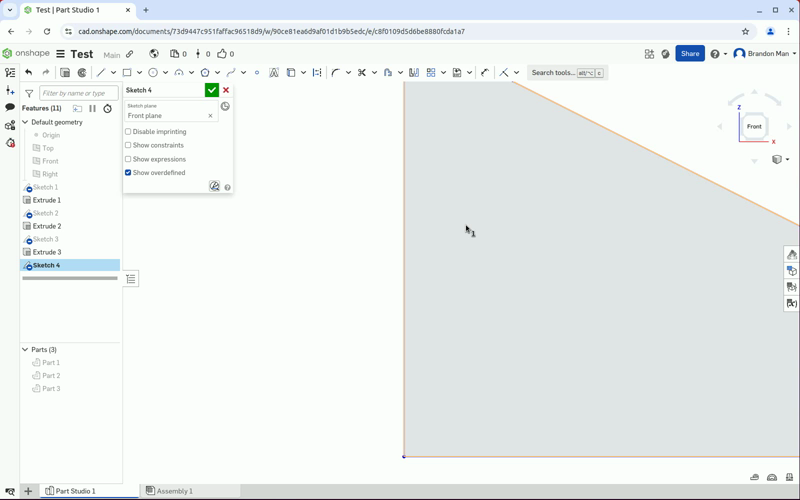
scroll(-6)
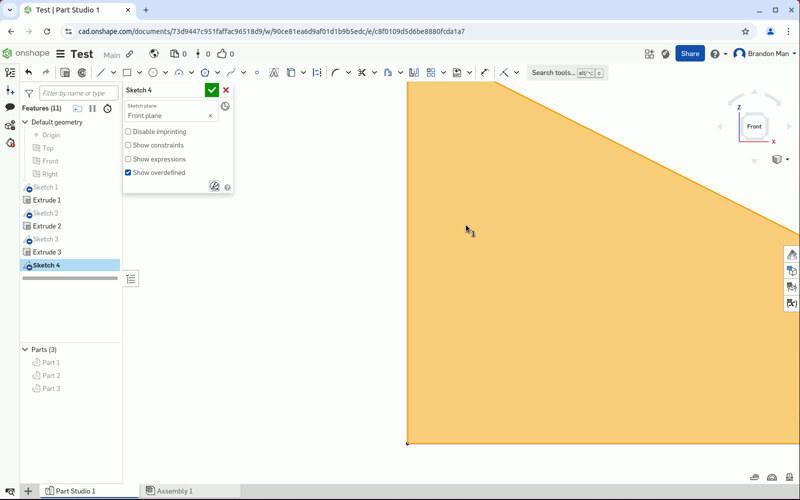
scroll(-6)
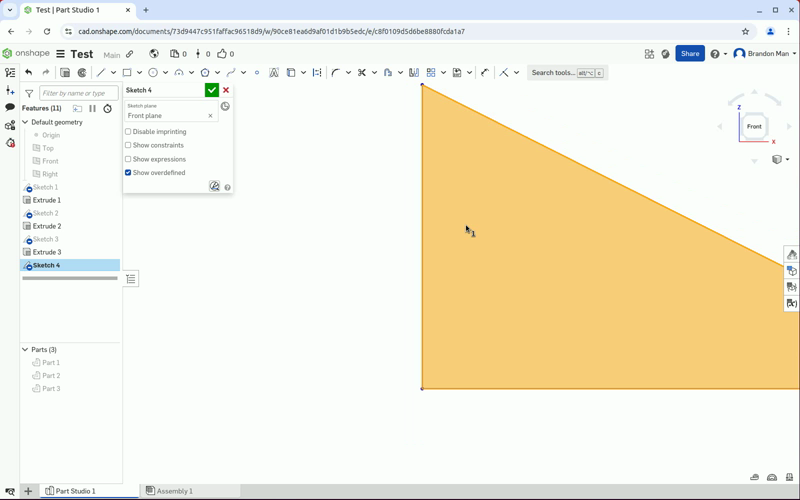
scroll(-6)
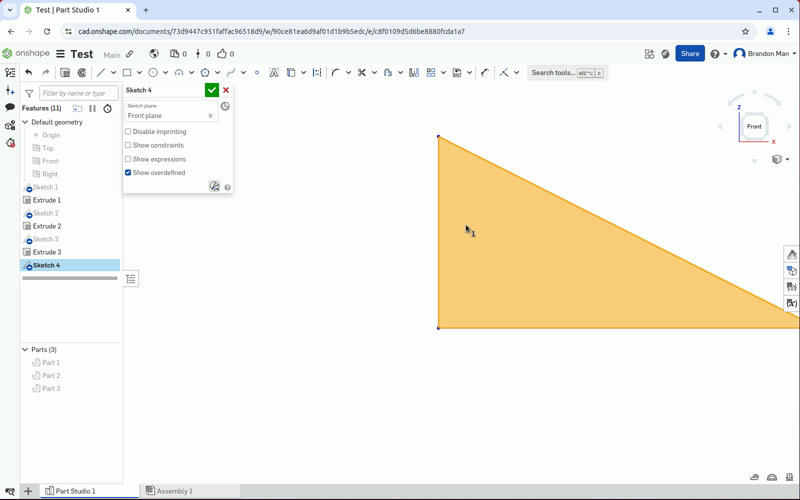
scroll(-6)
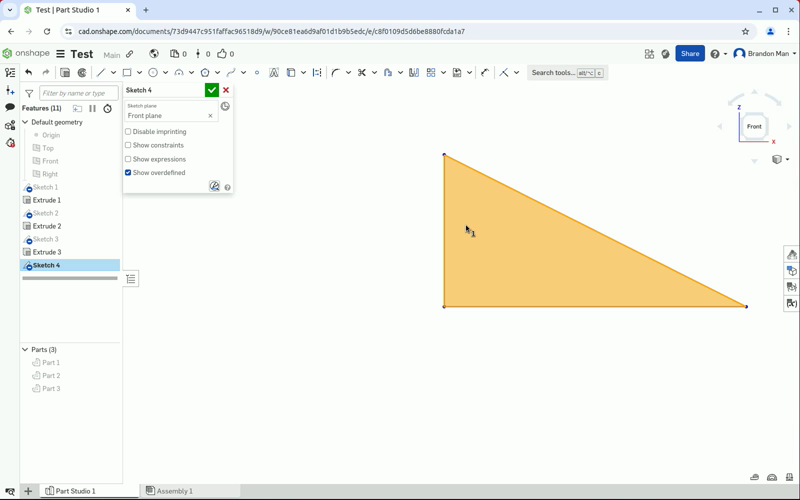
scroll(-6)
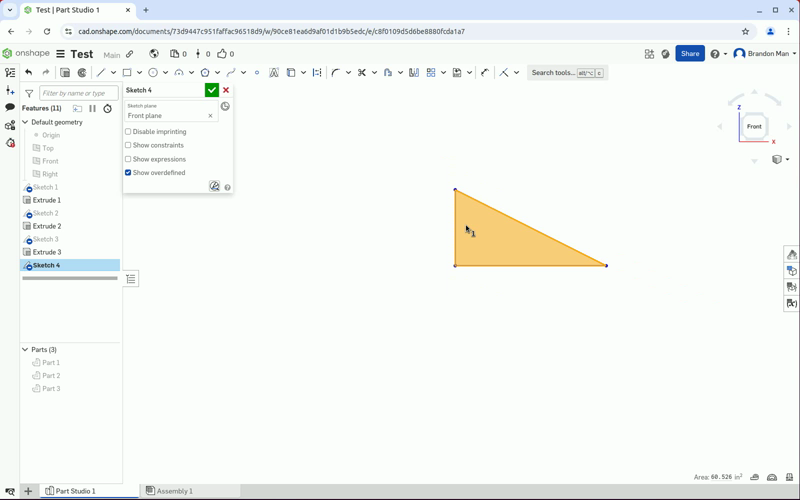
scroll(-6)
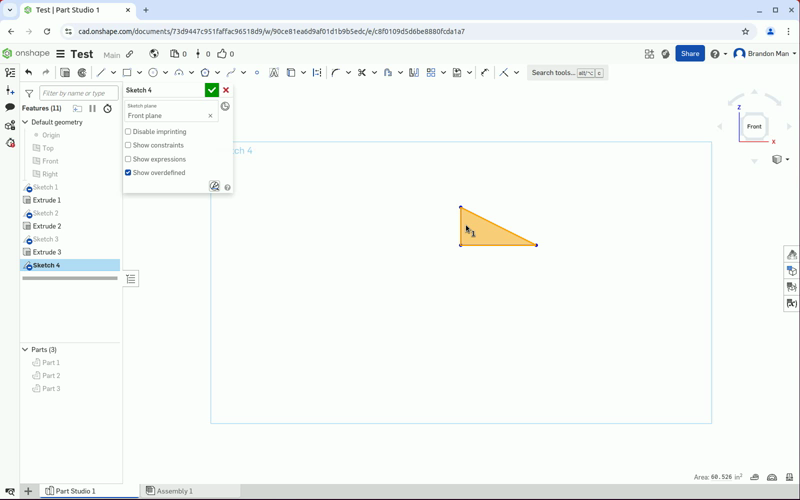
mouse_move(73, 352)
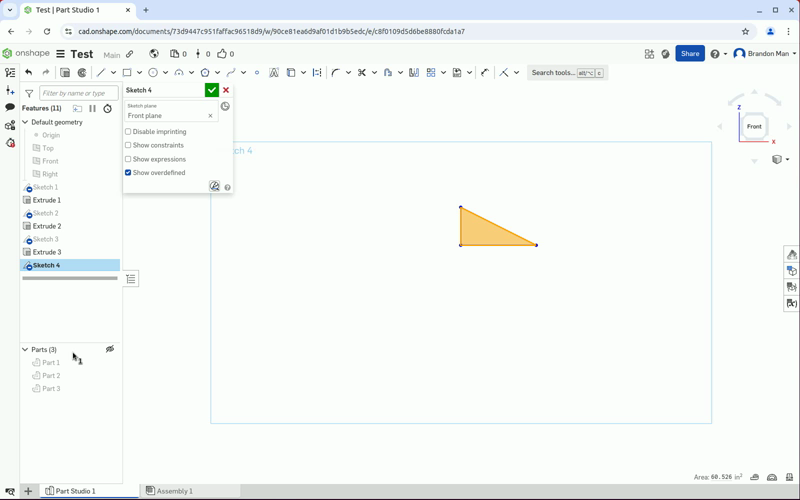
key(shift+y)
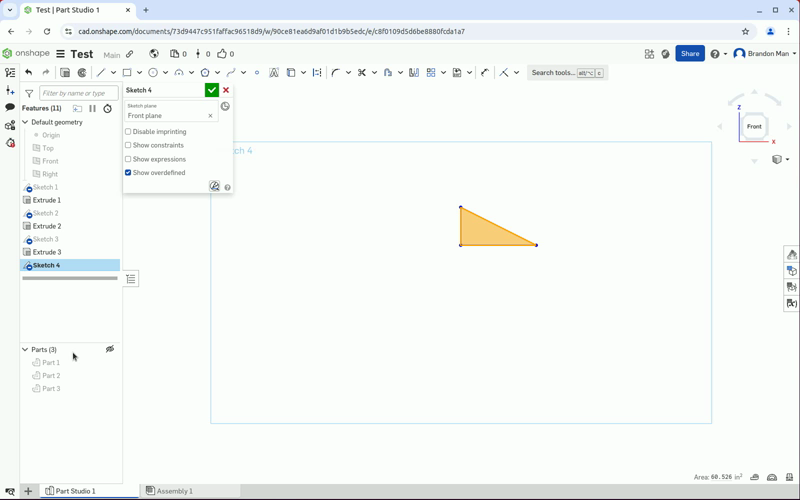
key(shift+e)
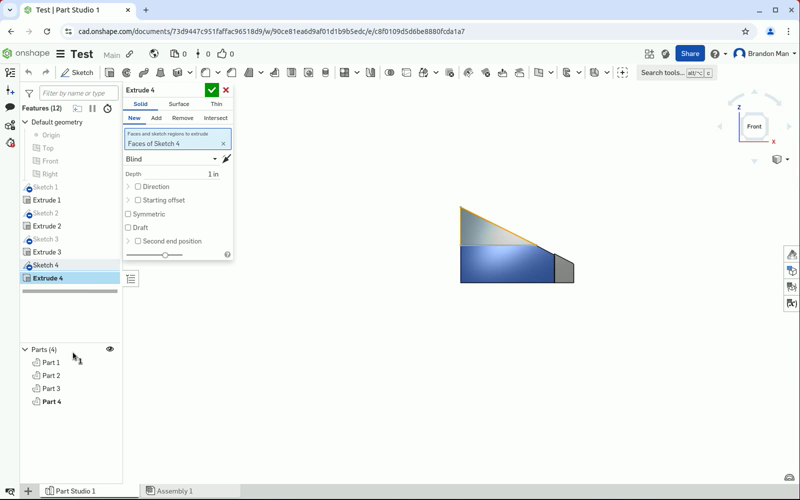
mouse_move(143, 106)
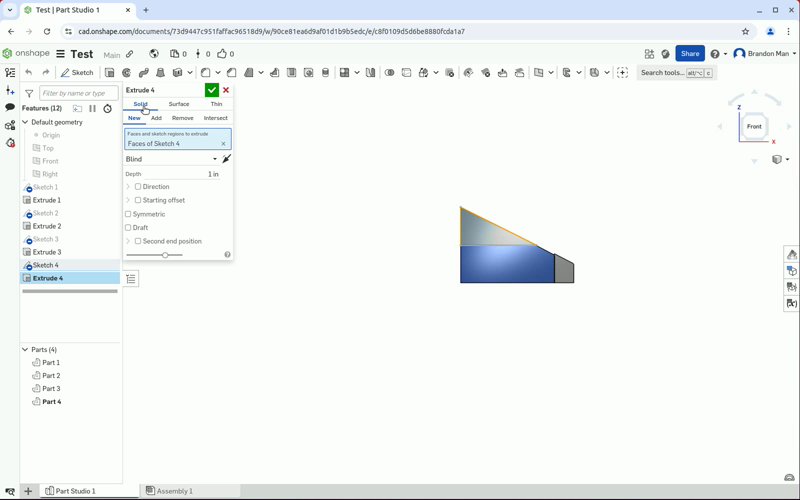
click(143, 106)
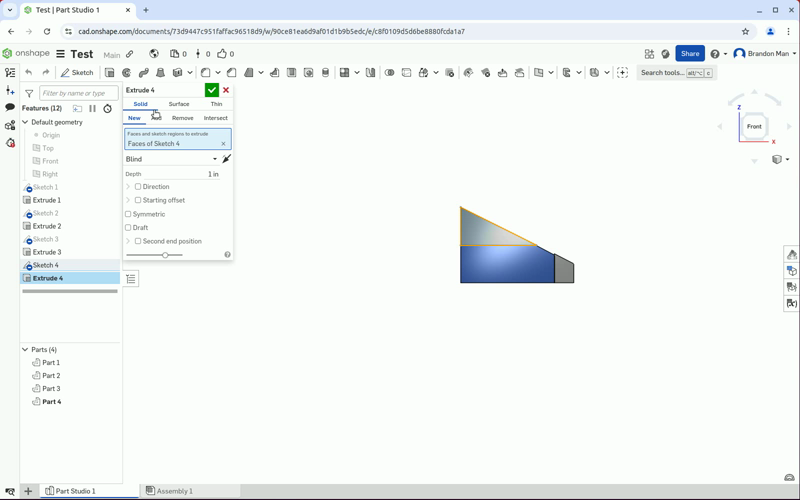
mouse_move(186, 120)
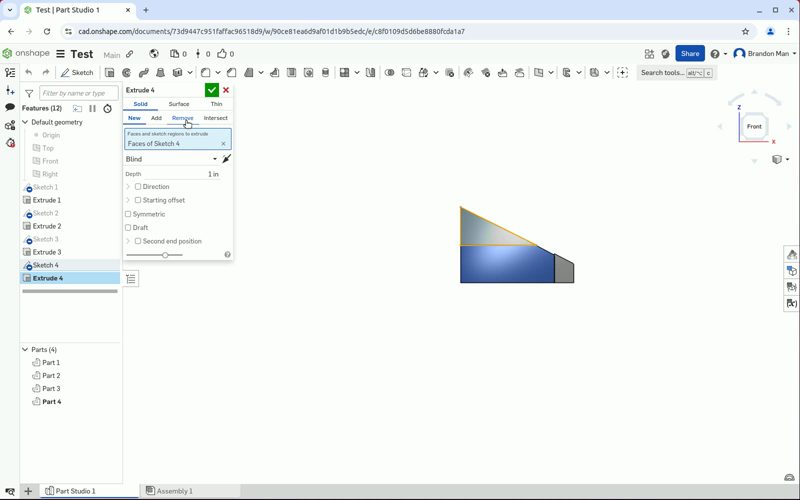
click(186, 120)
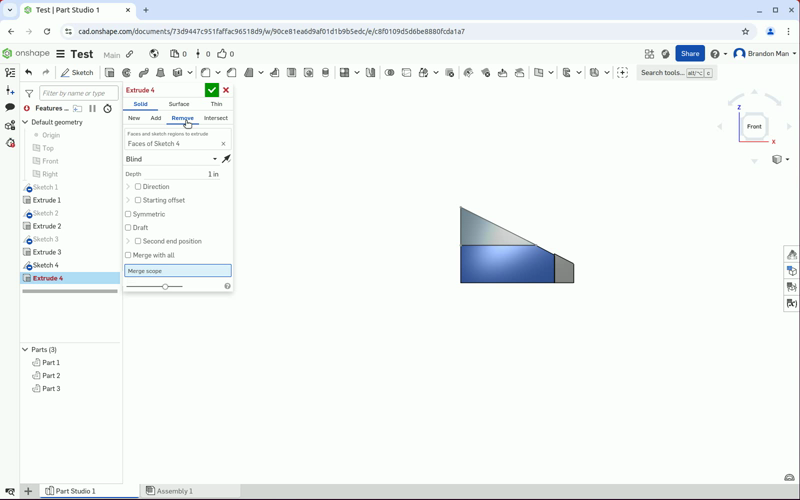
key(tab, 4)
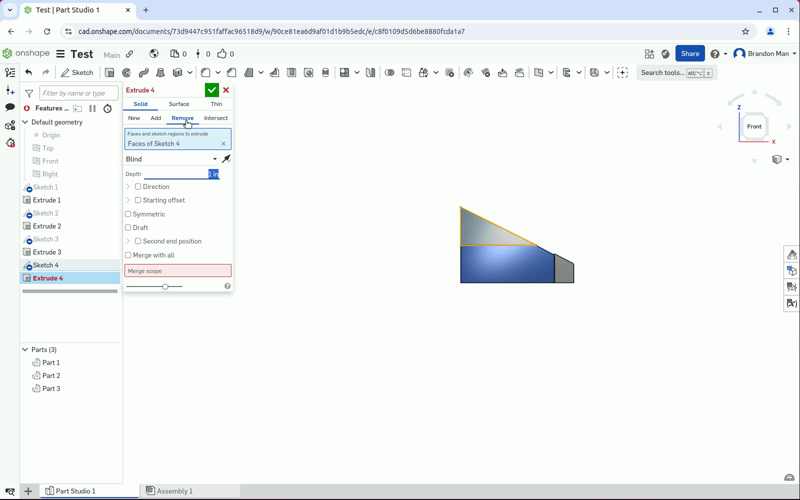
text(-7.702)
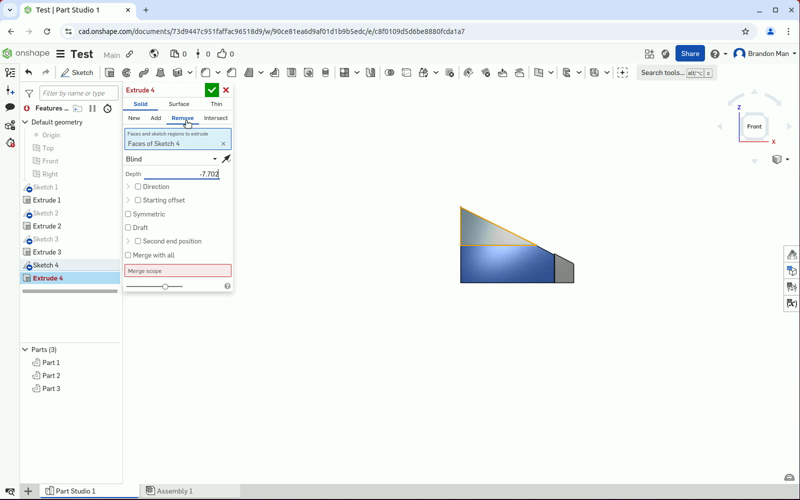
key(tab, 3)
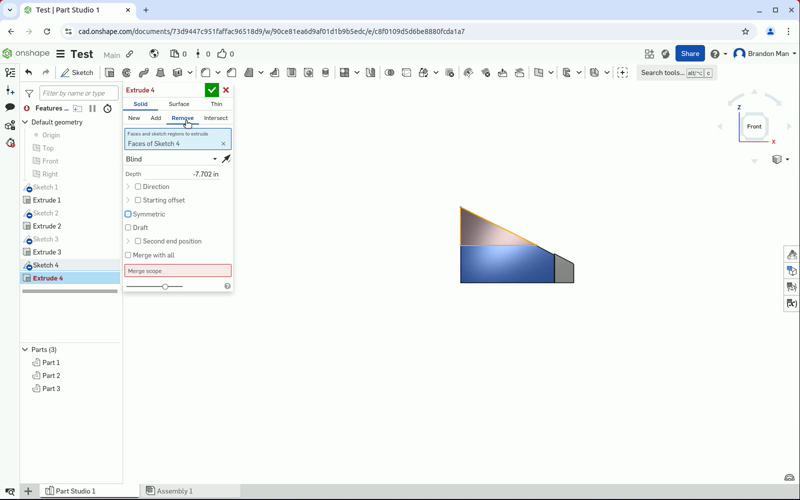
key(space)
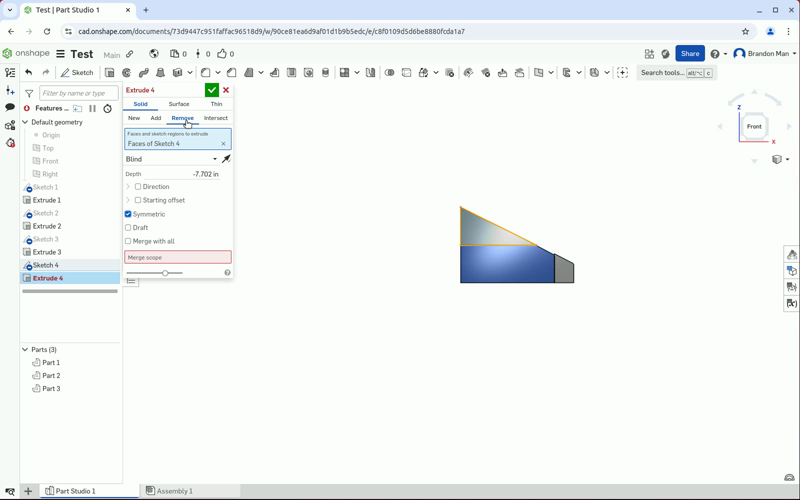
key(tab, 2)
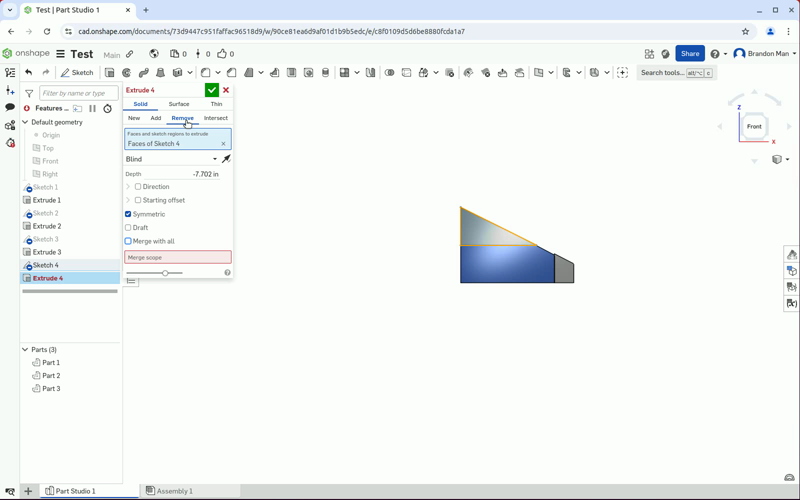
key(space)
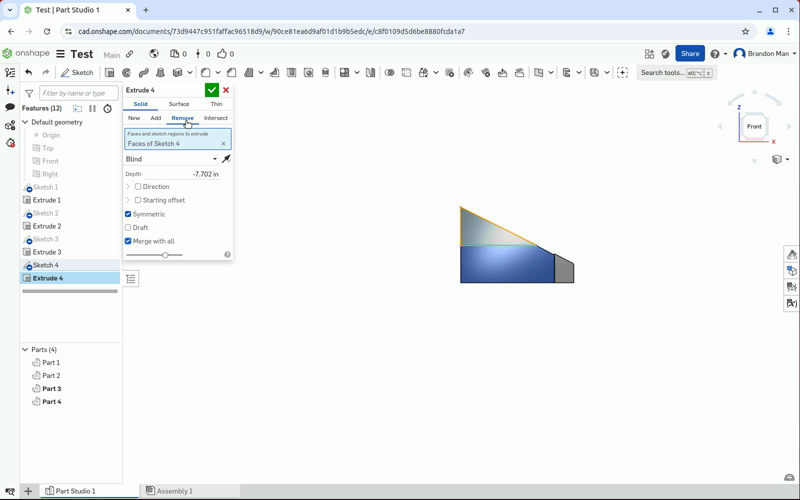
key(enter)
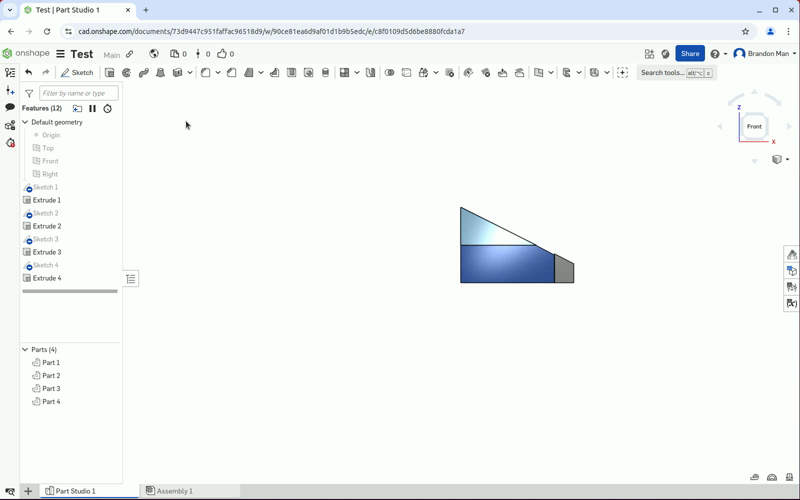
key(shift+h)
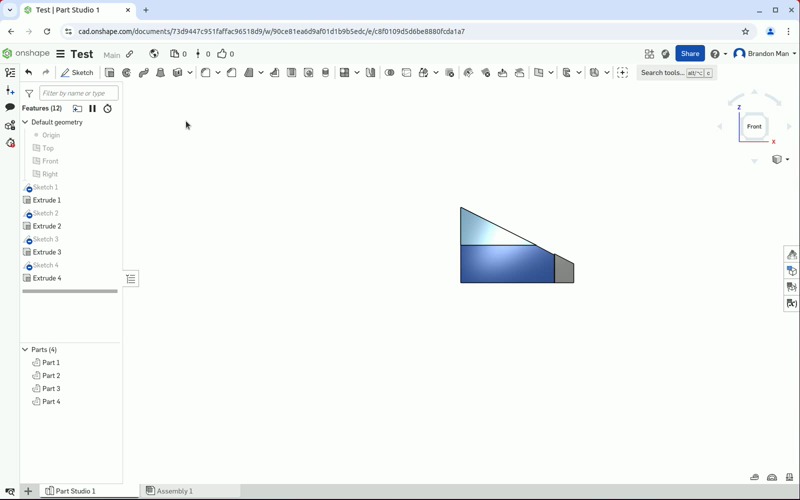
key(shift+h)
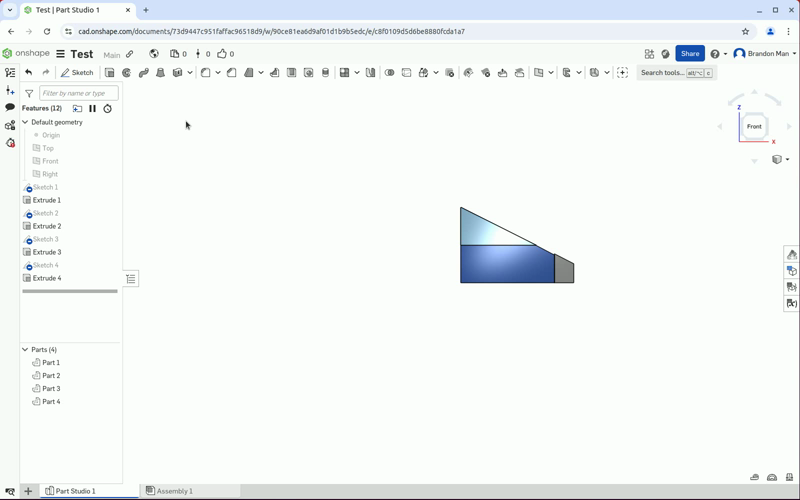
mouse_move(73, 189)
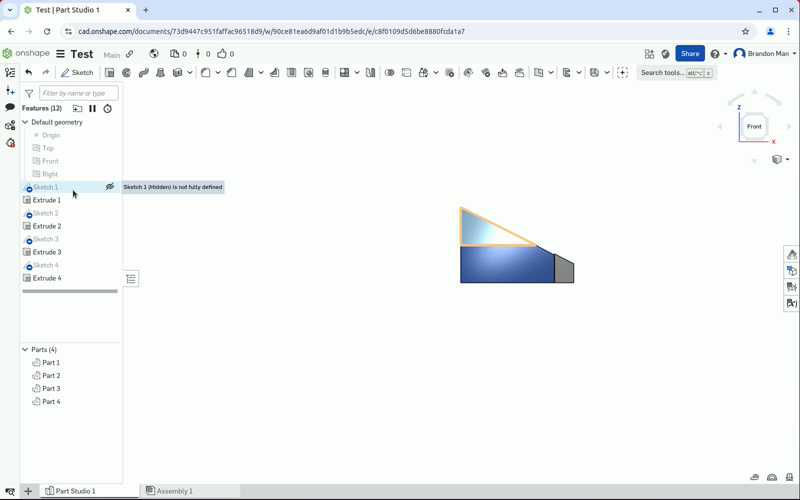
click(73, 189)
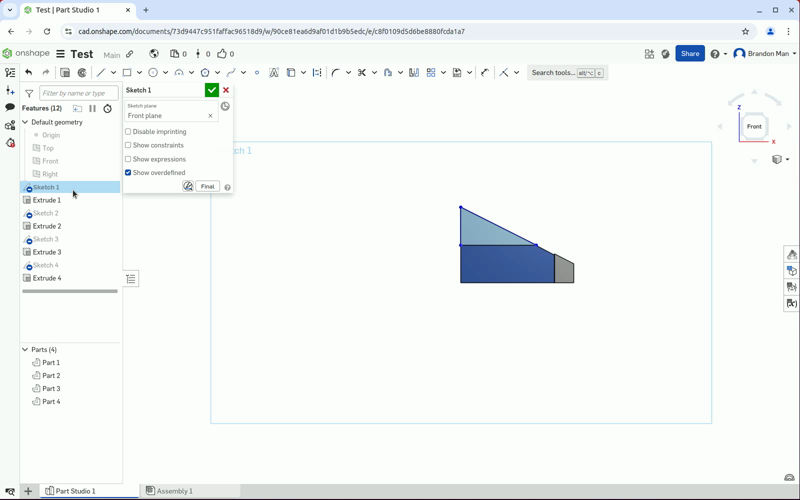
mouse_move(229, 92)
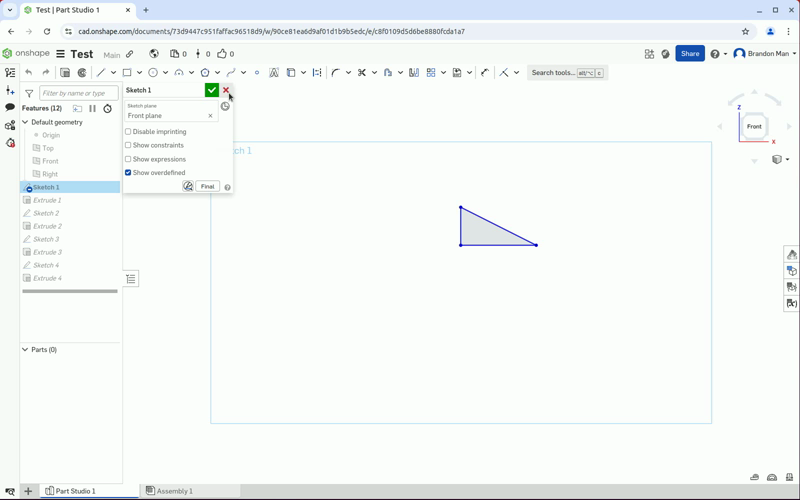
click(229, 92)
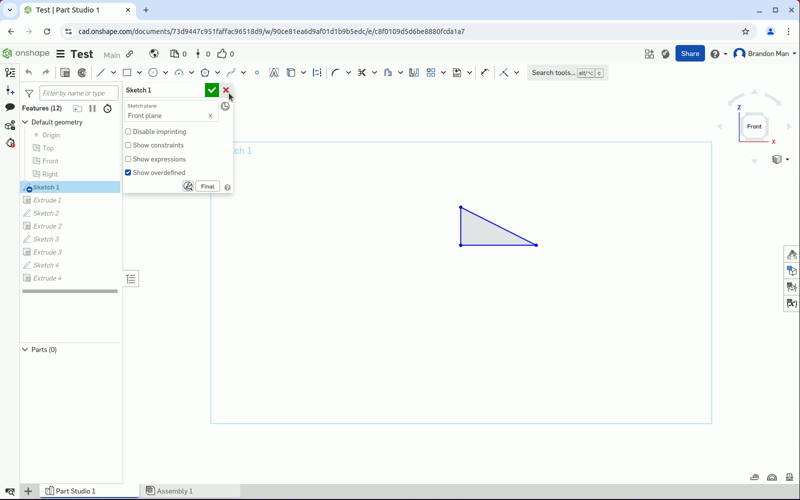
key(shift+s)
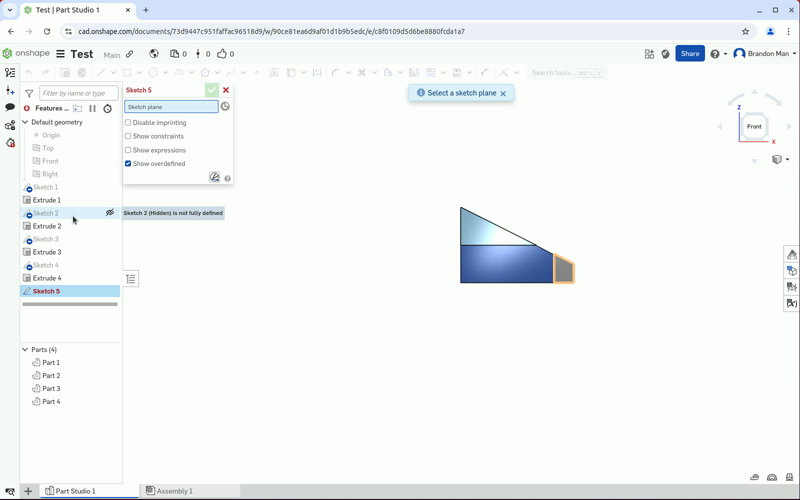
scroll(3)
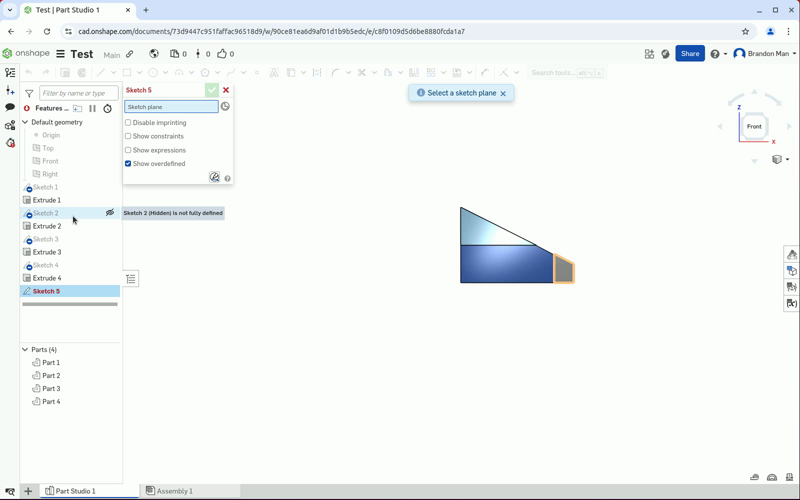
mouse_move(73, 163)
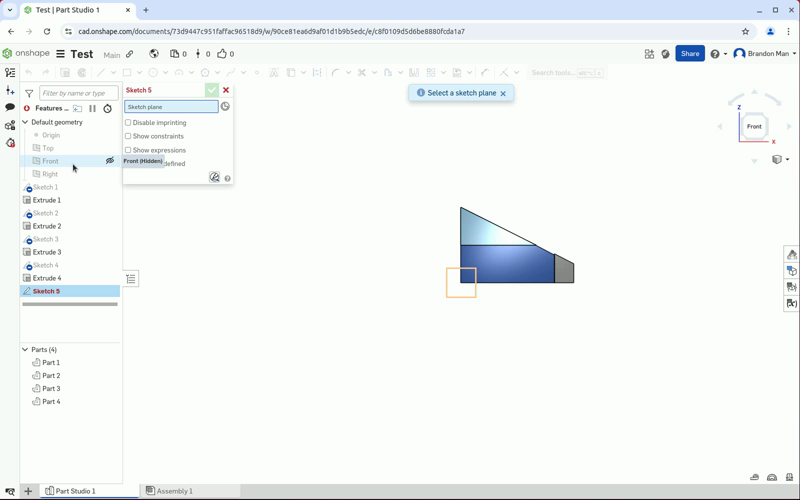
click(73, 163)
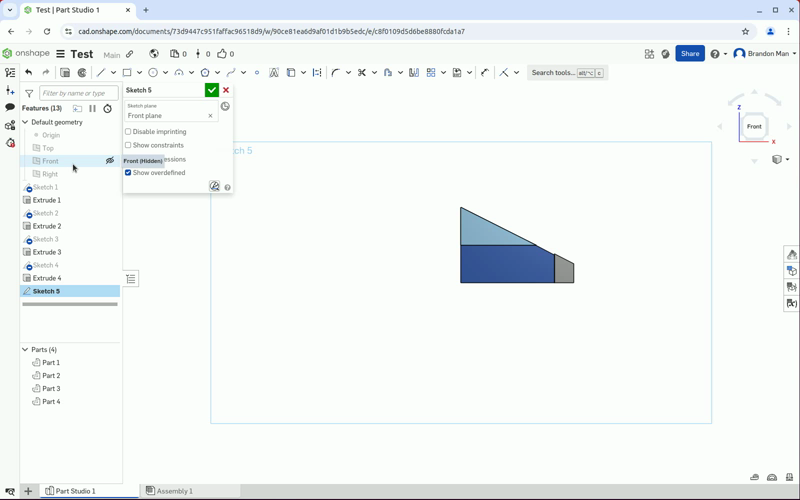
mouse_move(73, 352)
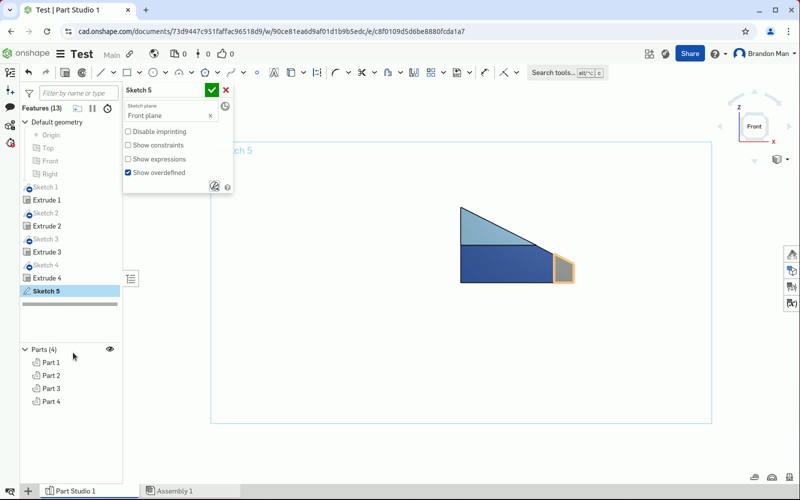
key(y)
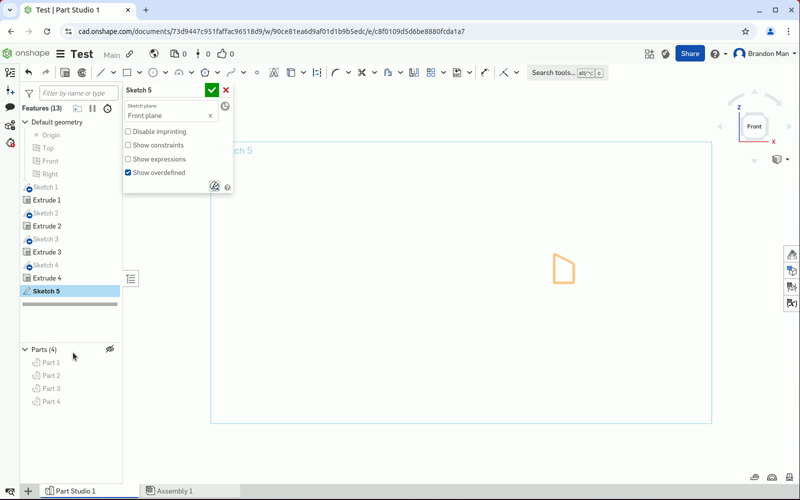
key(l)
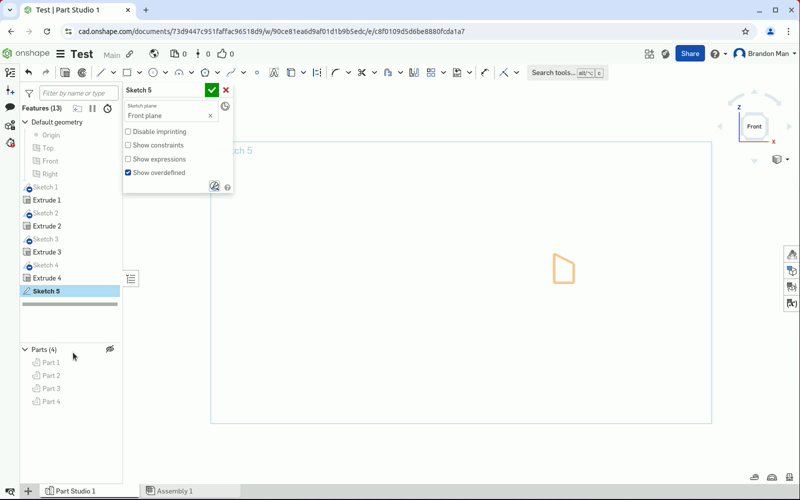
key_down(shift)
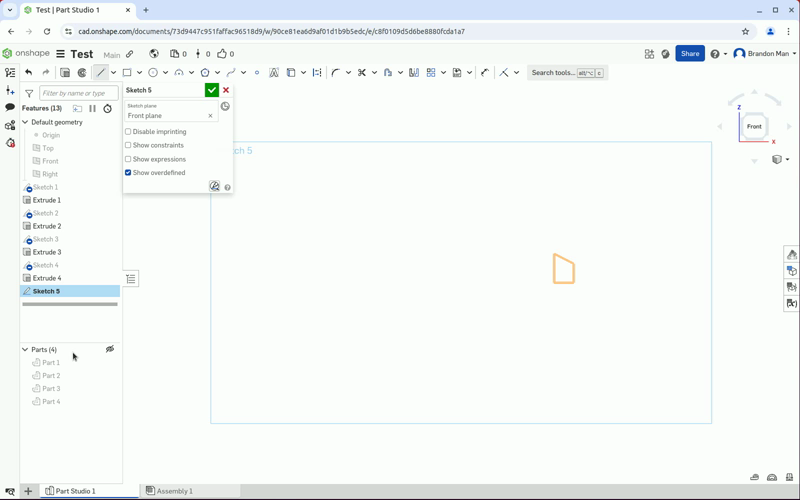
mouse_move(554, 282)
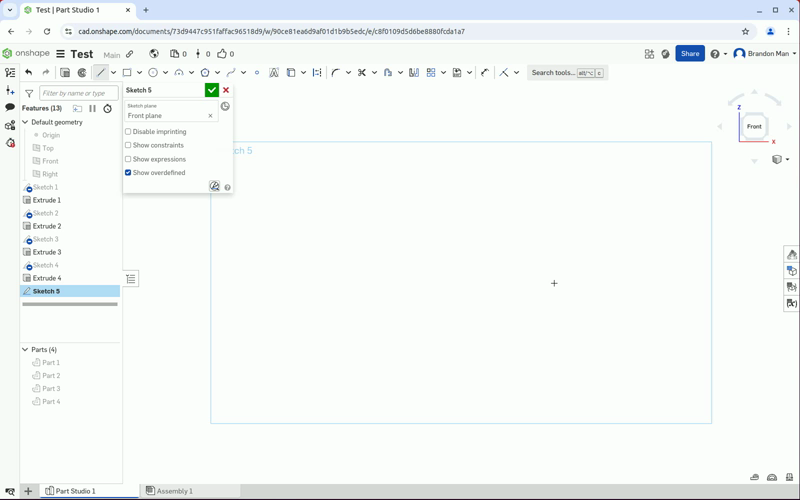
click(554, 282)
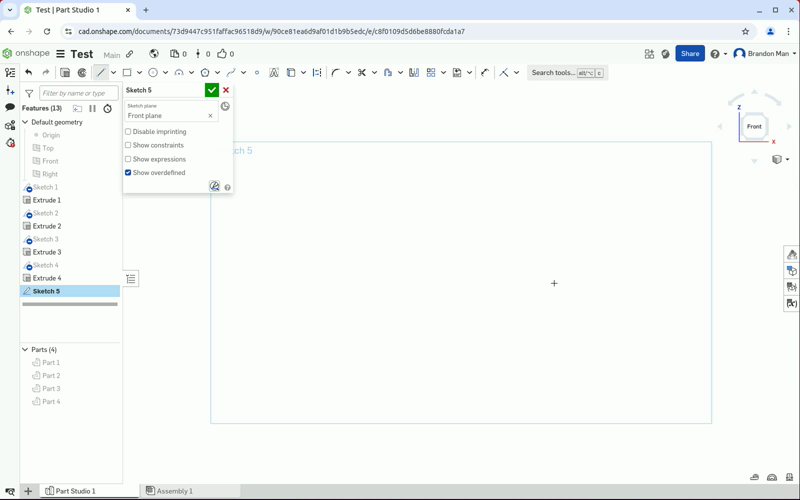
key_up(shift)
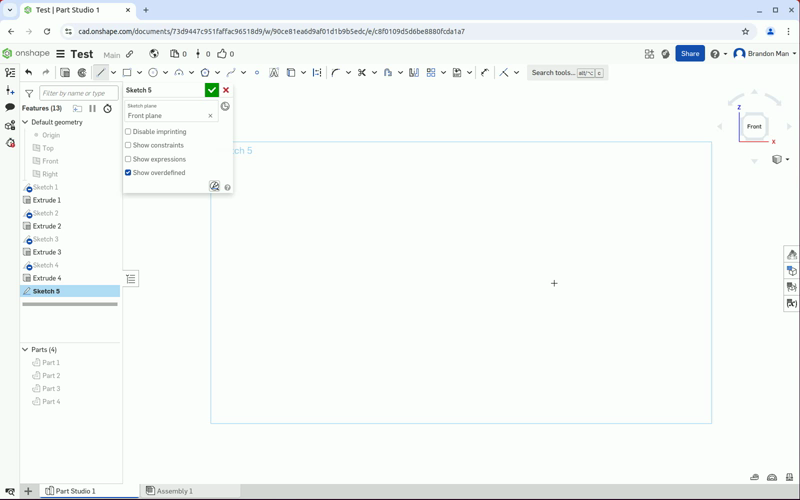
key_down(shift)
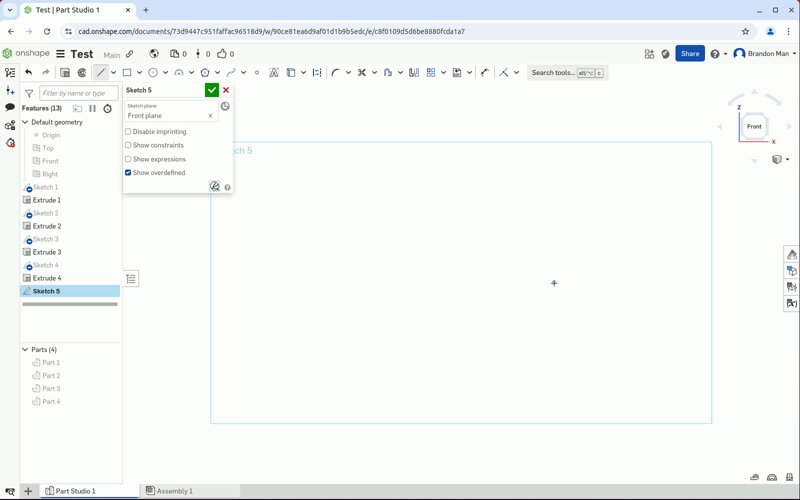
mouse_move(584, 282)
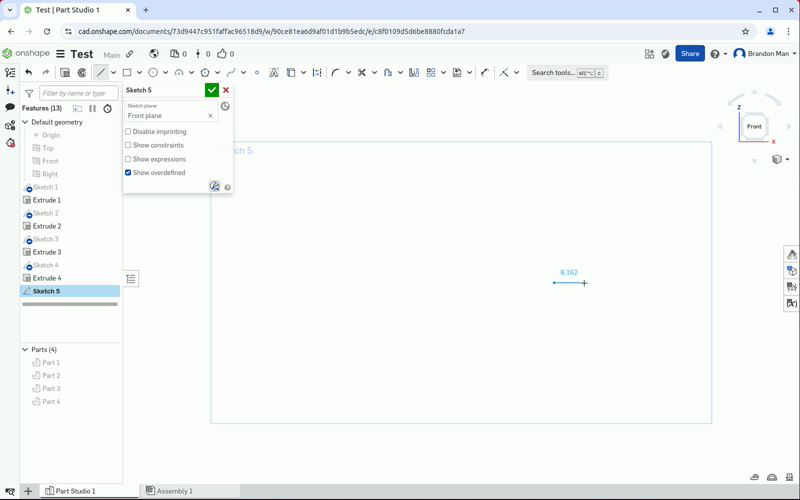
mouse_move(573, 282)
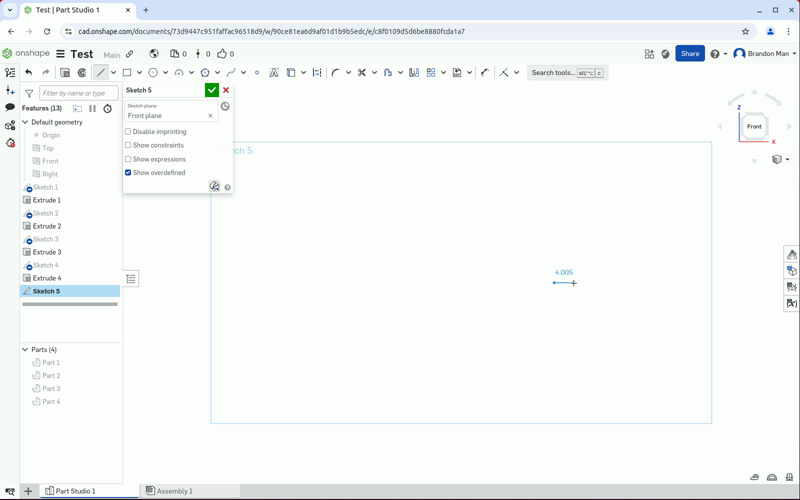
click(573, 282)
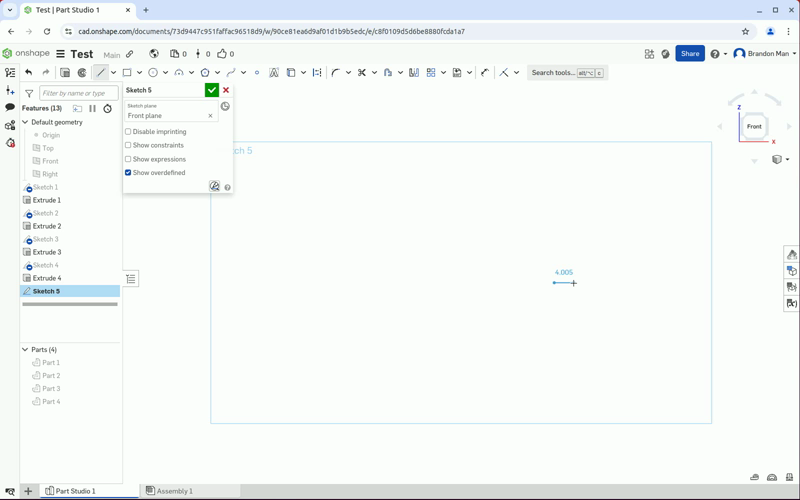
key_up(shift)
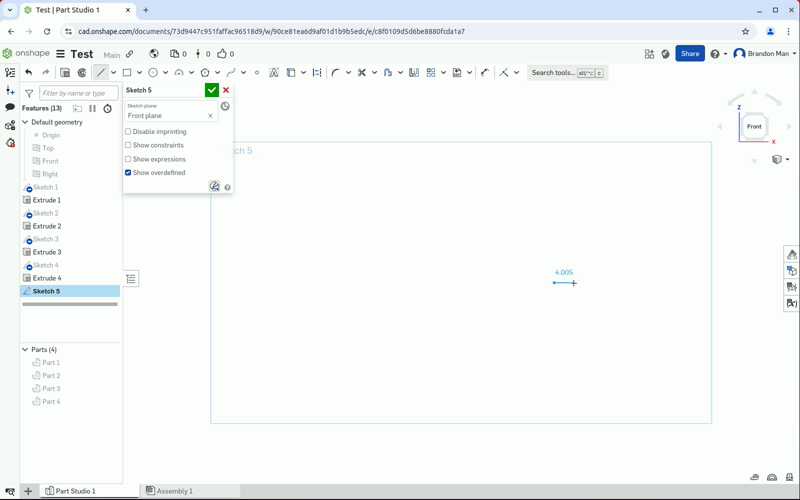
key_down(shift)
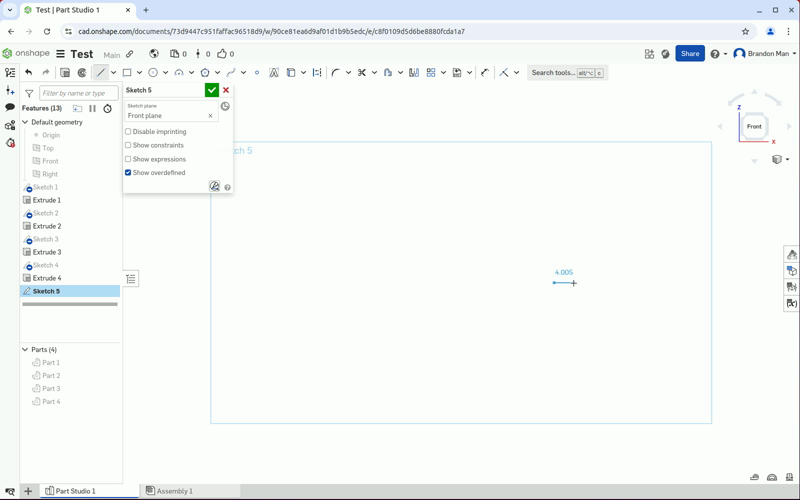
mouse_move(589, 282)
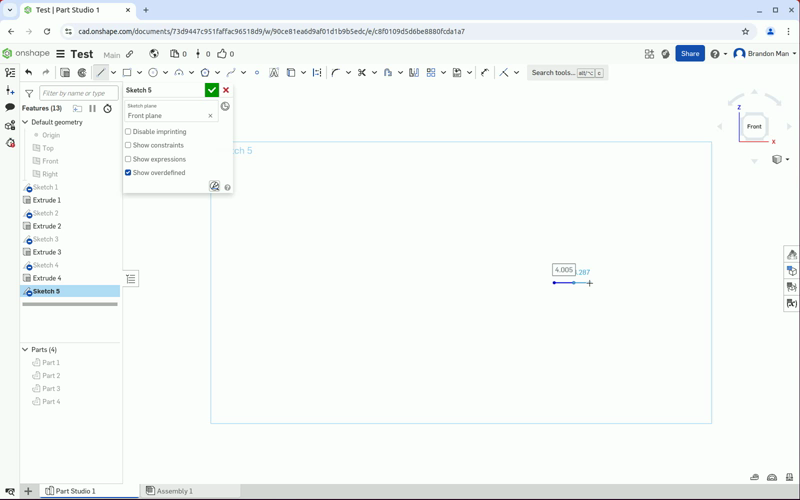
mouse_move(573, 263)
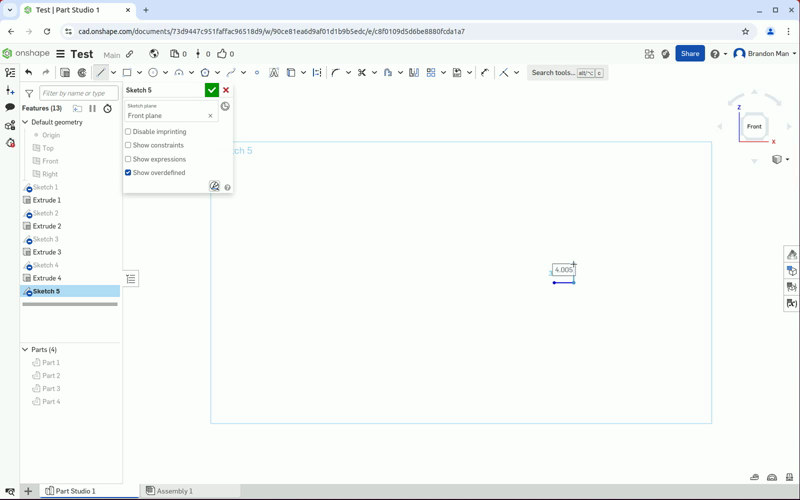
click(573, 263)
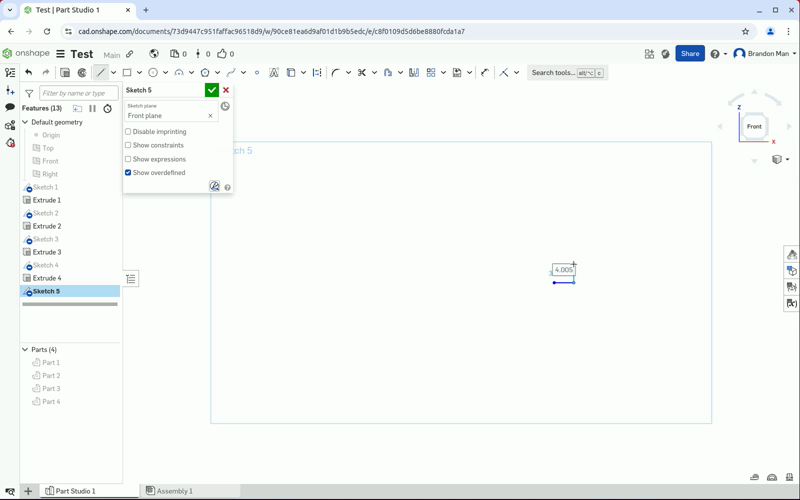
key_up(shift)
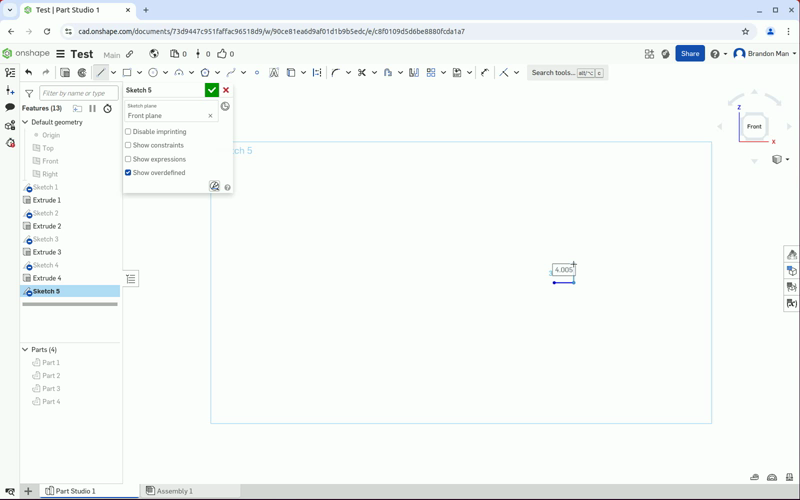
key_down(shift)
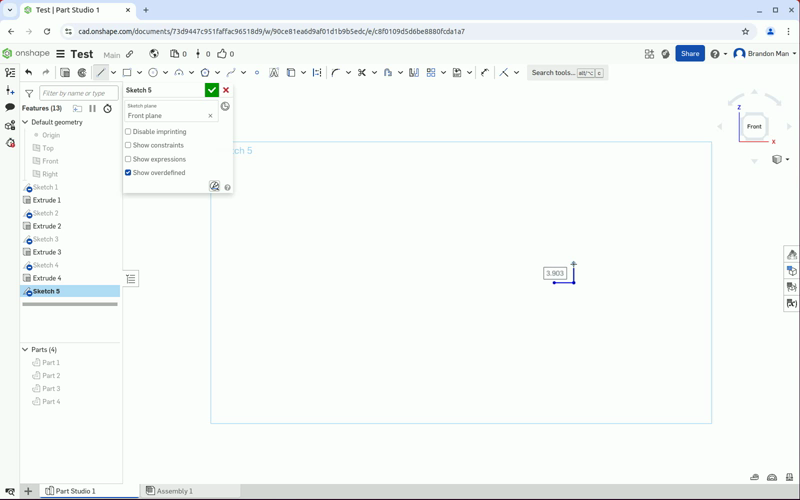
mouse_move(589, 263)
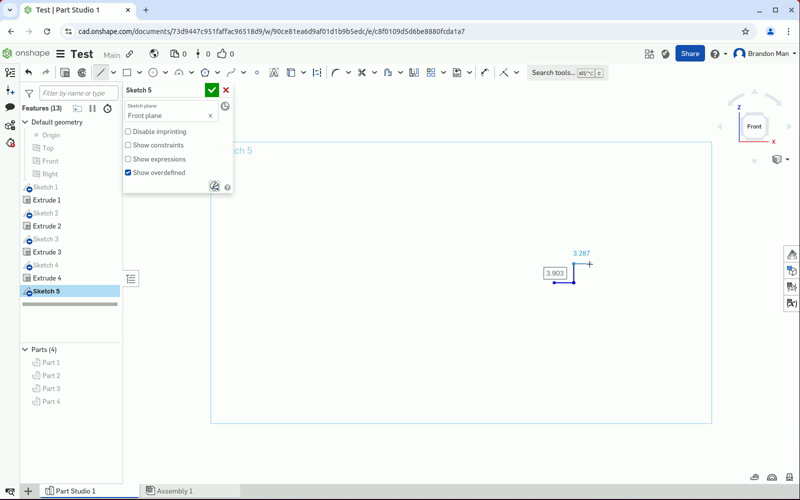
mouse_move(554, 253)
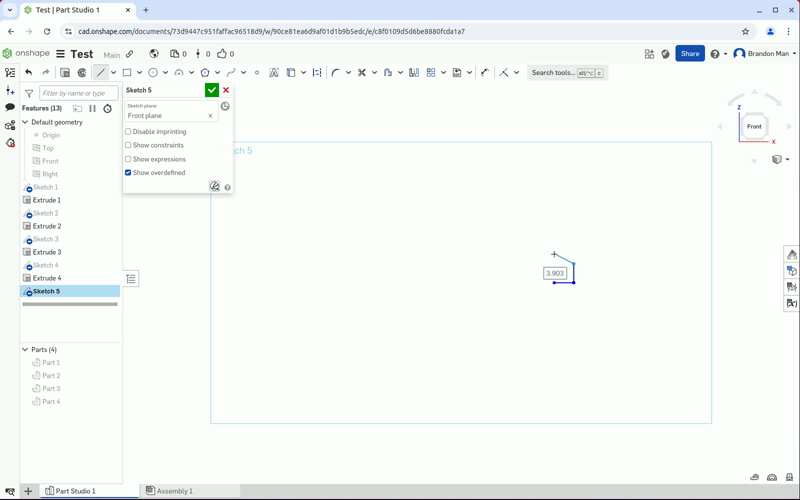
click(554, 253)
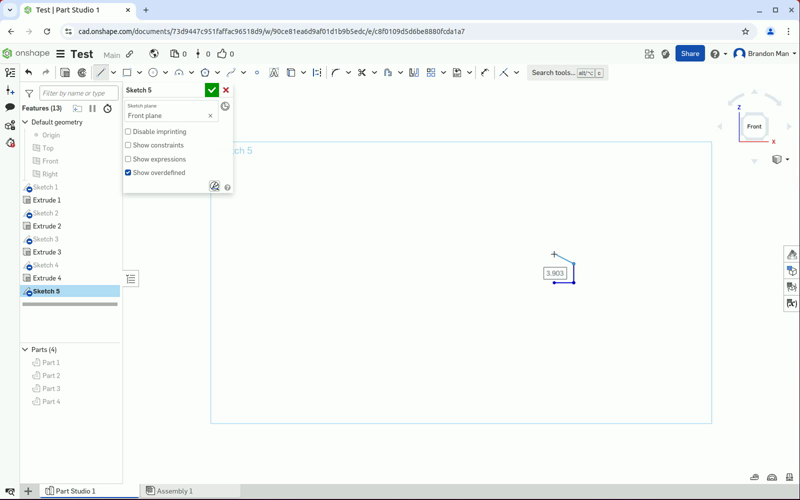
key_up(shift)
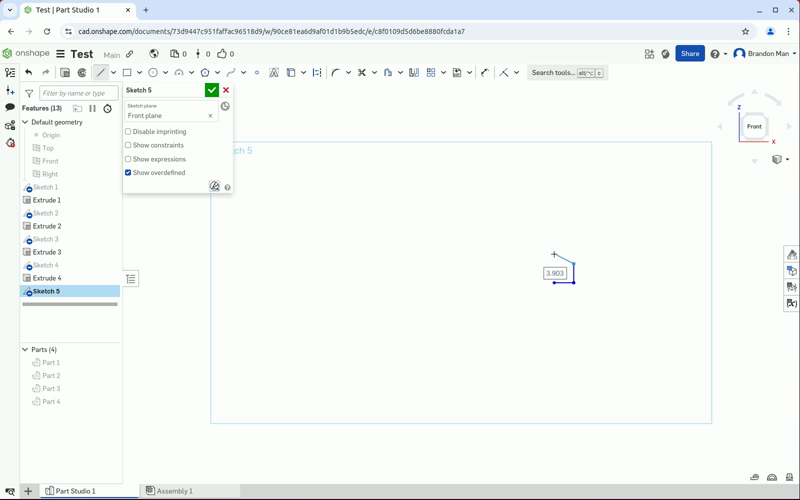
mouse_move(584, 253)
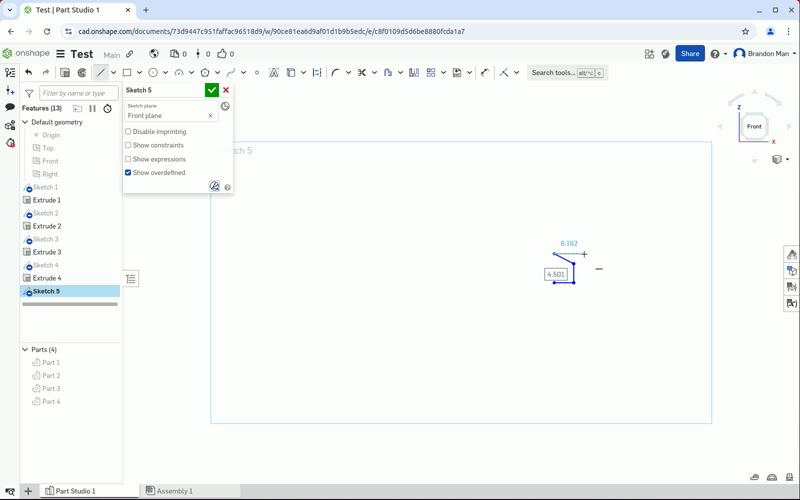
key_down(shift)
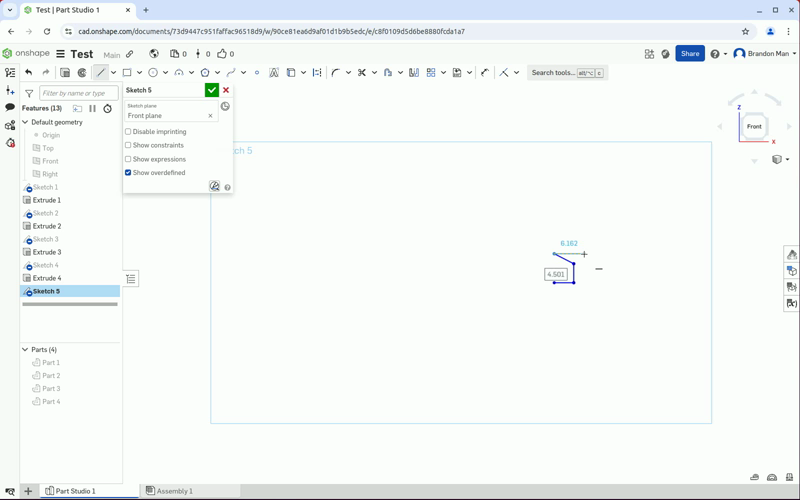
mouse_move(554, 282)
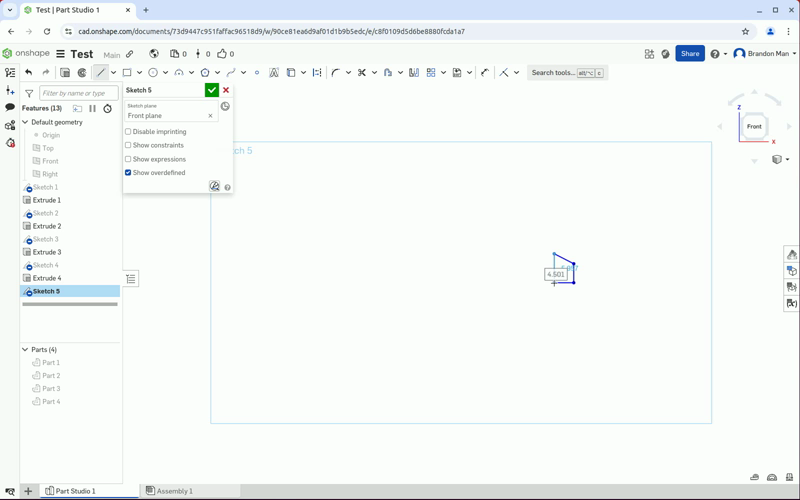
key_up(shift)
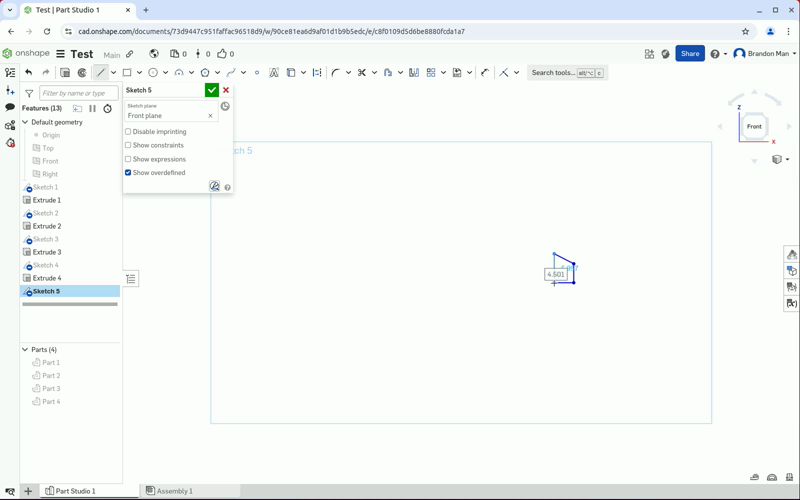
click(554, 282)
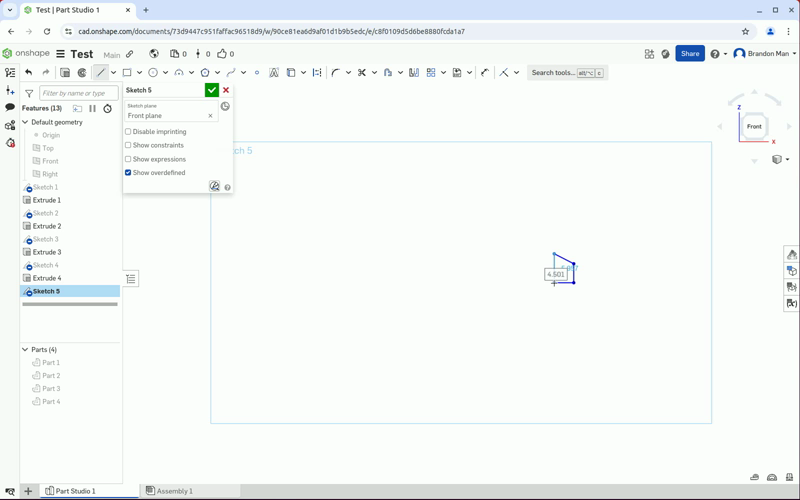
key(esc)
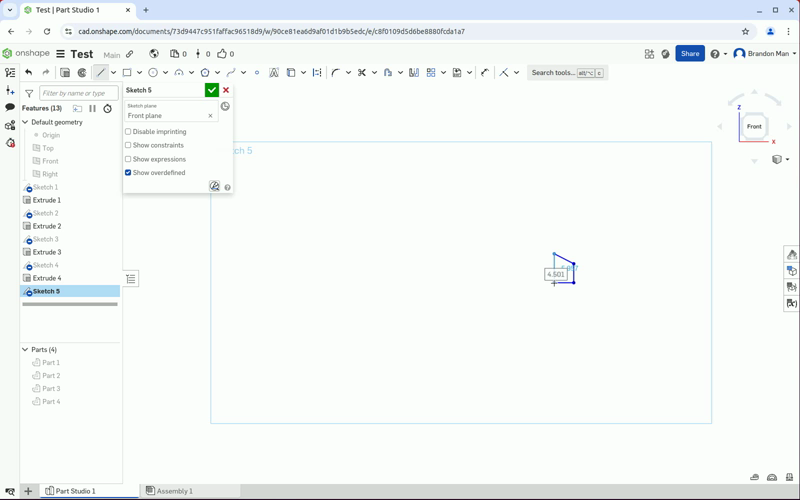
mouse_move(563, 263)
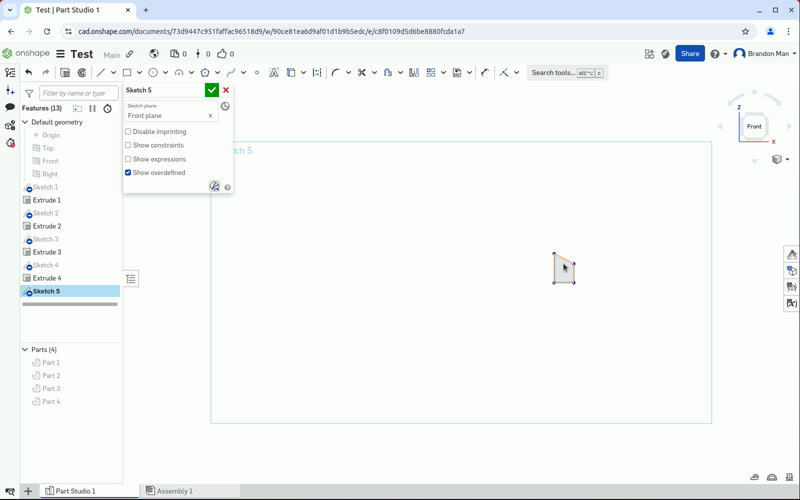
scroll(6)
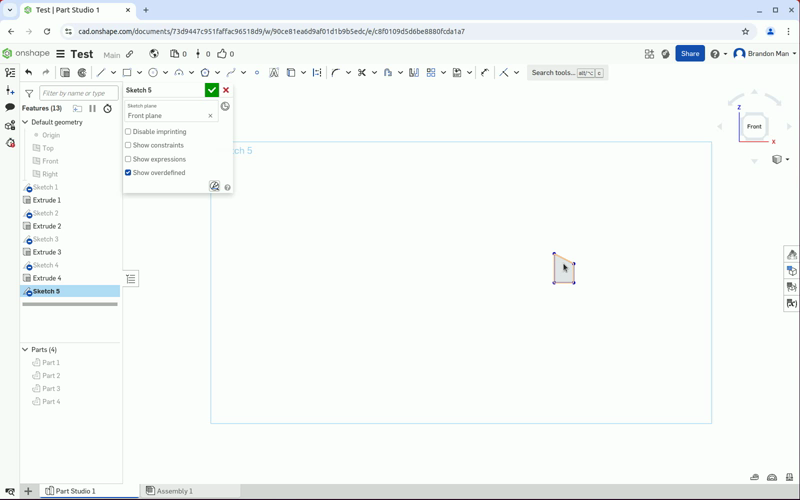
scroll(6)
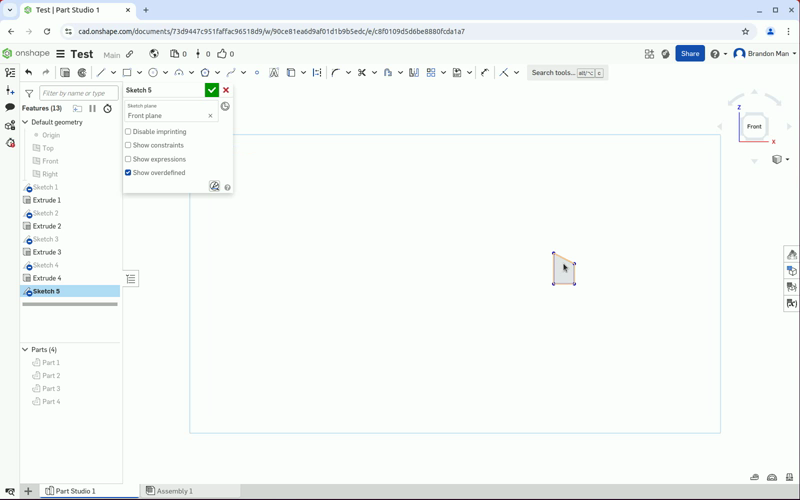
scroll(6)
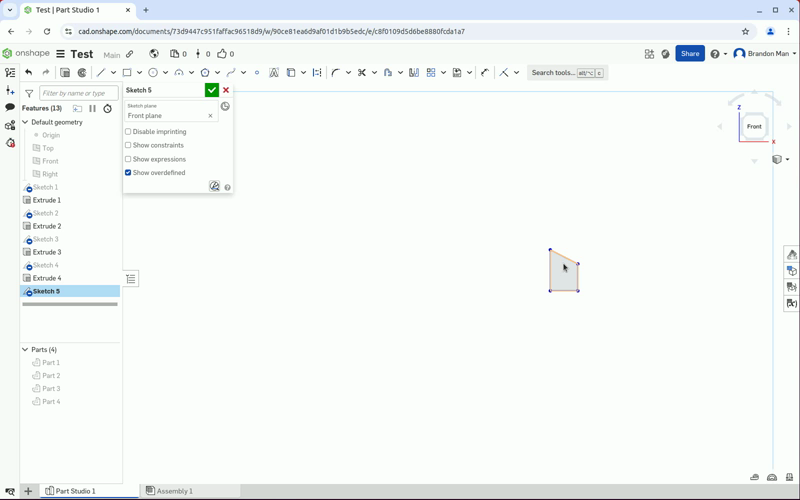
scroll(6)
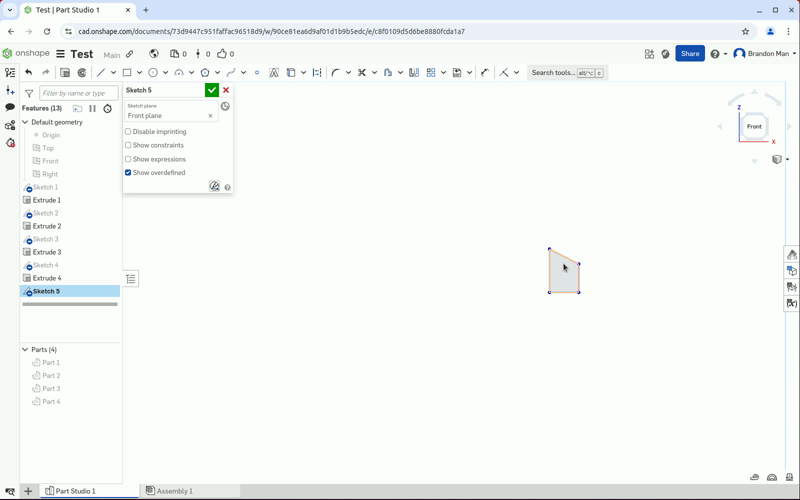
scroll(6)
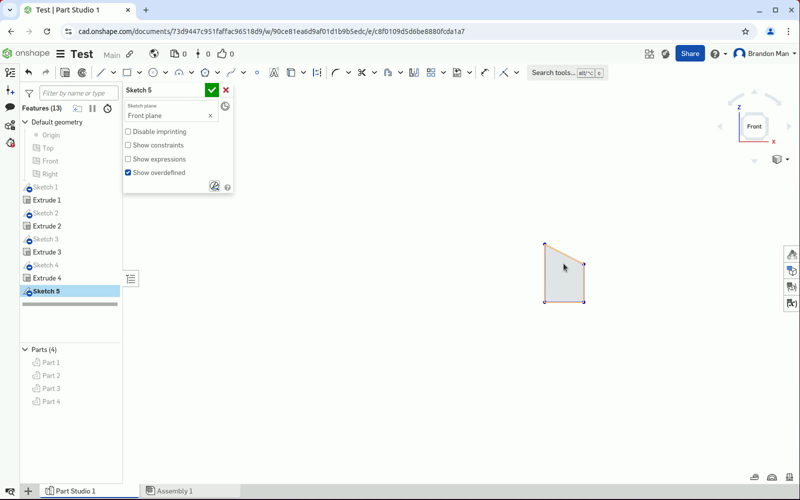
scroll(6)
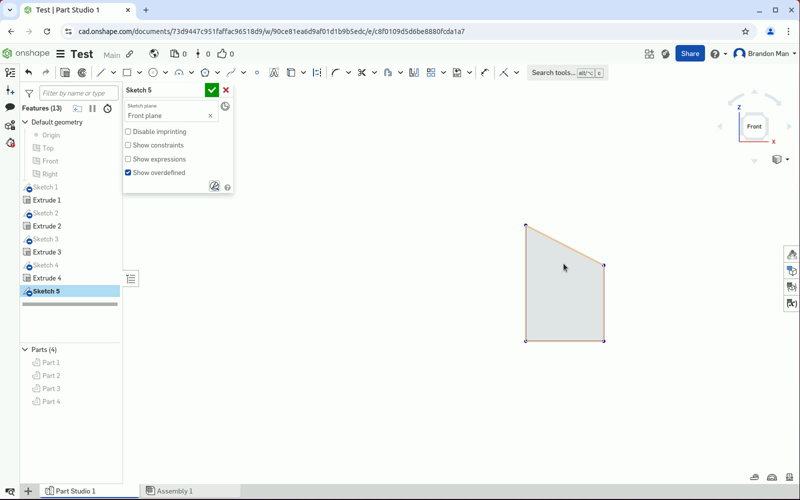
scroll(6)
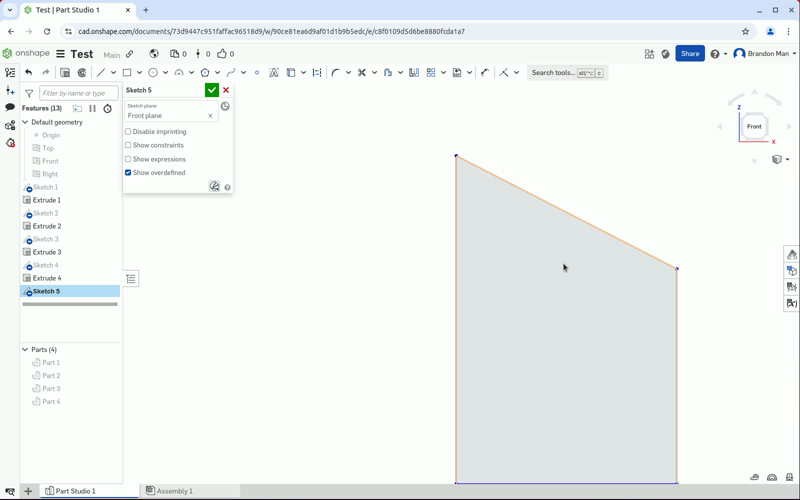
click(563, 263)
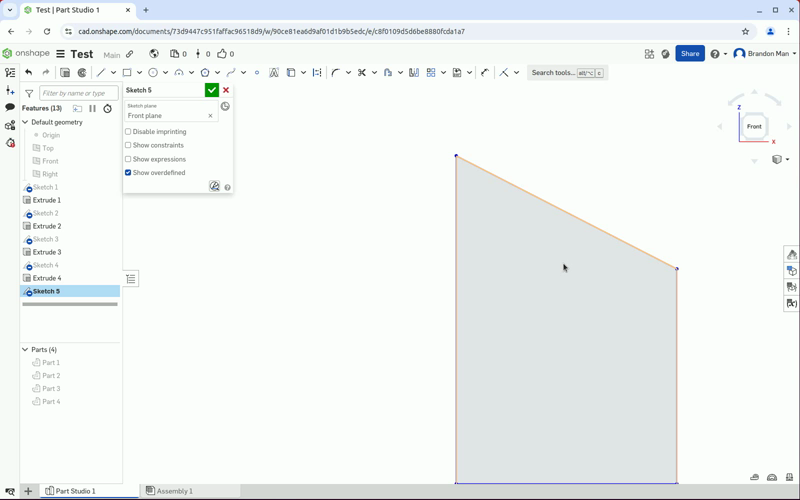
scroll(-6)
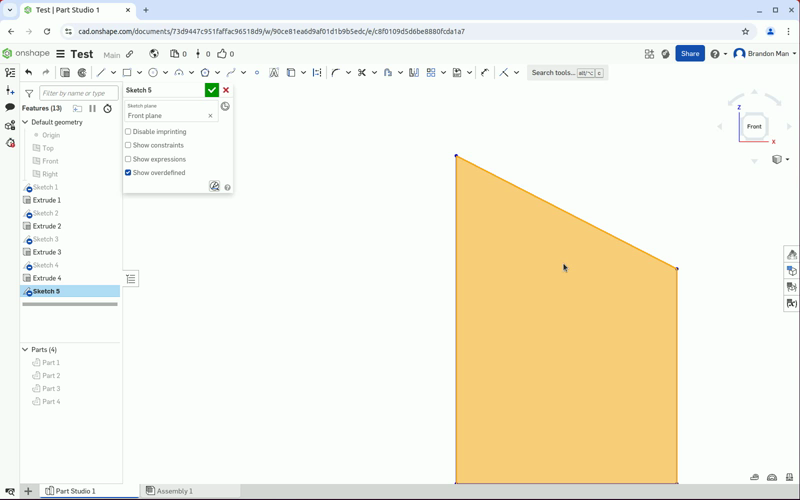
scroll(-6)
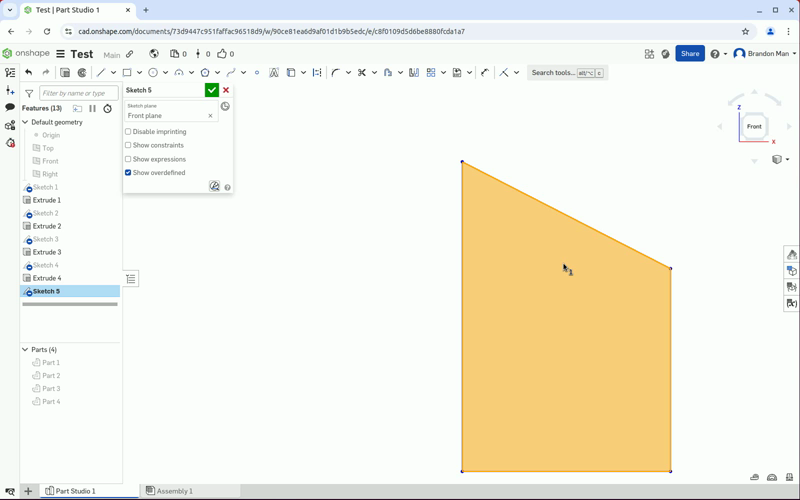
scroll(-6)
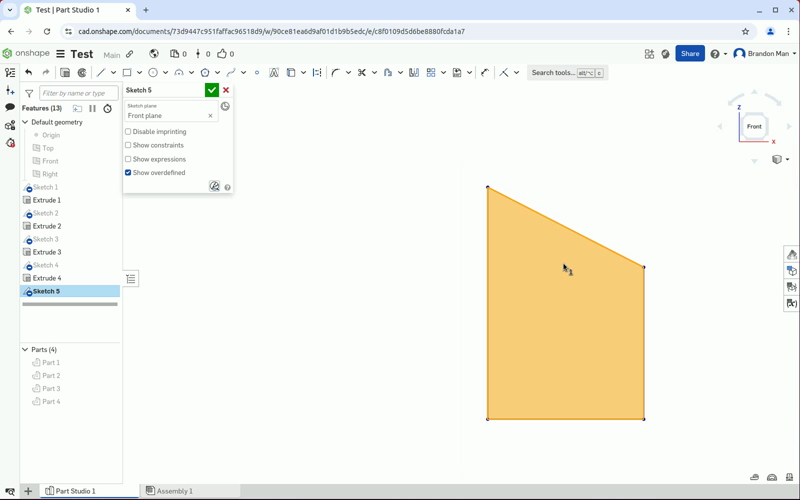
scroll(-6)
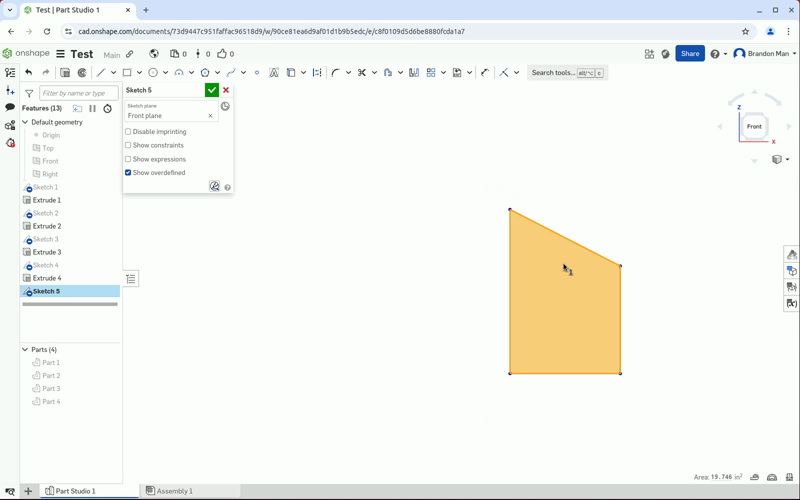
scroll(-6)
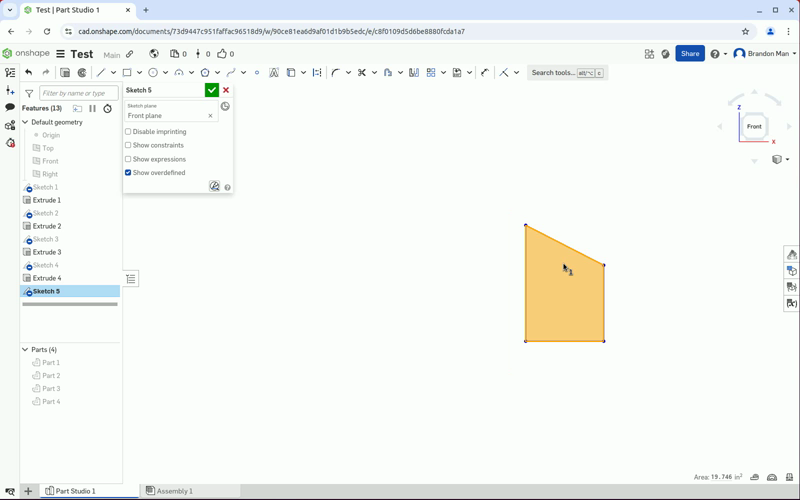
scroll(-6)
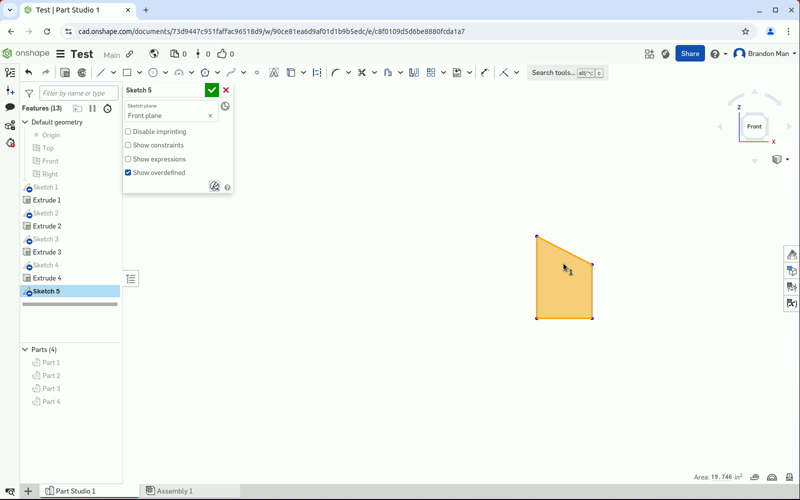
scroll(-6)
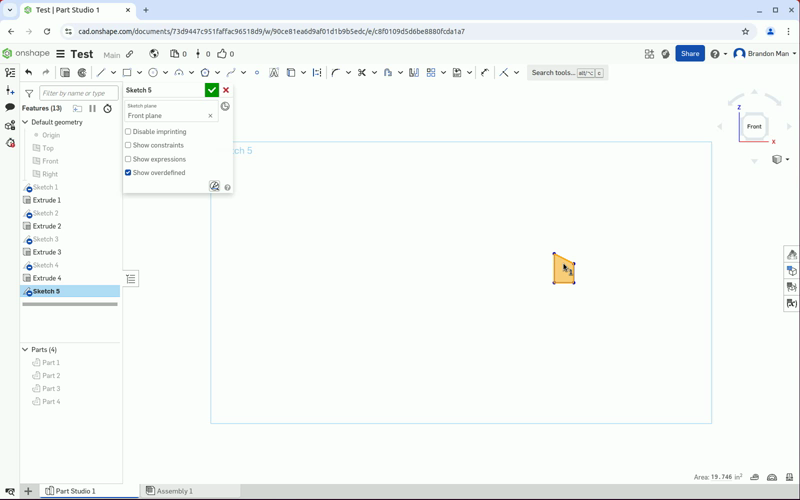
mouse_move(73, 352)
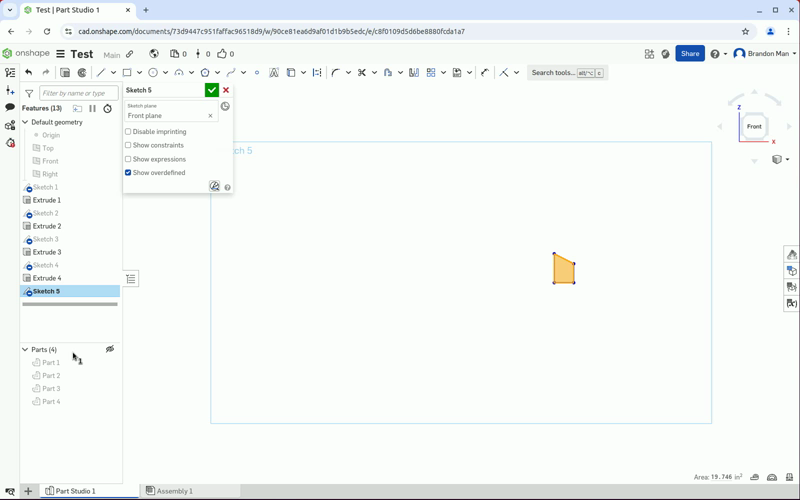
key(shift+y)
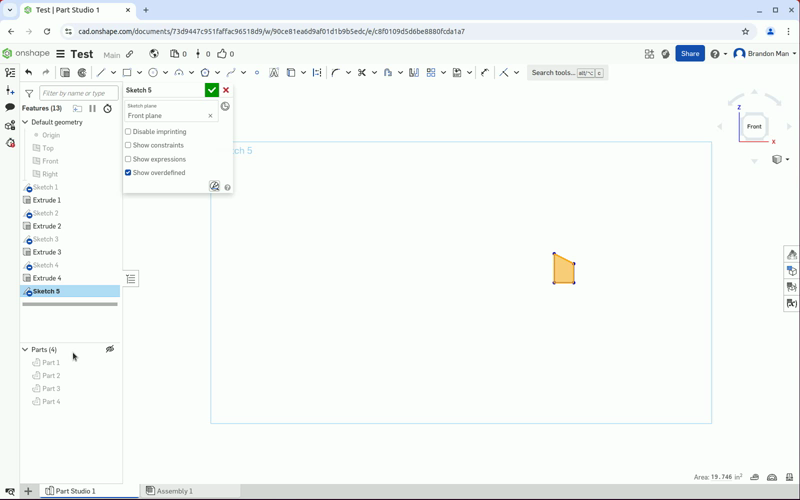
key(shift+e)
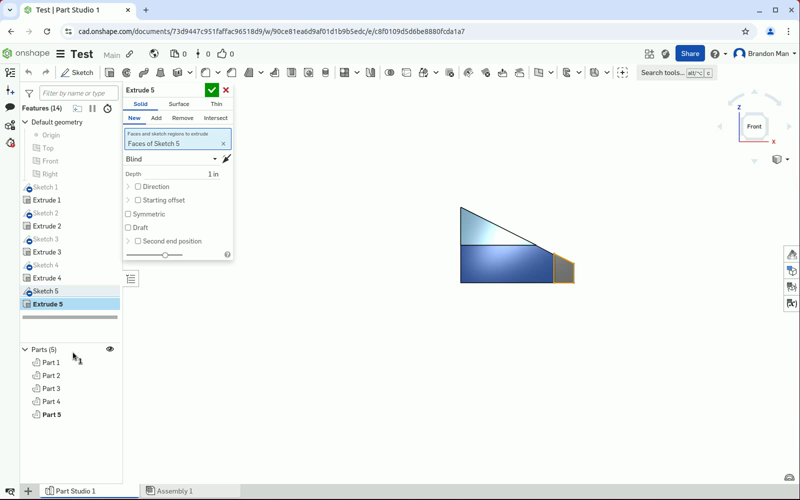
mouse_move(143, 106)
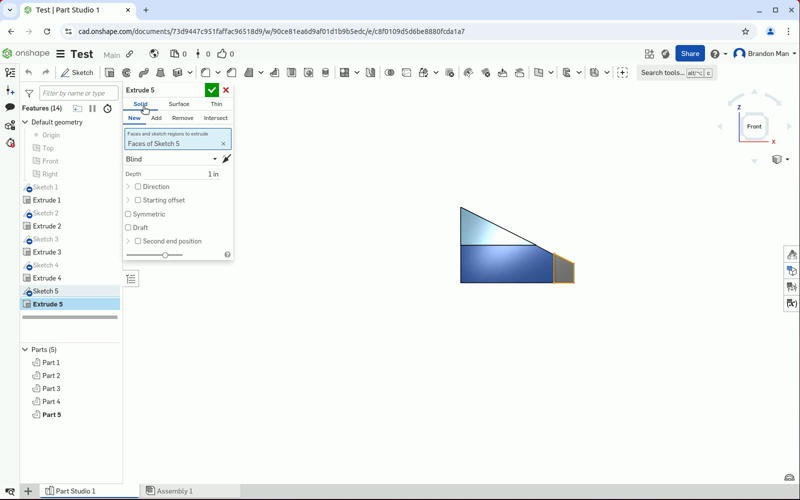
click(143, 106)
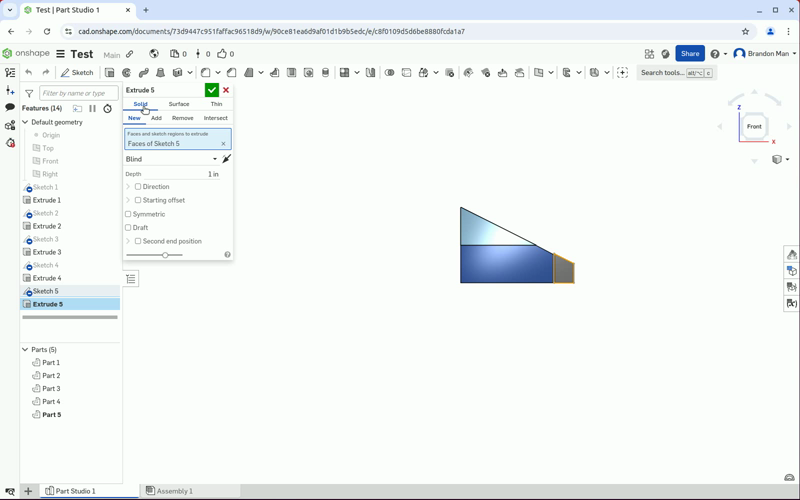
mouse_move(186, 120)
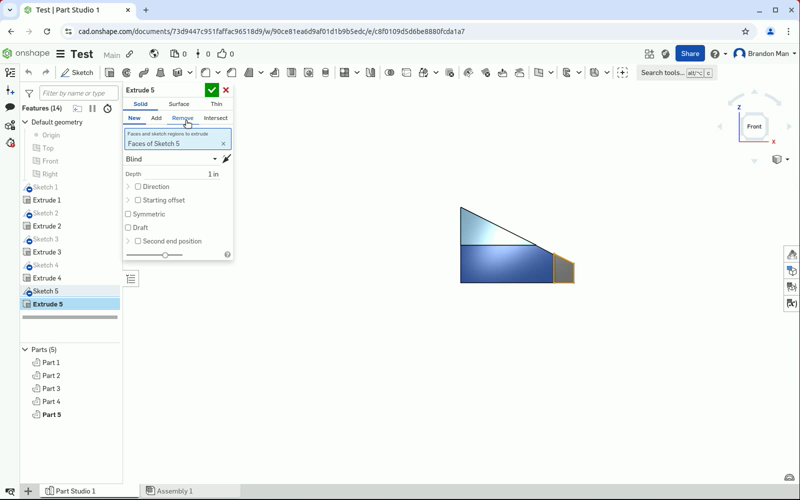
click(186, 120)
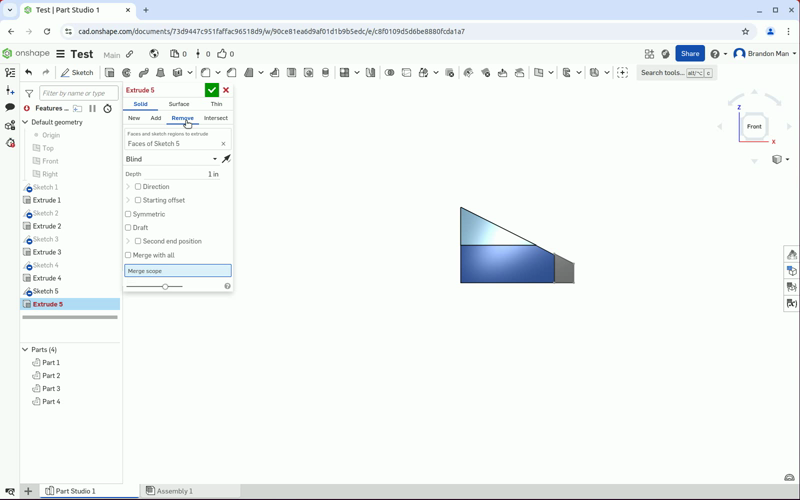
key(tab, 4)
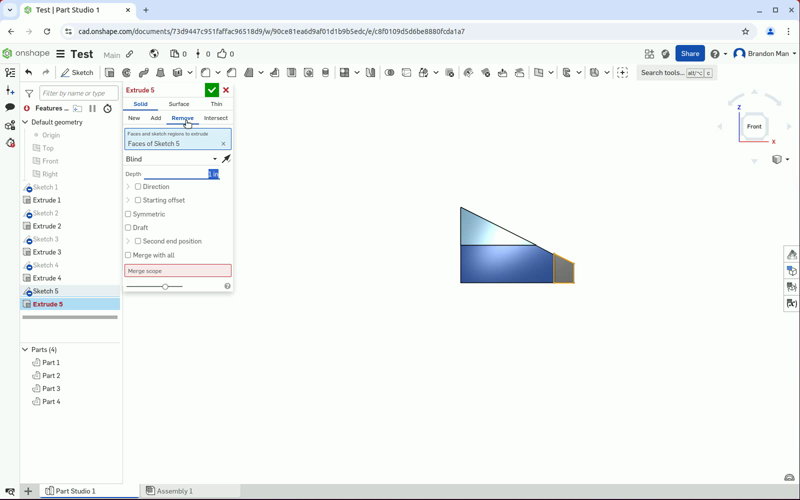
text(-7.702)
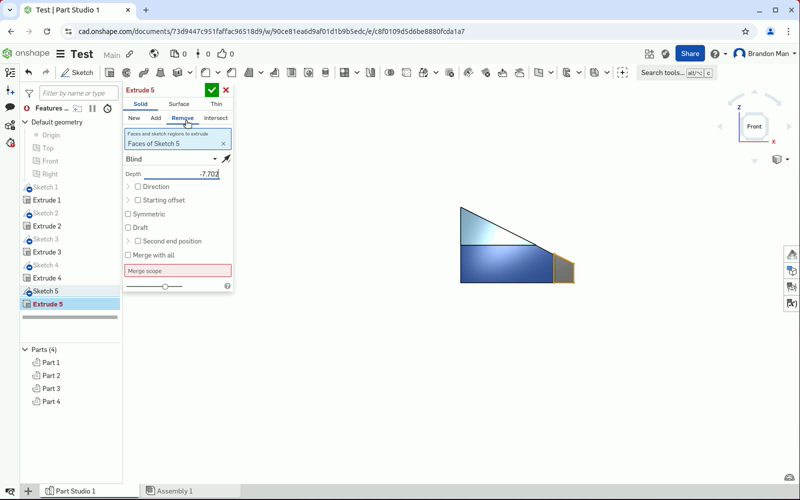
key(tab, 3)
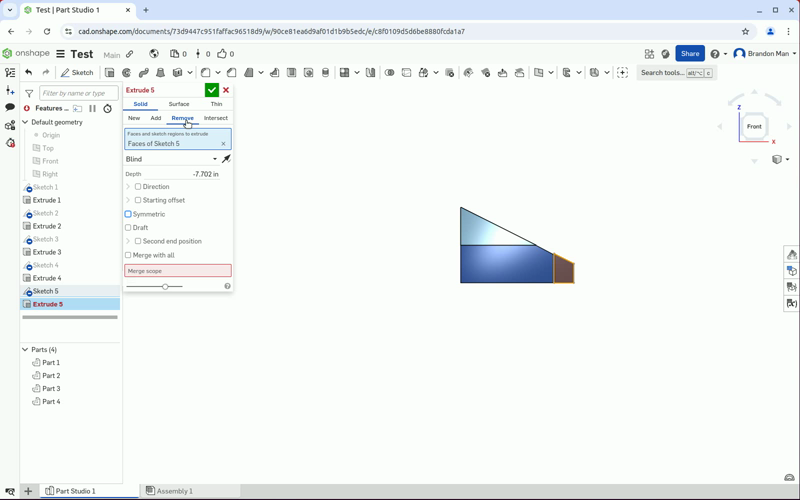
key(space)
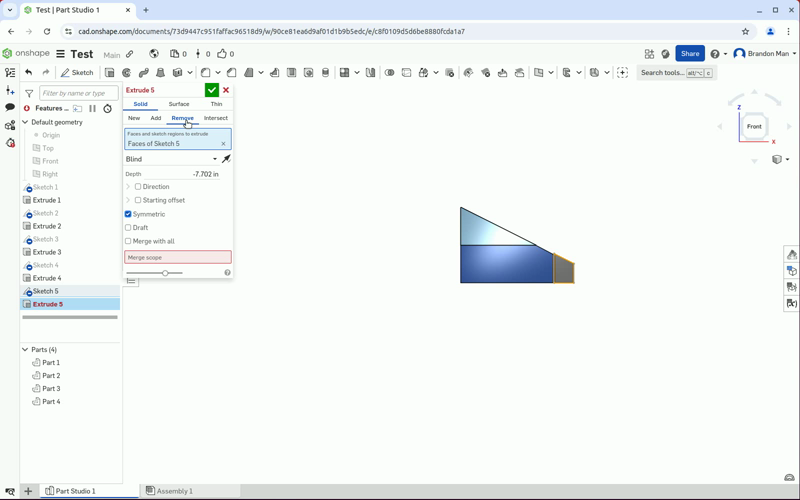
key(tab, 2)
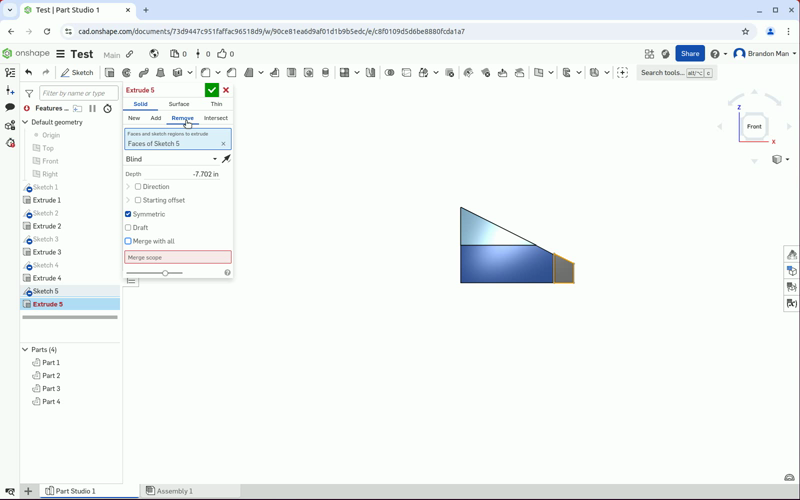
key(space)
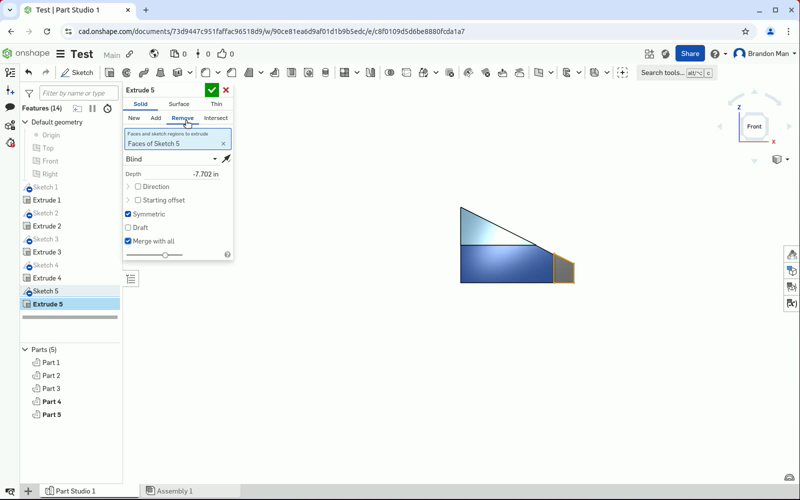
key(enter)
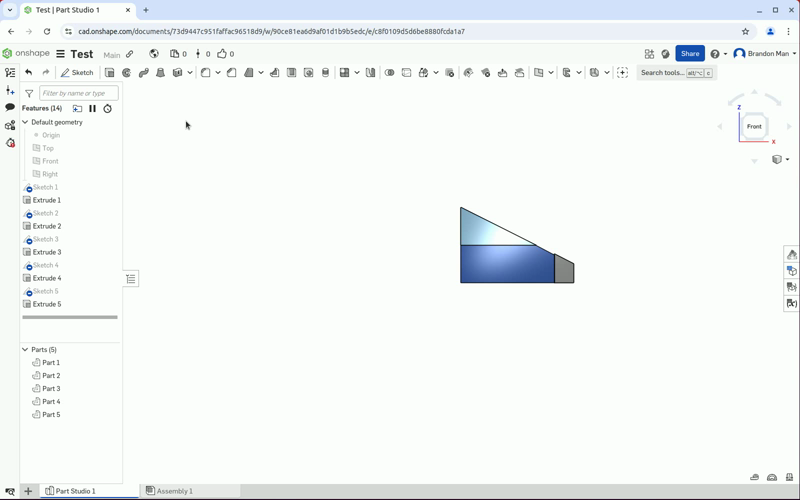
key(shift+h)
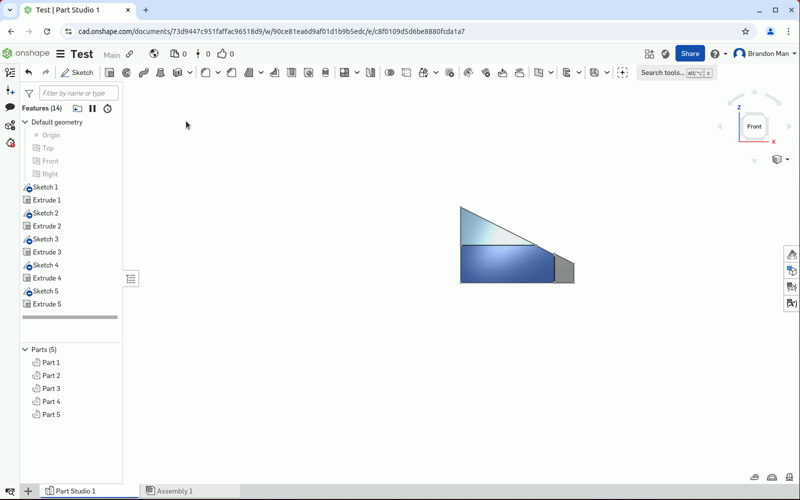
key(shift+h)
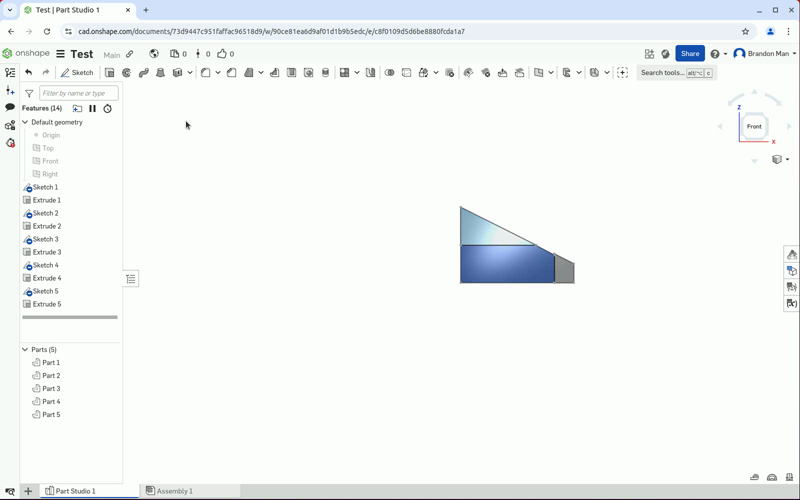
key(shift+7)
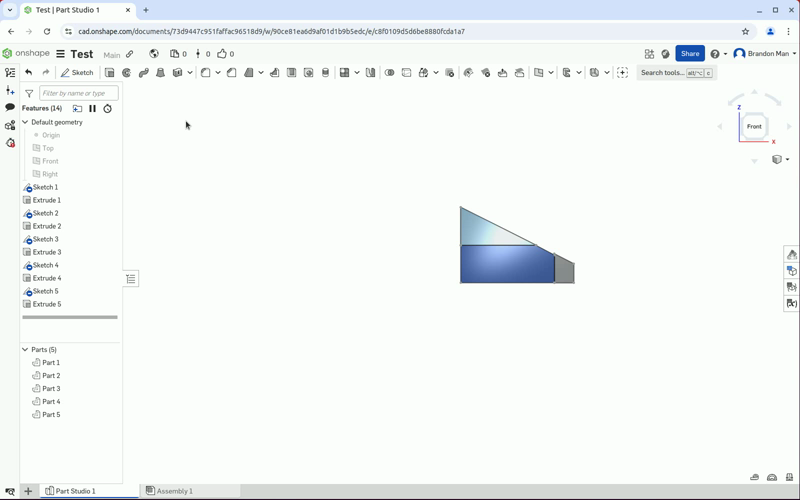
key(left, 2)
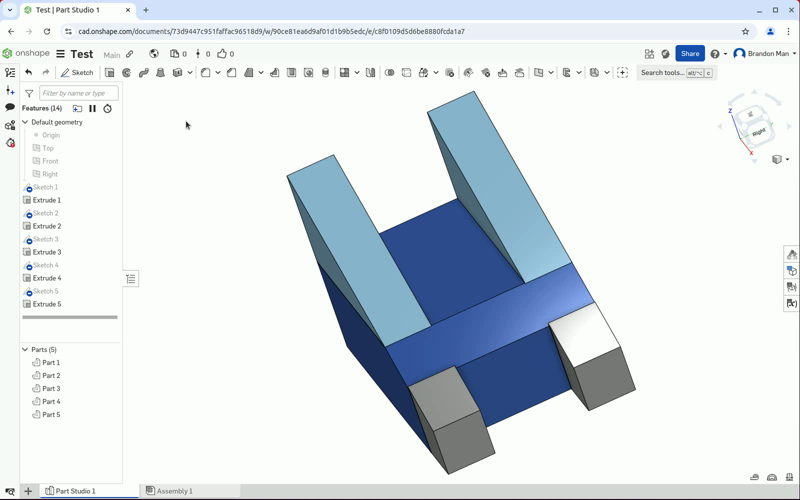
key(down, 2)
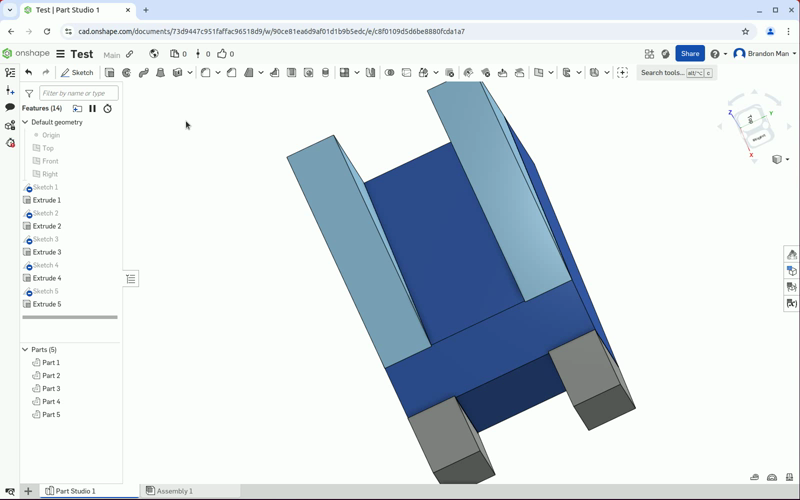
key(up, 2)
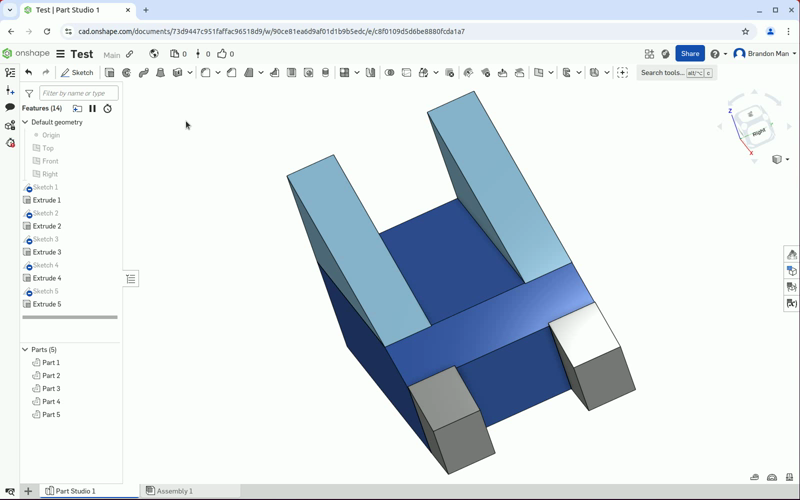
key(right, 2)
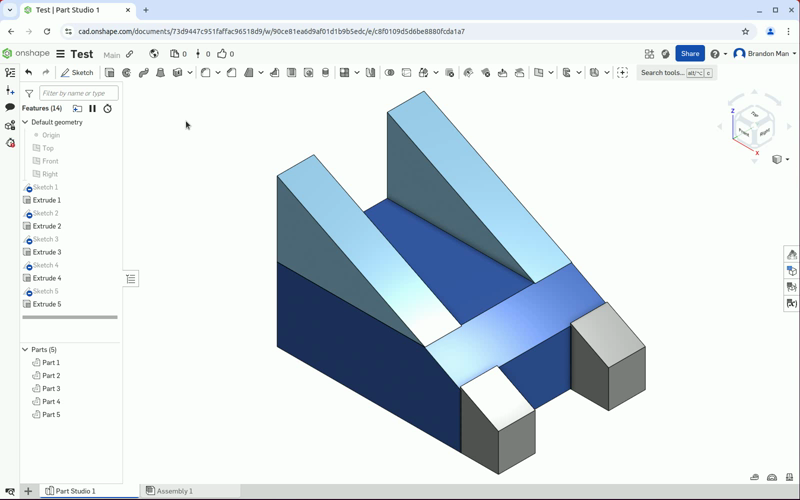
mouse_move(73, 189)
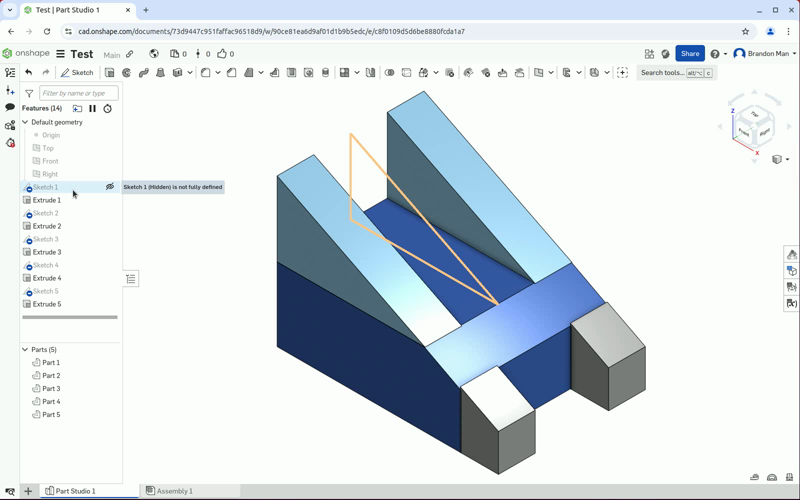
click(73, 189)